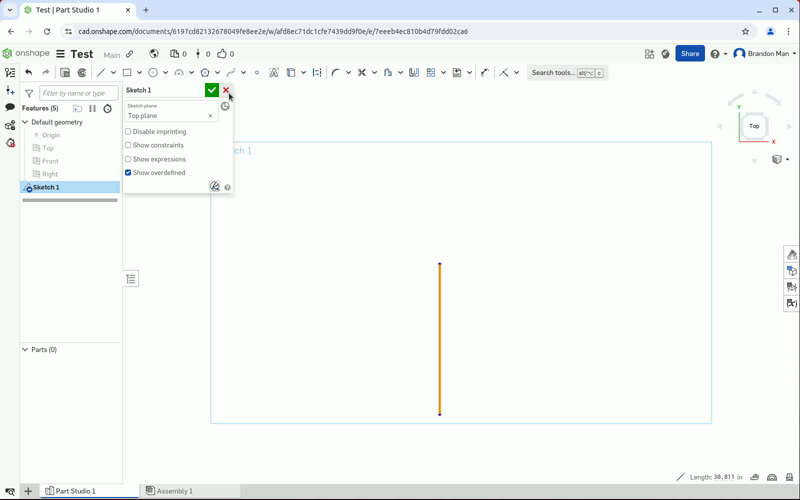
key(shift+h)
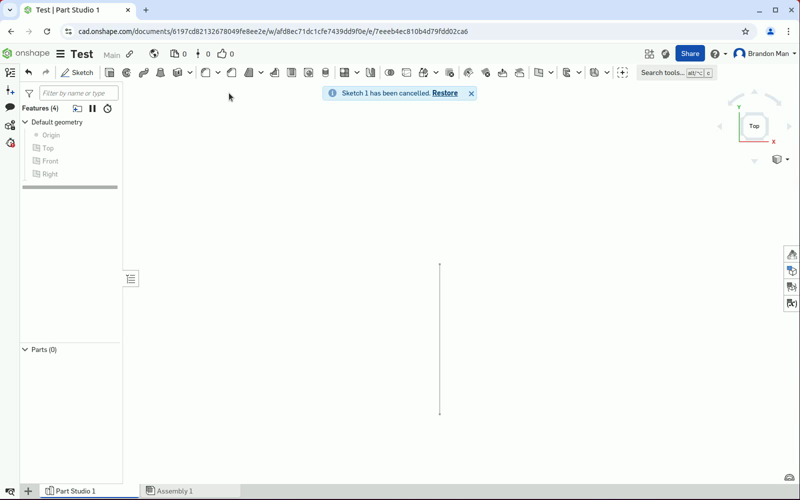
mouse_move(73, 352)
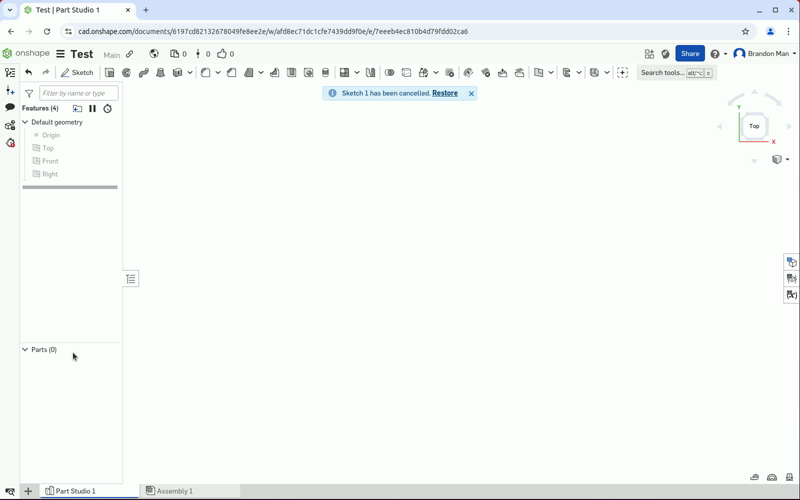
key(y)
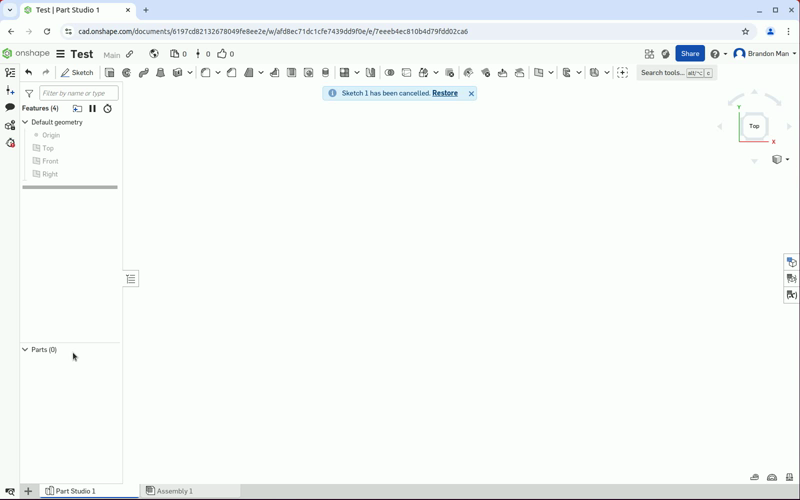
key(shift+p)
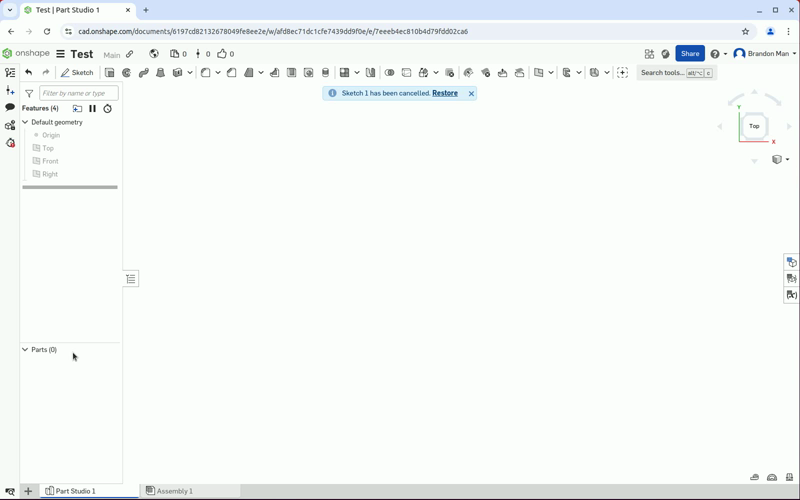
key(space)
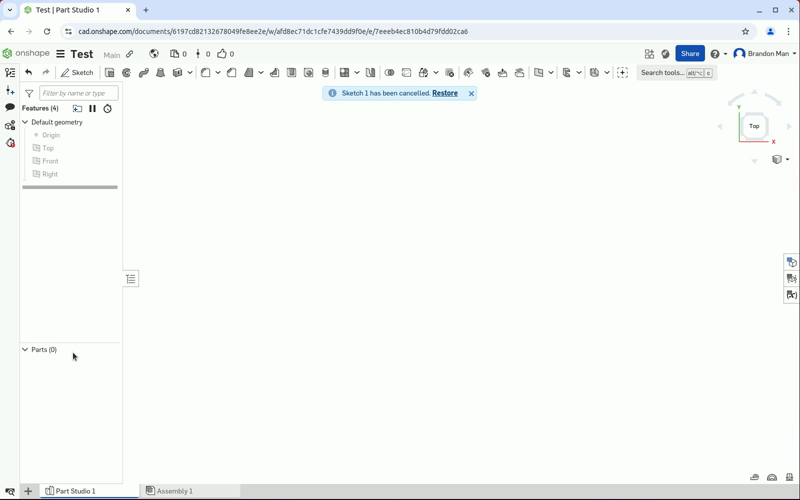
key_down(shift)
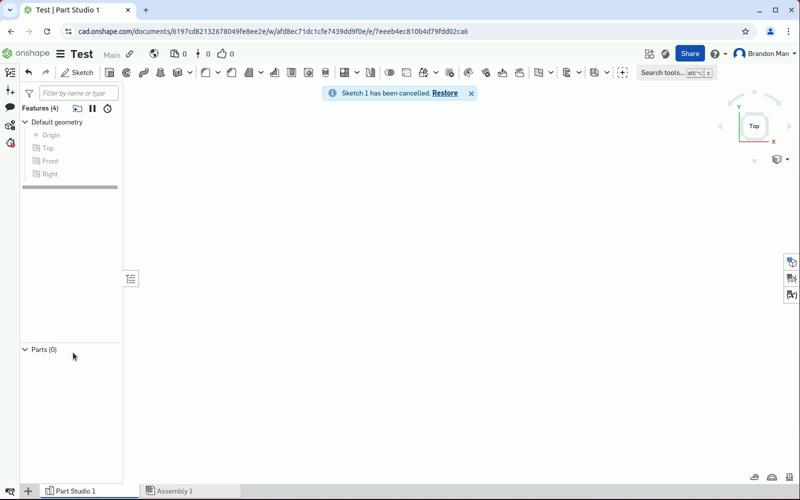
key(up)
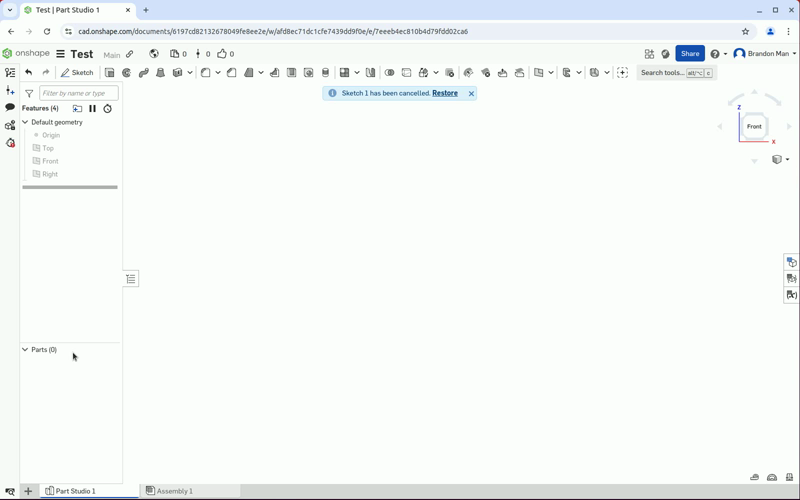
key_up(shift)
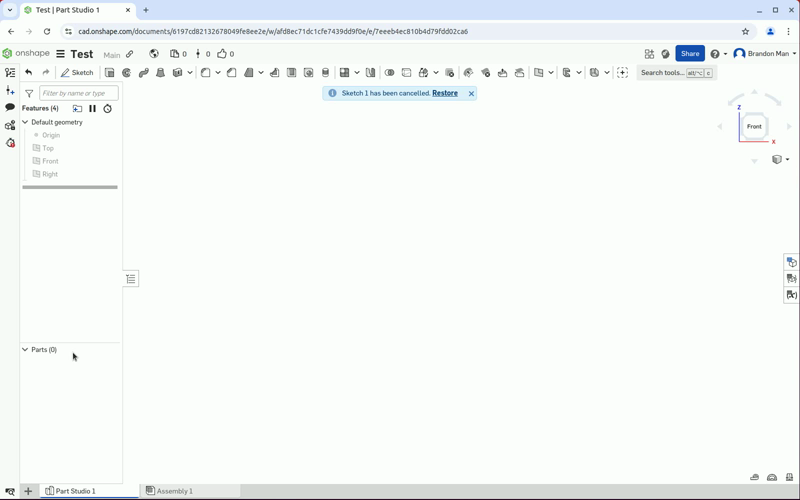
mouse_move(73, 352)
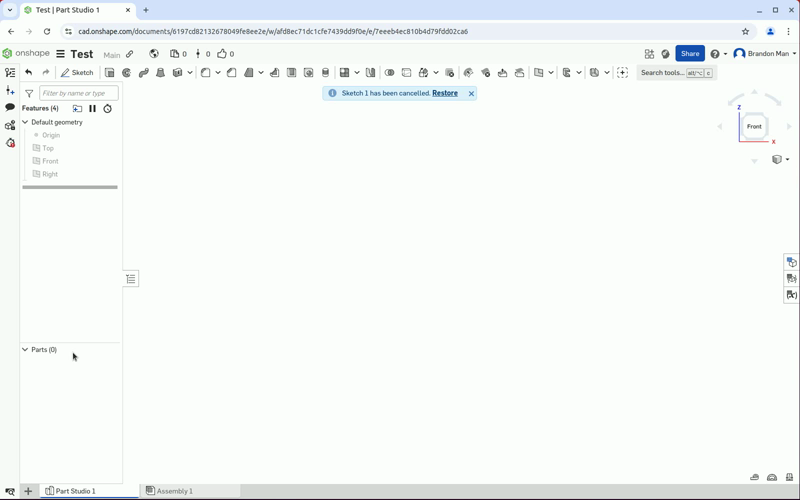
key(shift+y)
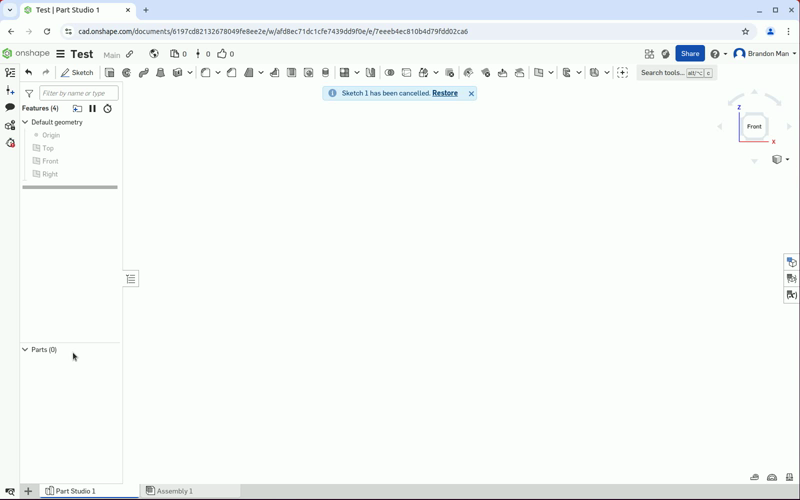
key(shift+s)
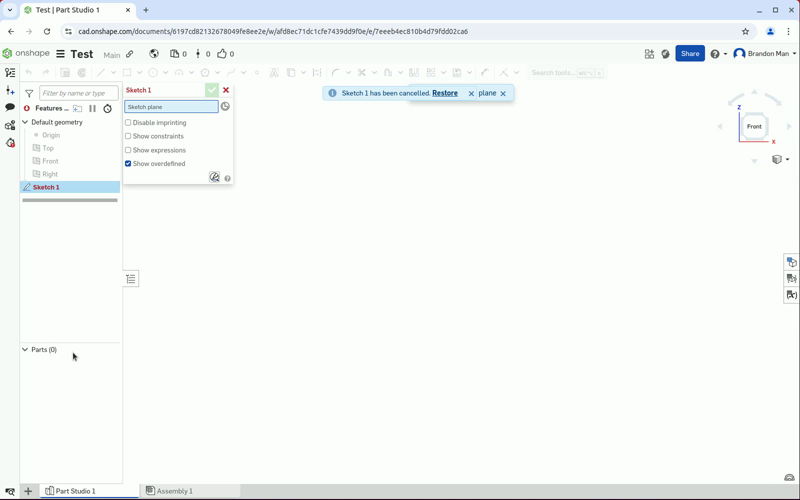
mouse_move(73, 163)
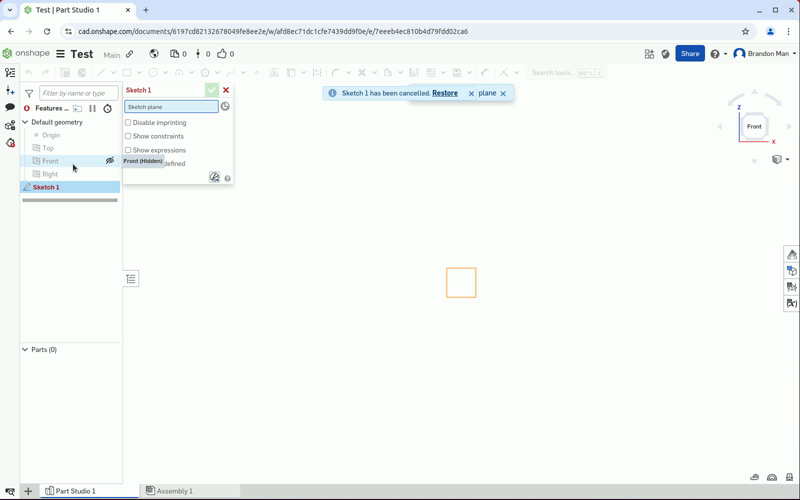
click(73, 163)
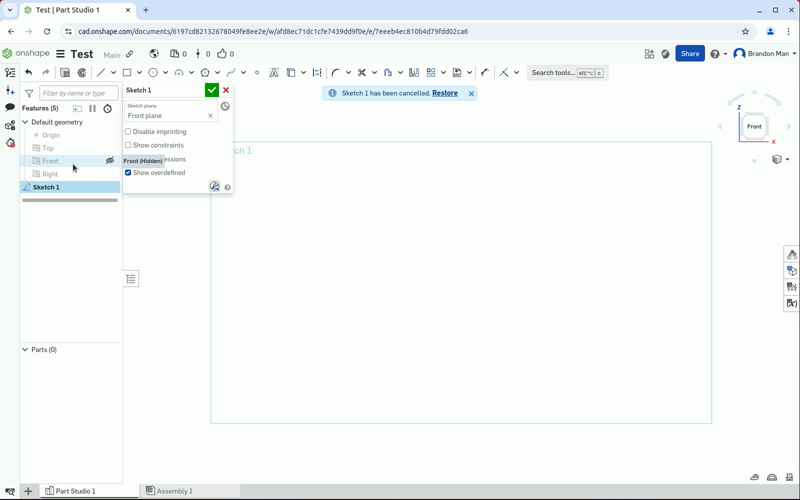
mouse_move(73, 352)
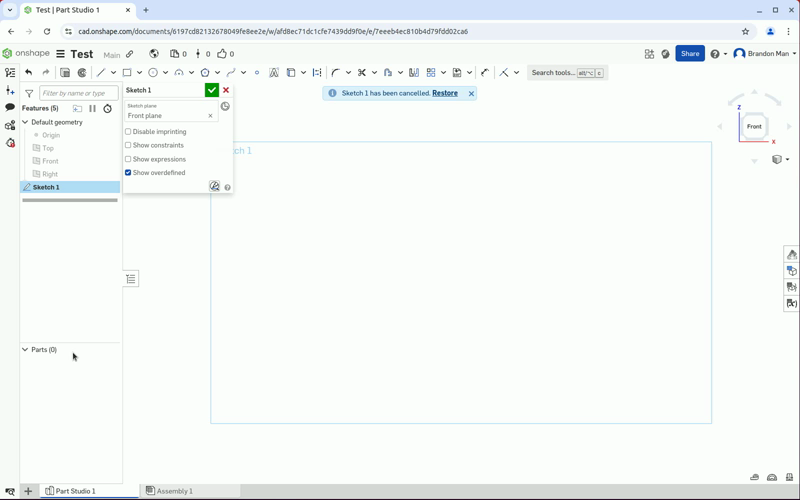
key(y)
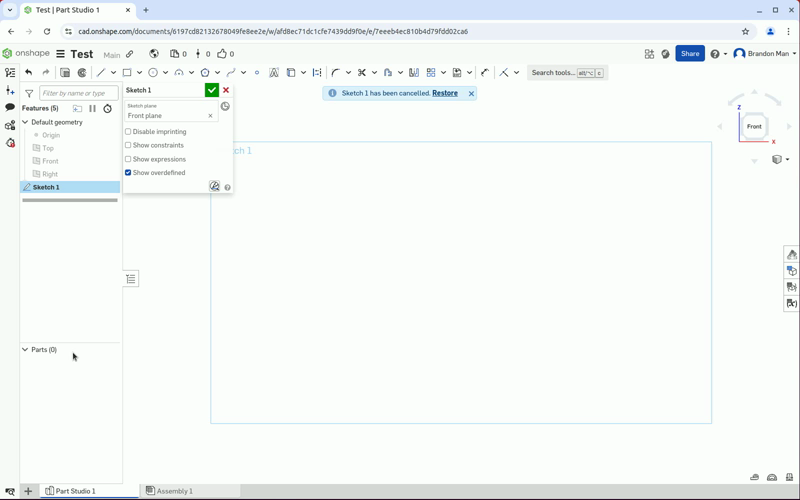
key(l)
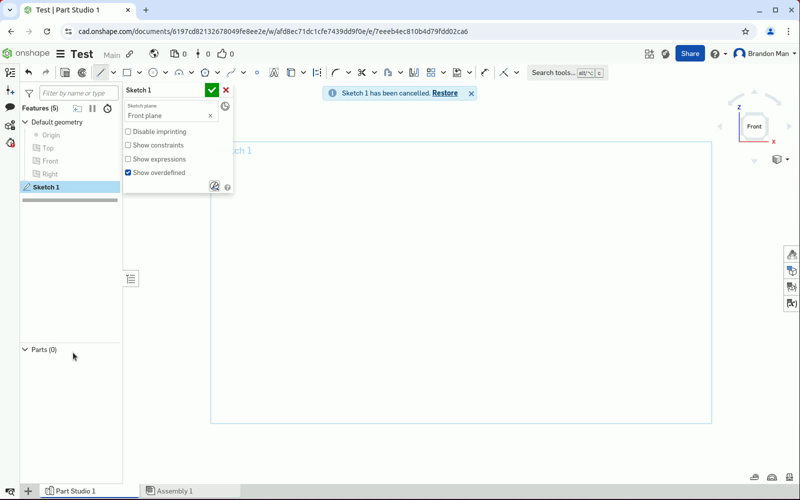
key_down(shift)
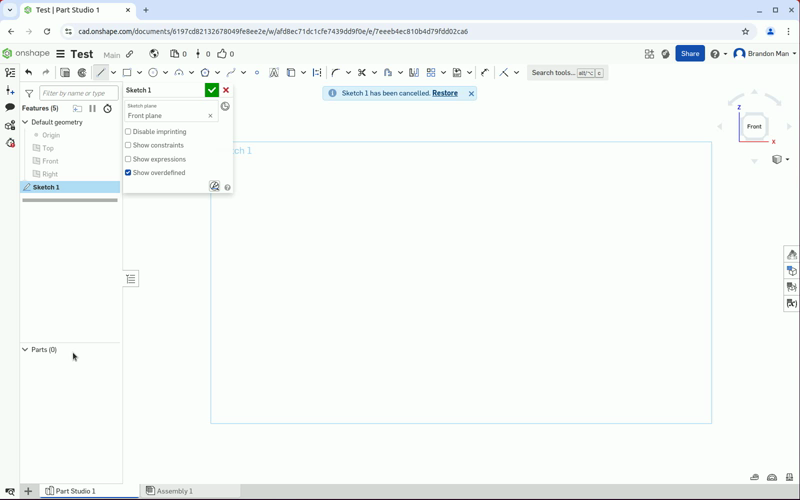
mouse_move(376, 198)
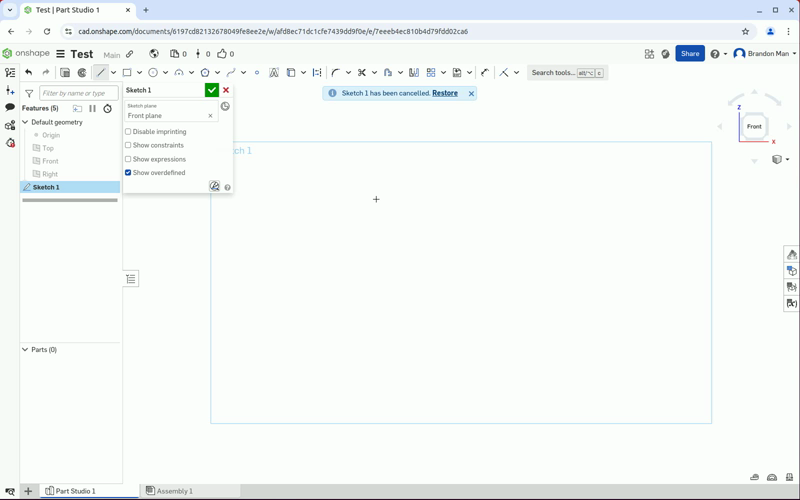
click(376, 198)
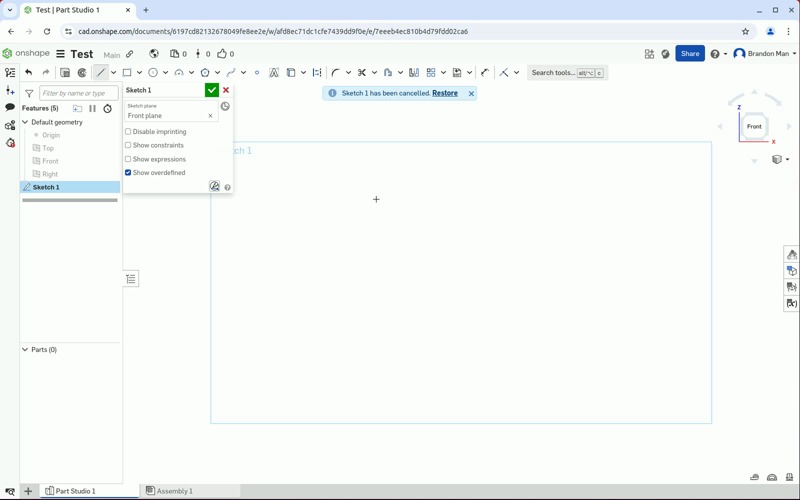
key_up(shift)
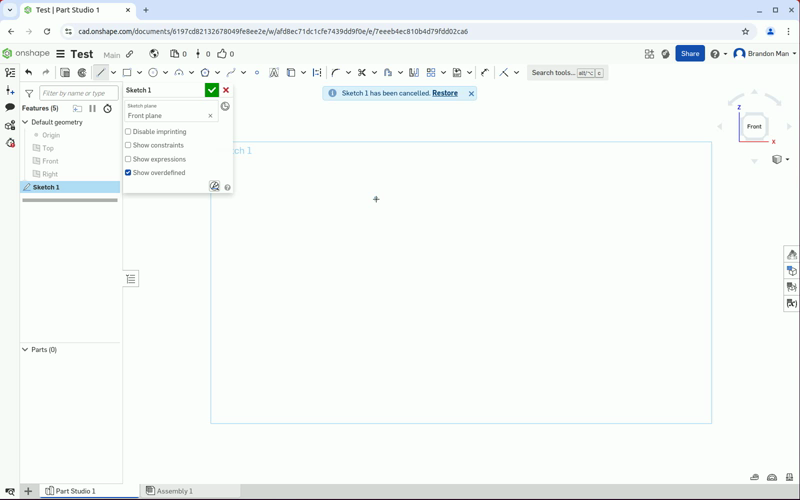
key_down(shift)
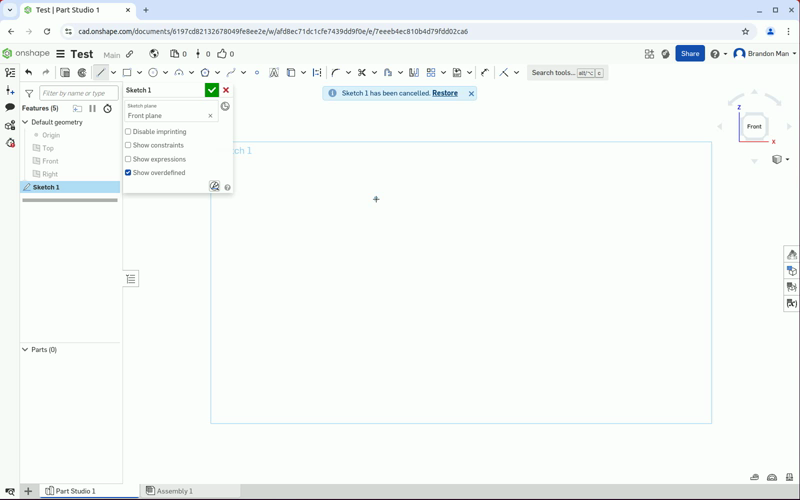
mouse_move(543, 198)
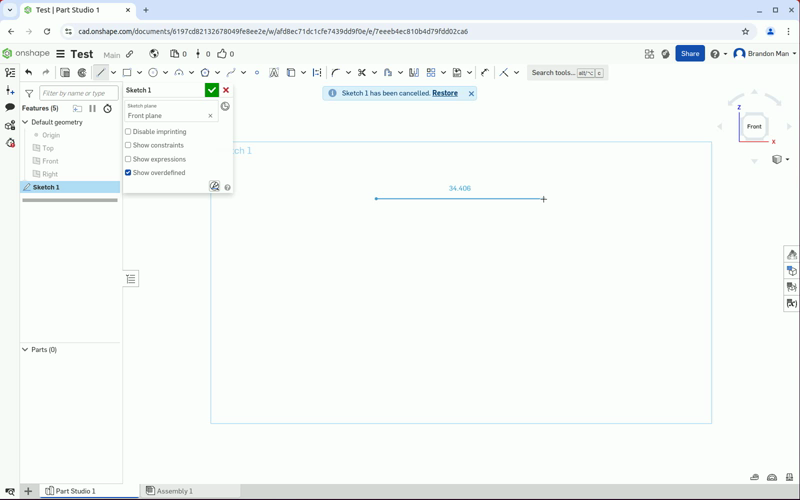
click(543, 198)
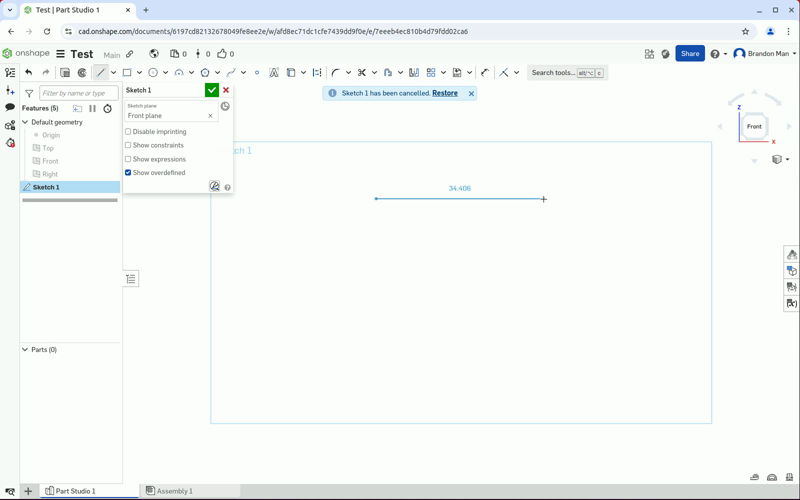
key_up(shift)
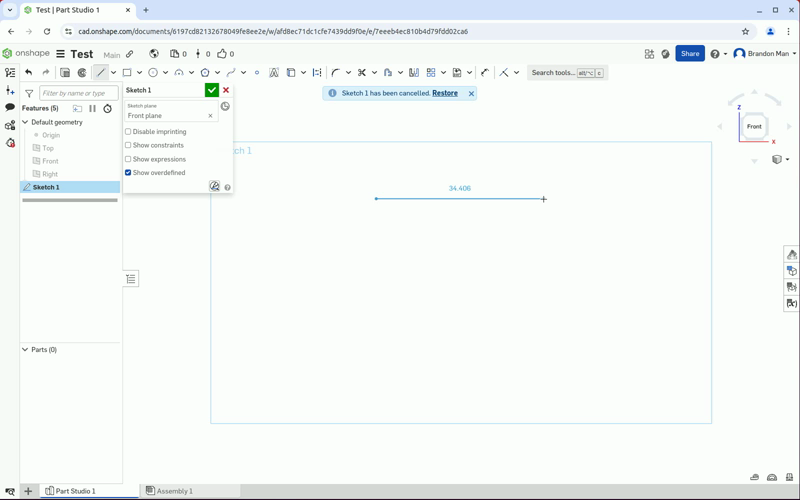
key_down(shift)
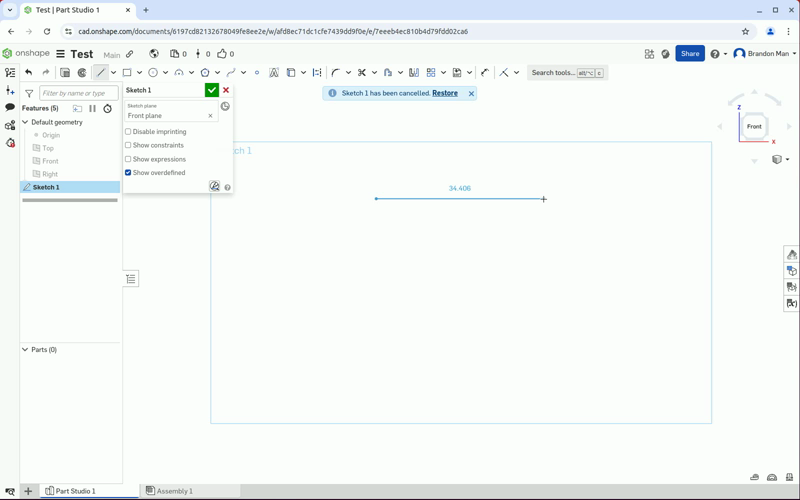
mouse_move(573, 198)
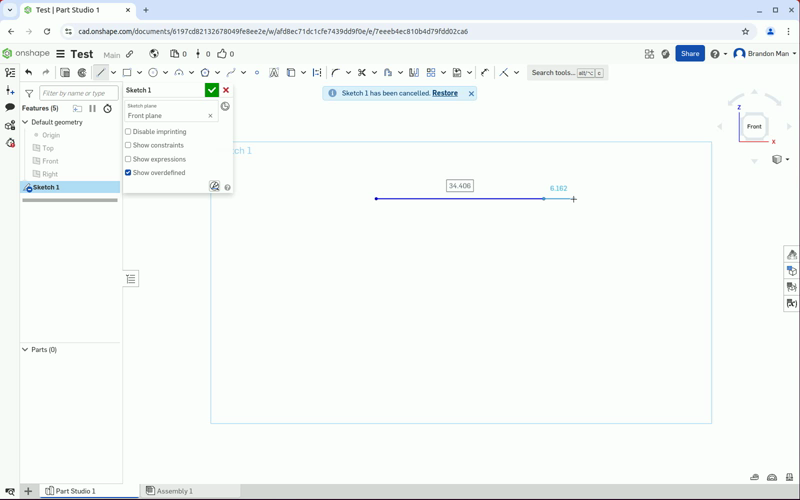
mouse_move(515, 170)
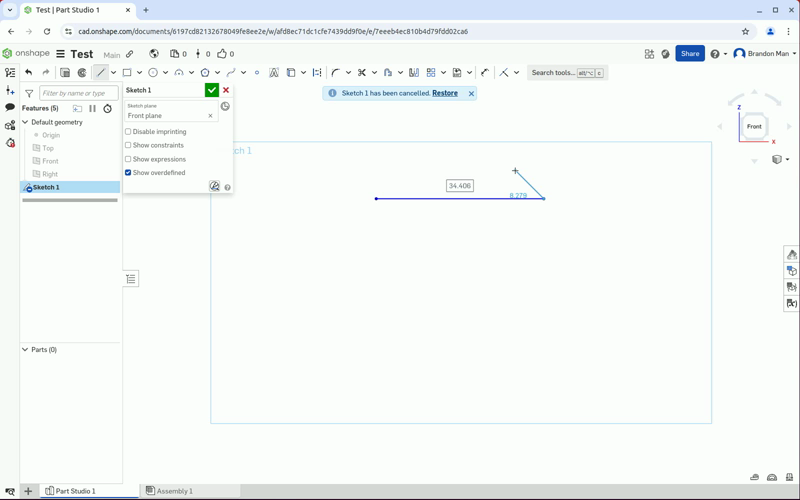
click(515, 170)
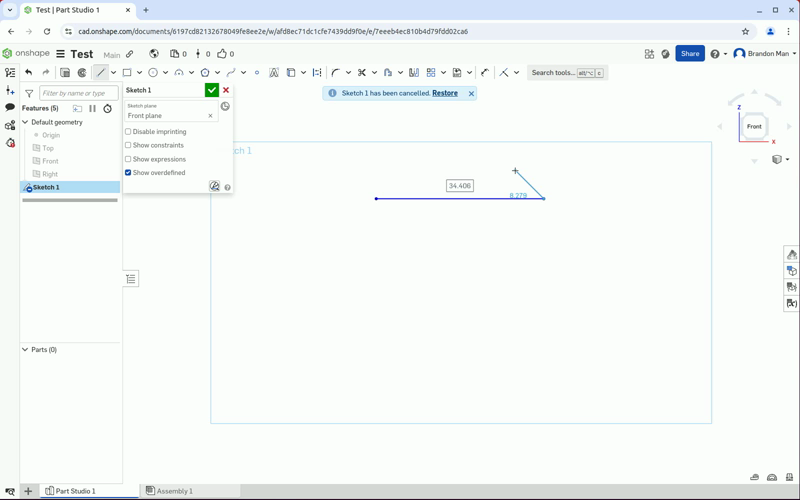
key_up(shift)
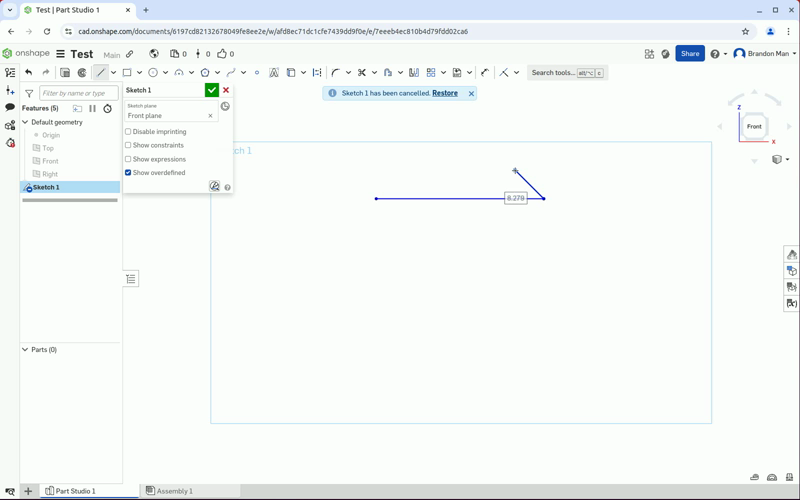
key_down(shift)
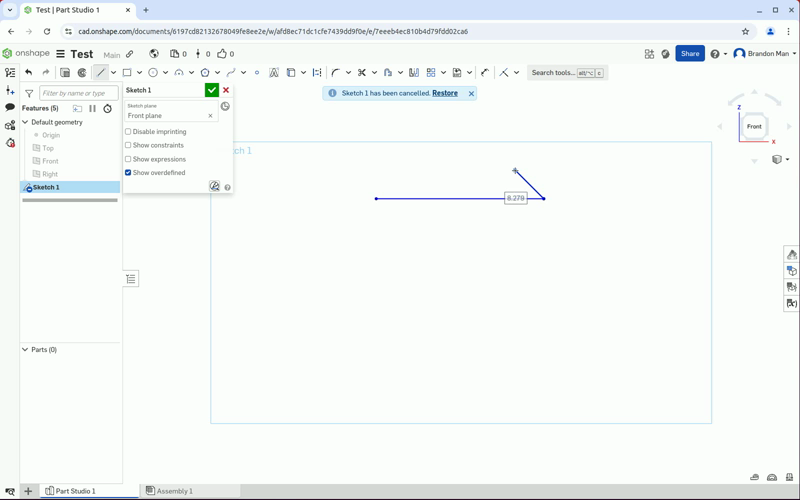
mouse_move(404, 170)
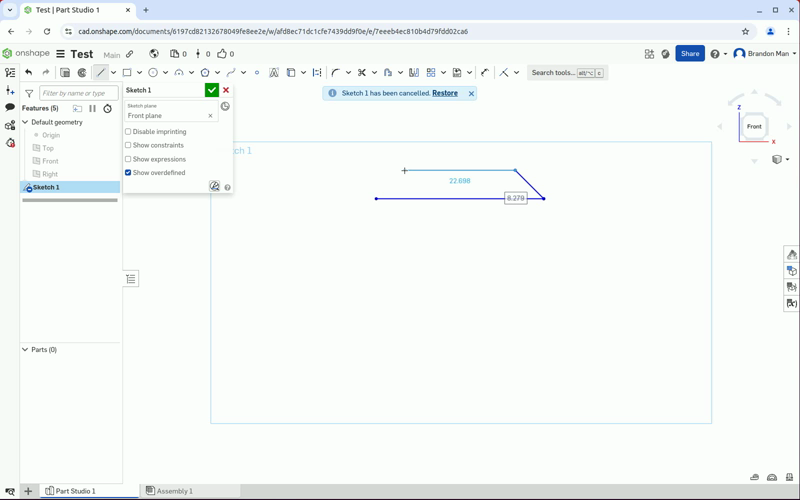
click(404, 170)
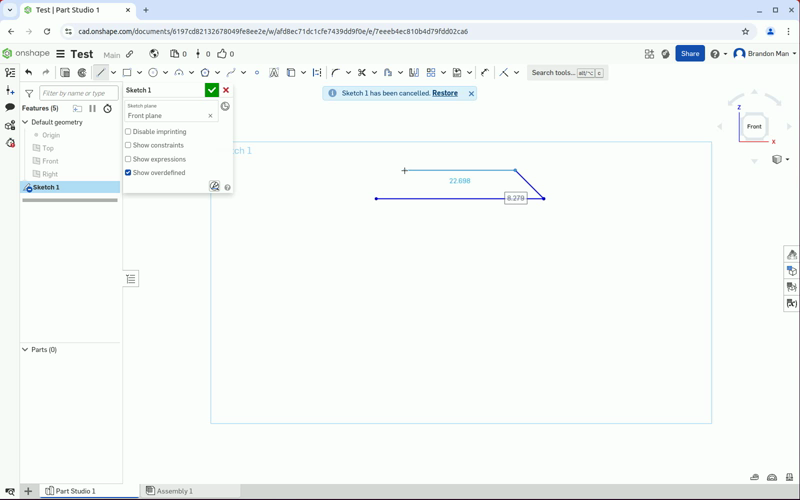
key_up(shift)
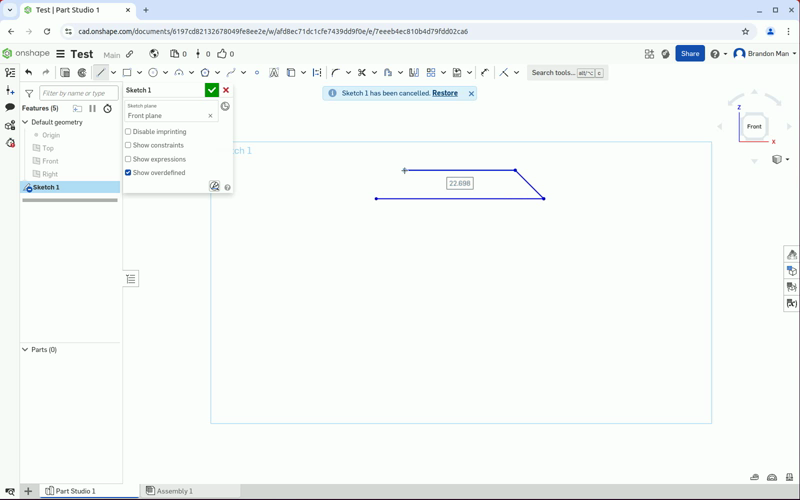
mouse_move(434, 170)
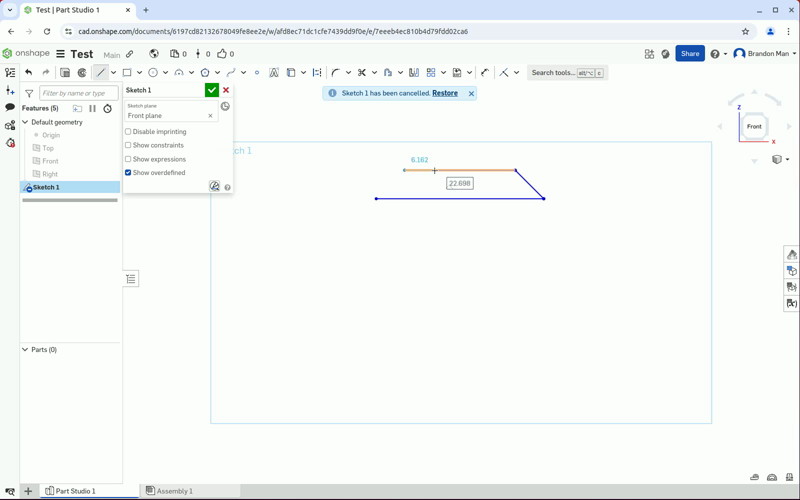
key_down(shift)
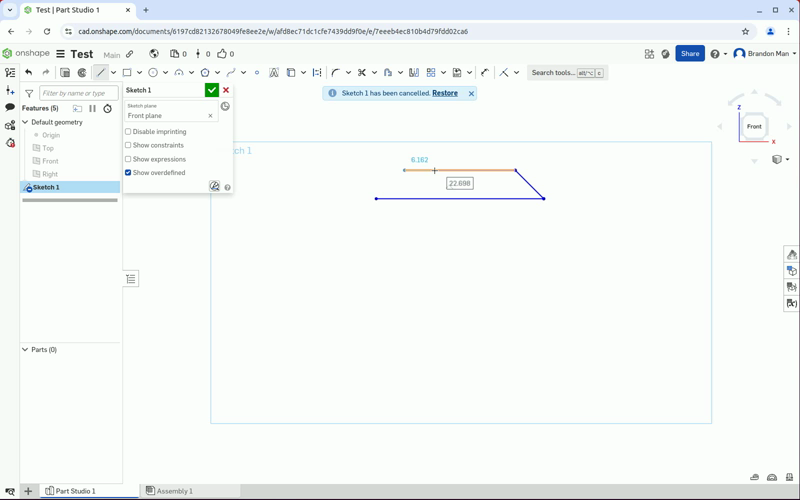
mouse_move(376, 198)
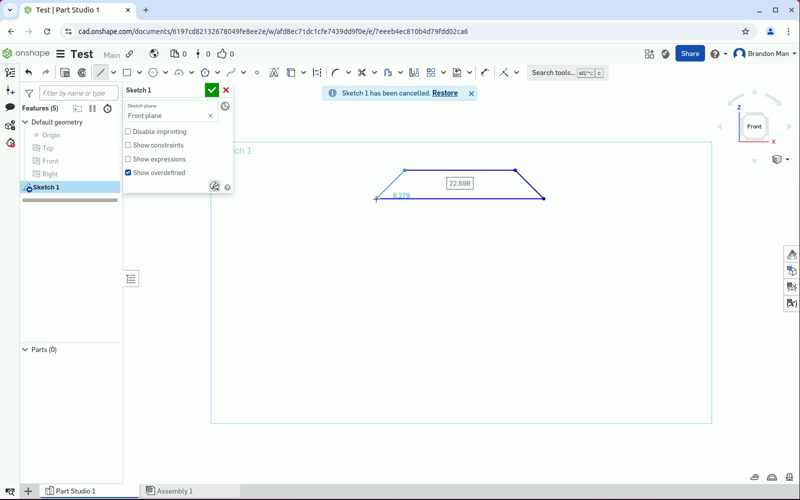
key_up(shift)
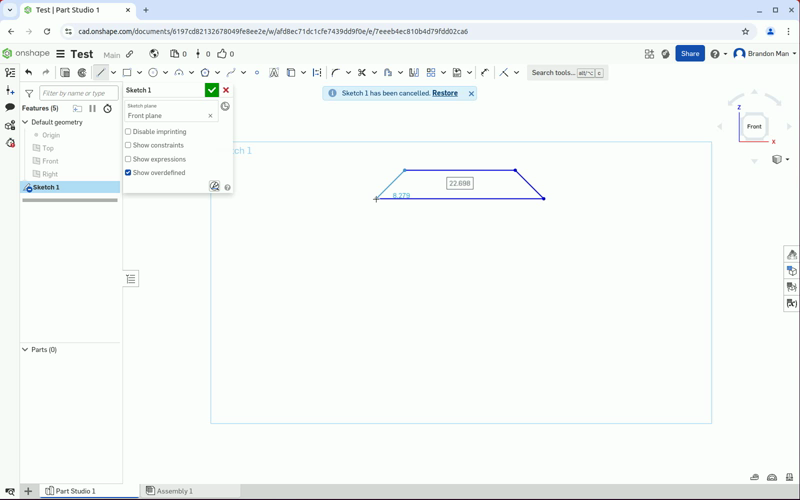
click(376, 198)
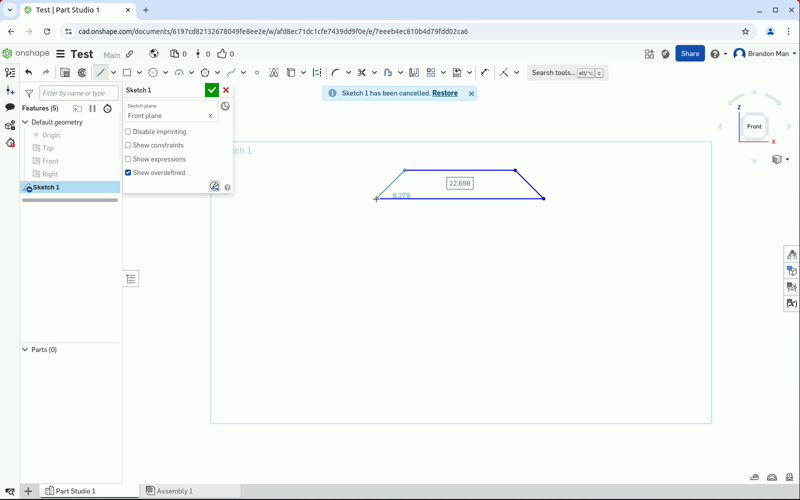
key(esc)
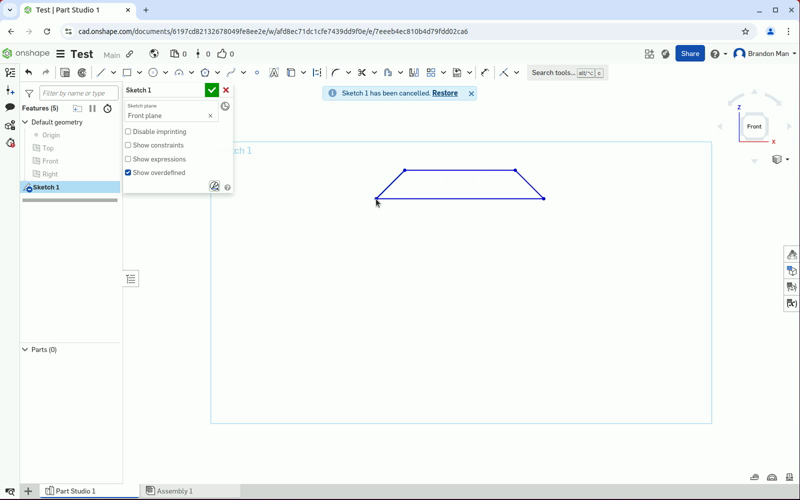
mouse_move(506, 182)
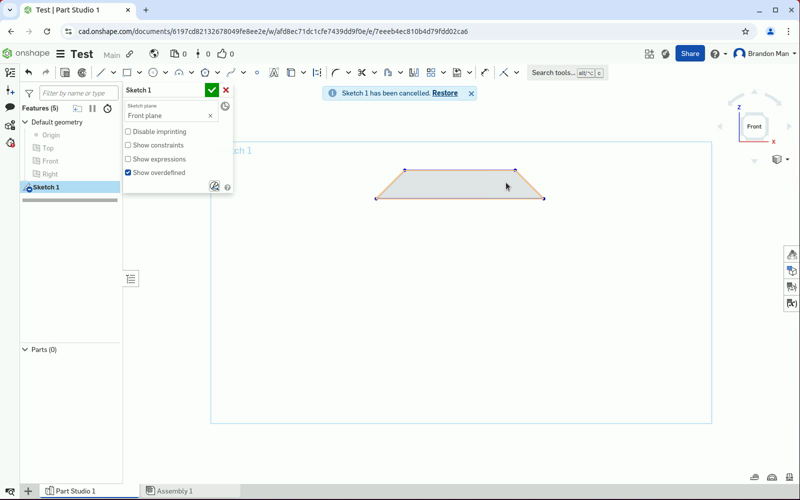
click(506, 182)
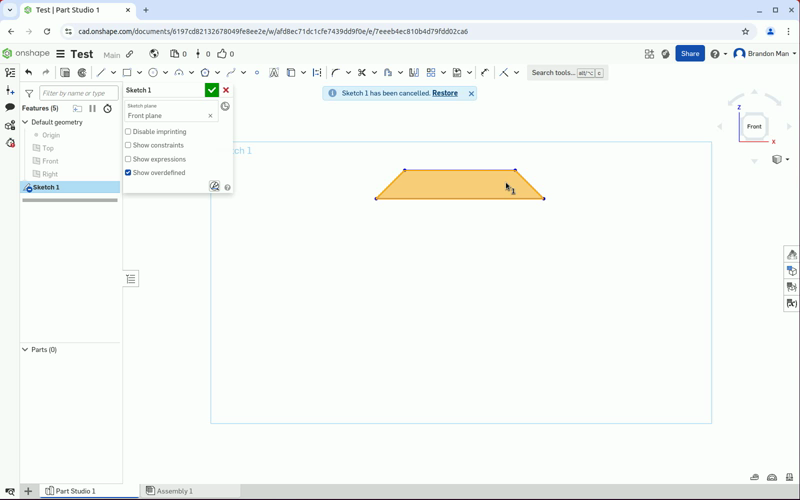
mouse_move(73, 352)
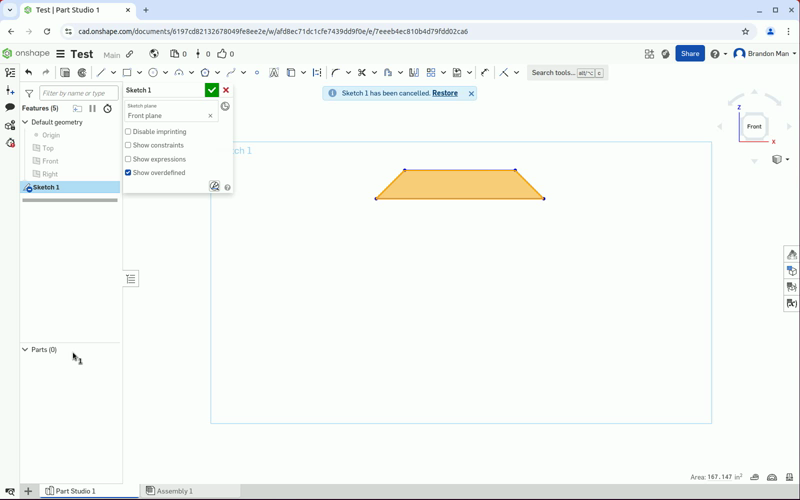
key(shift+y)
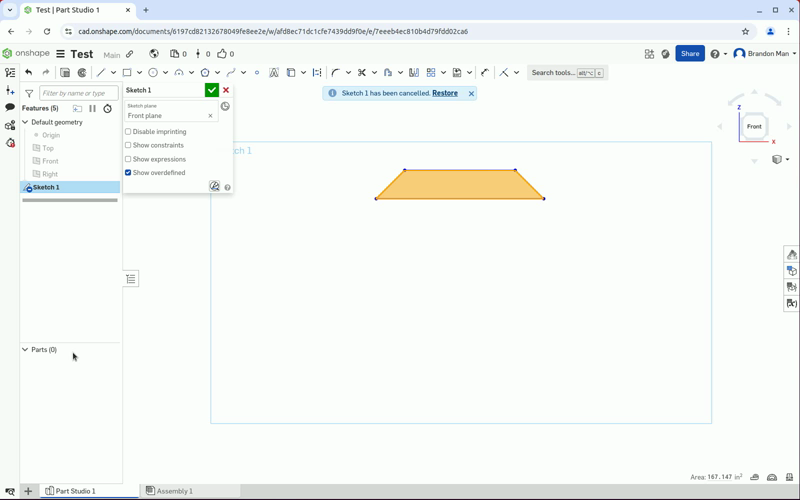
key(shift+e)
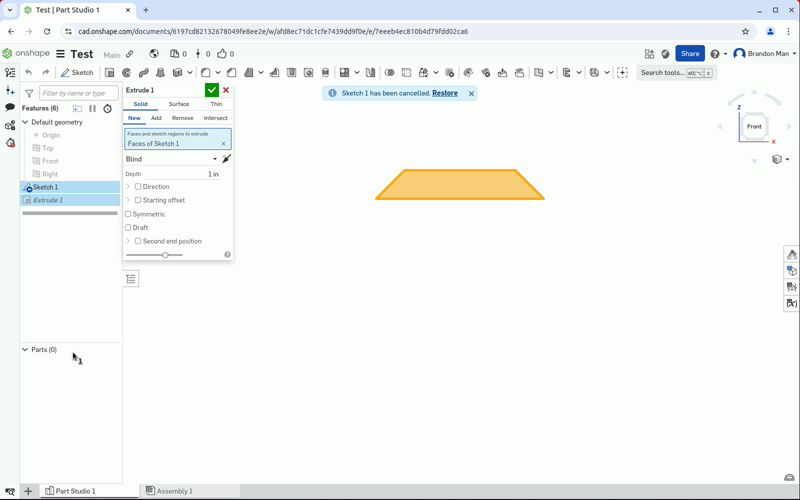
mouse_move(143, 106)
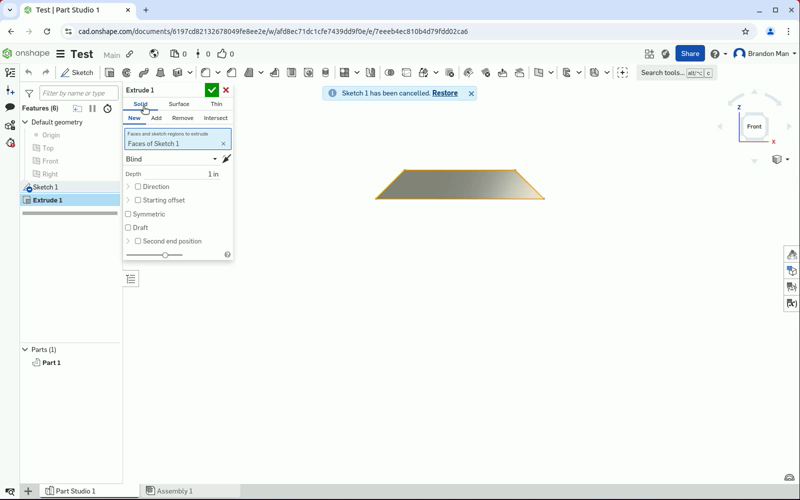
click(143, 106)
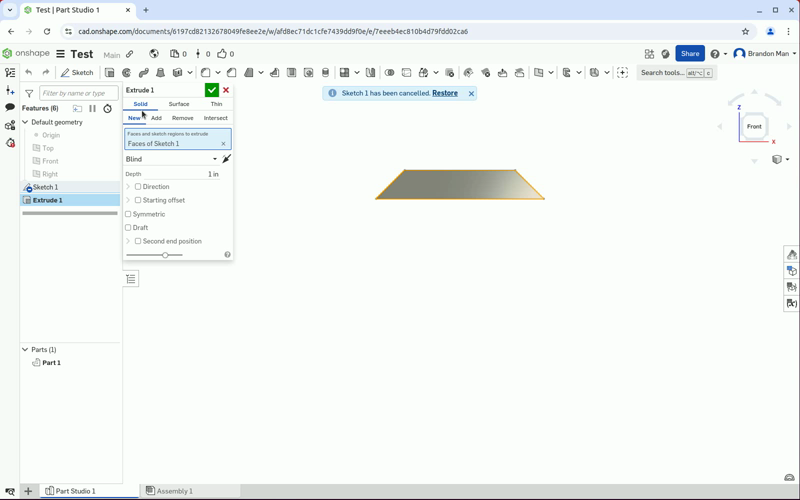
mouse_move(137, 120)
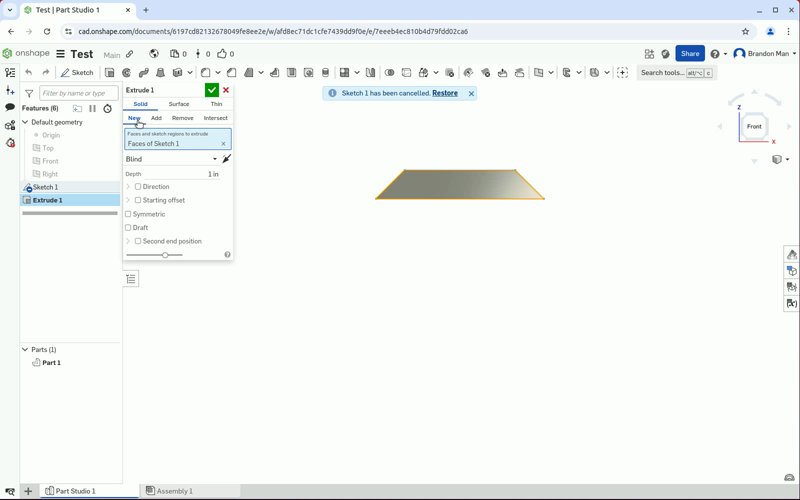
click(137, 120)
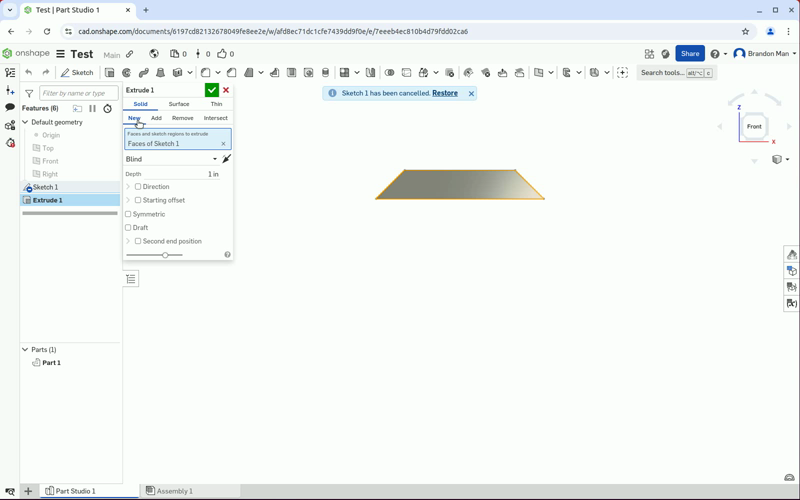
key(tab, 4)
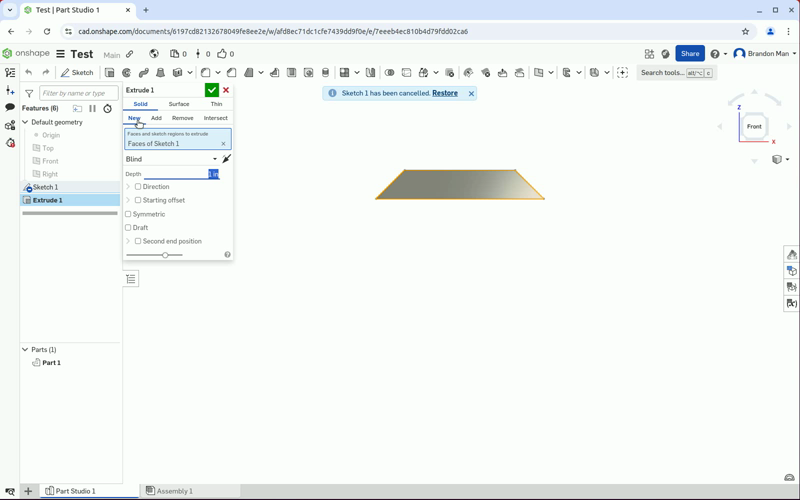
text(12.998)
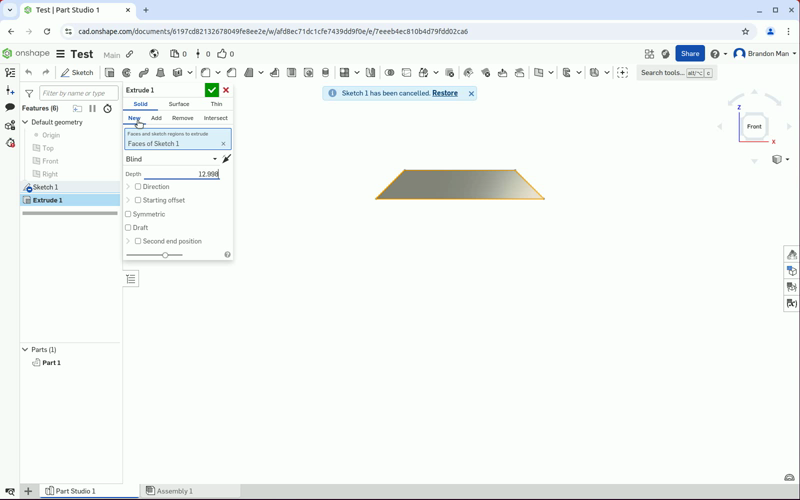
key(enter)
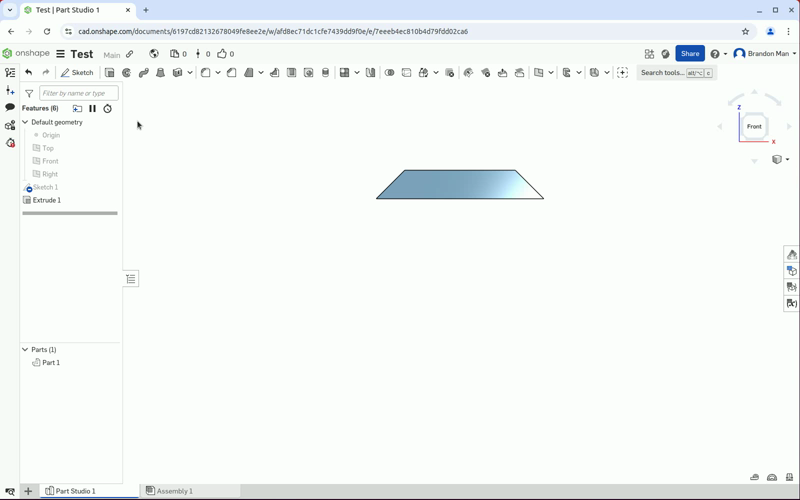
key(shift+h)
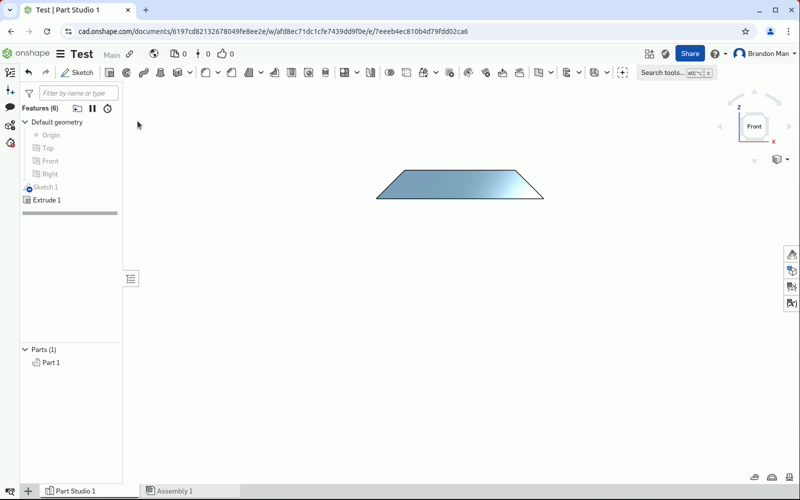
key(shift+h)
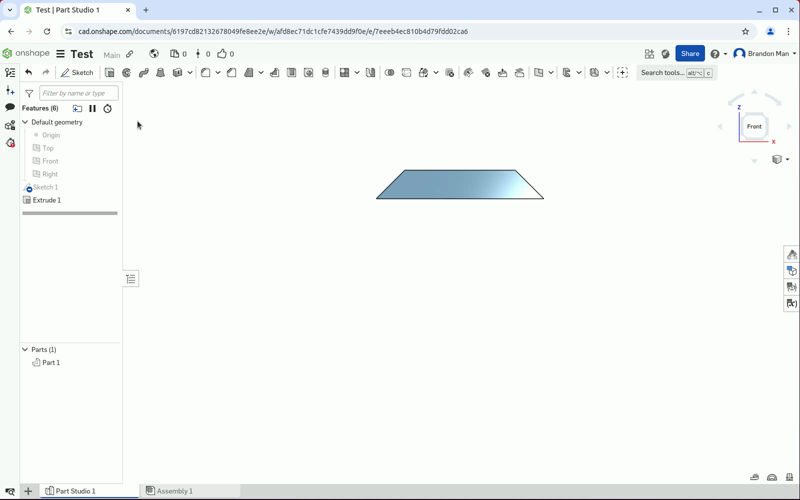
mouse_move(73, 189)
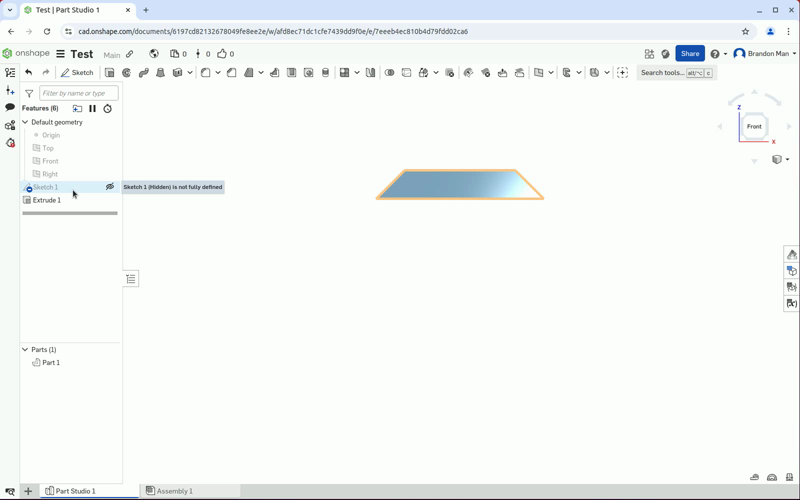
click(73, 189)
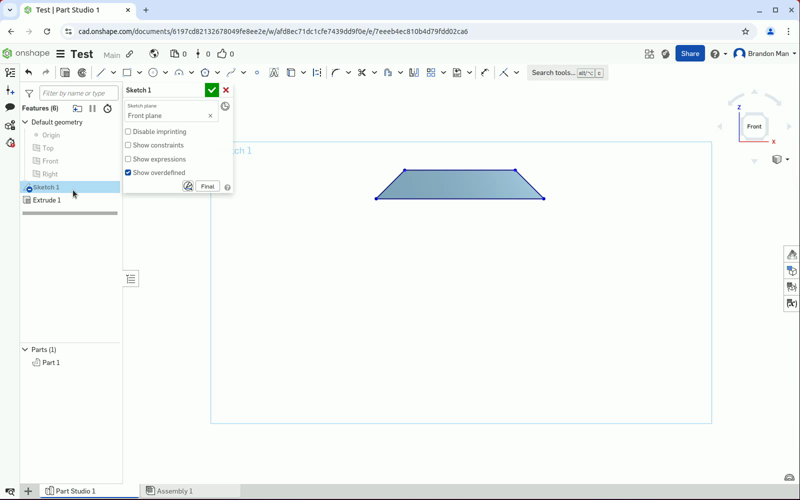
mouse_move(229, 92)
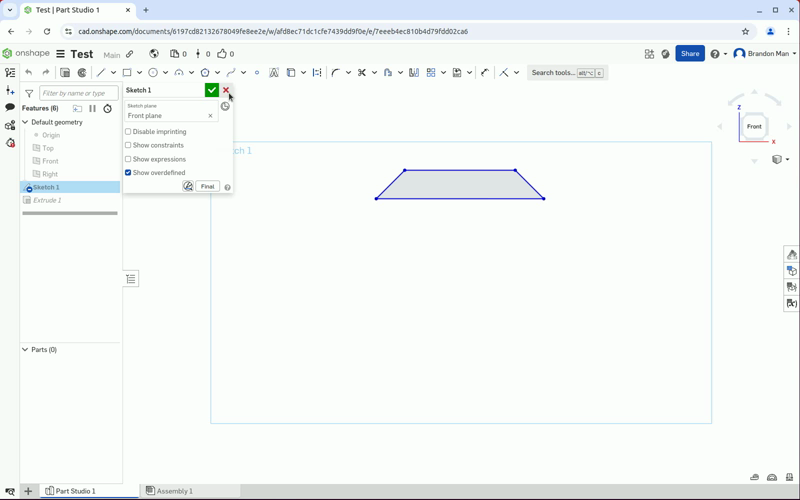
click(229, 92)
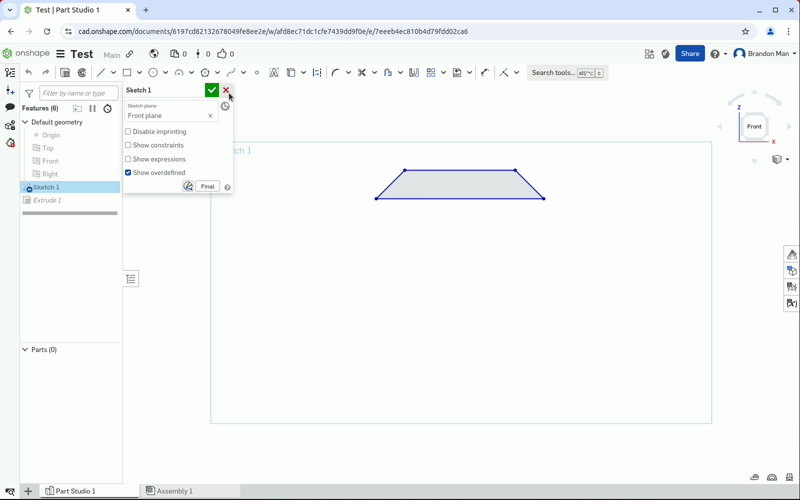
key(shift+s)
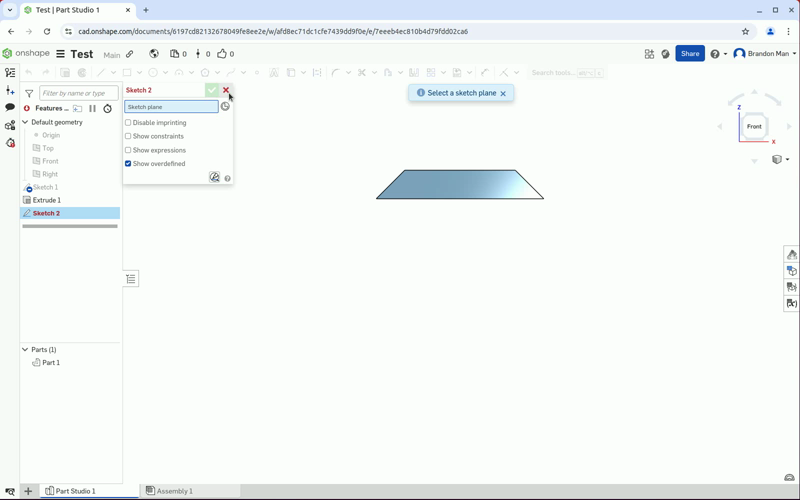
mouse_move(73, 163)
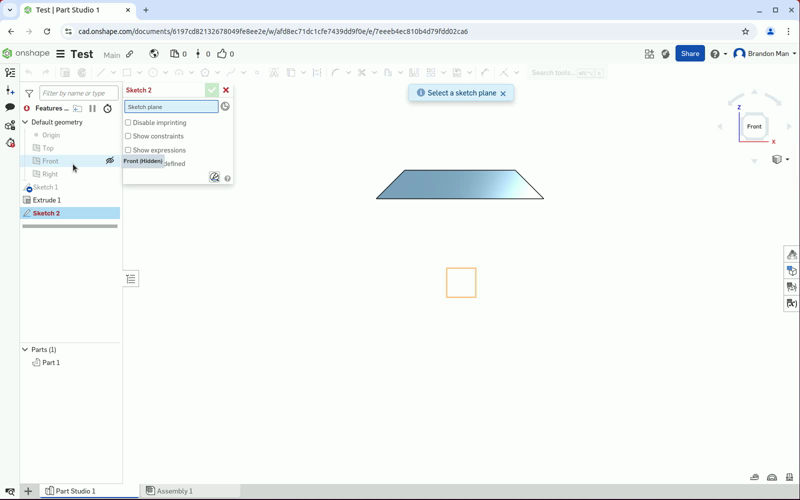
click(73, 163)
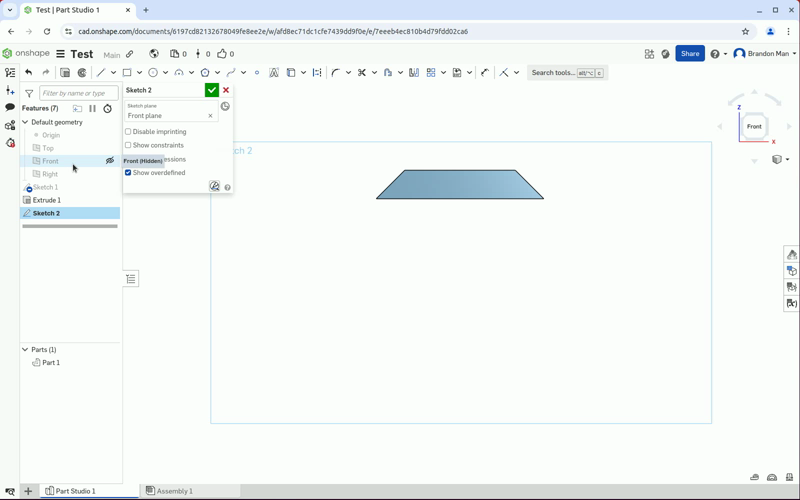
mouse_move(73, 352)
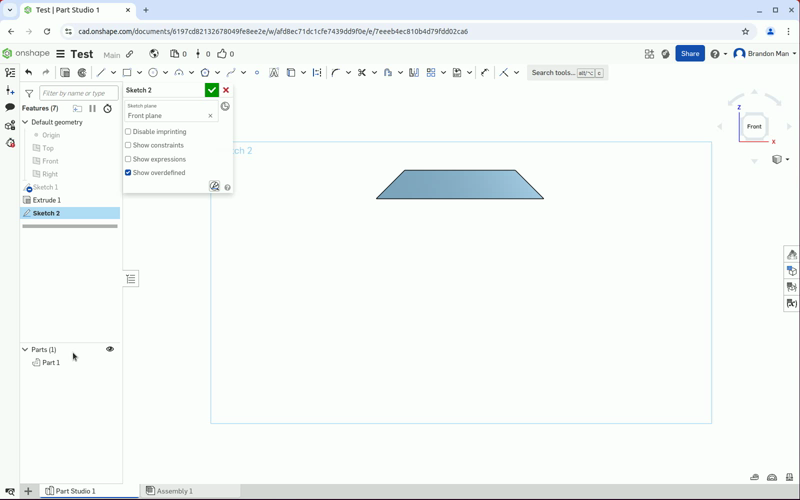
key(y)
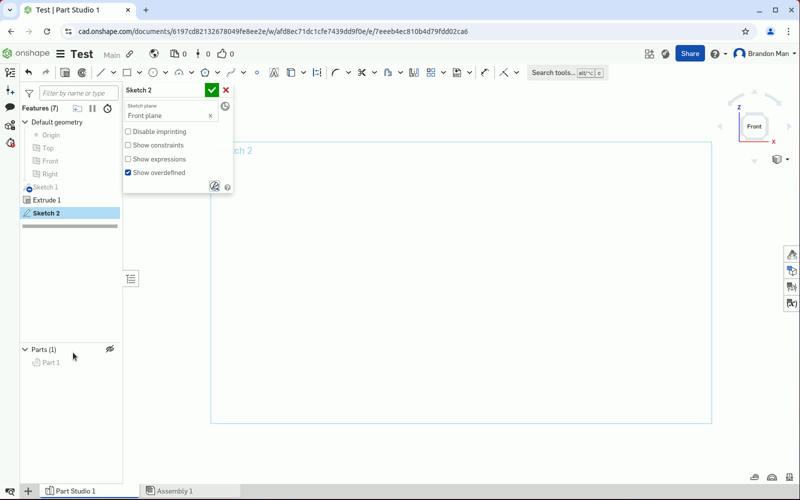
key(l)
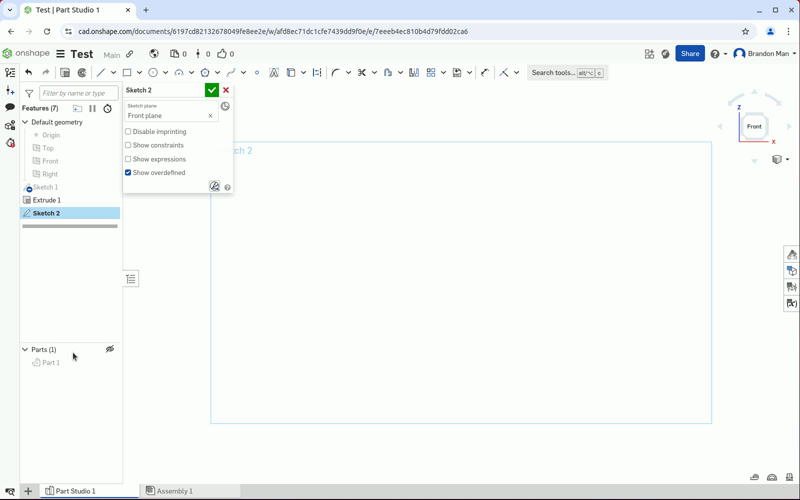
key_down(shift)
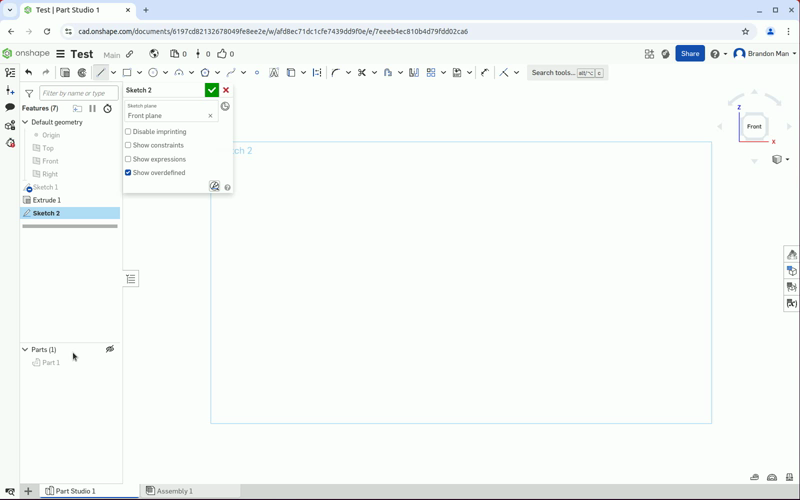
mouse_move(376, 240)
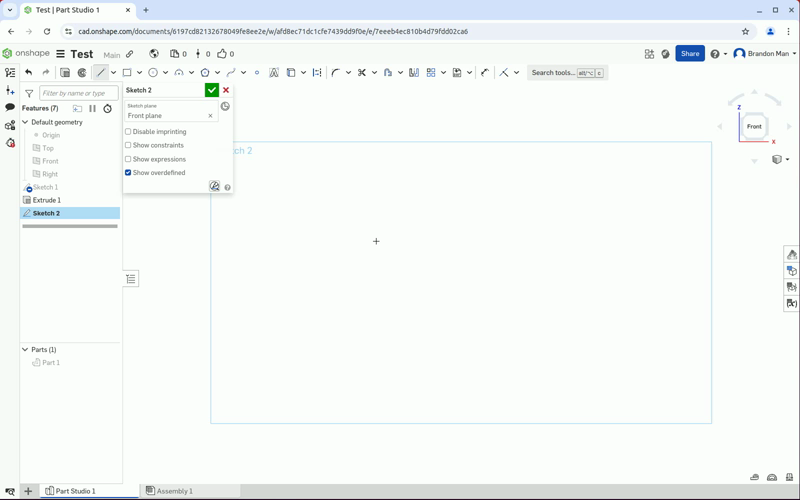
click(376, 240)
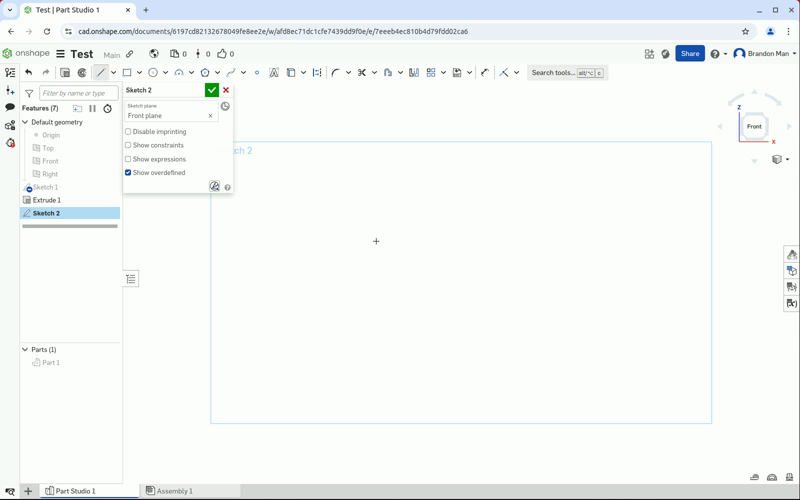
key_up(shift)
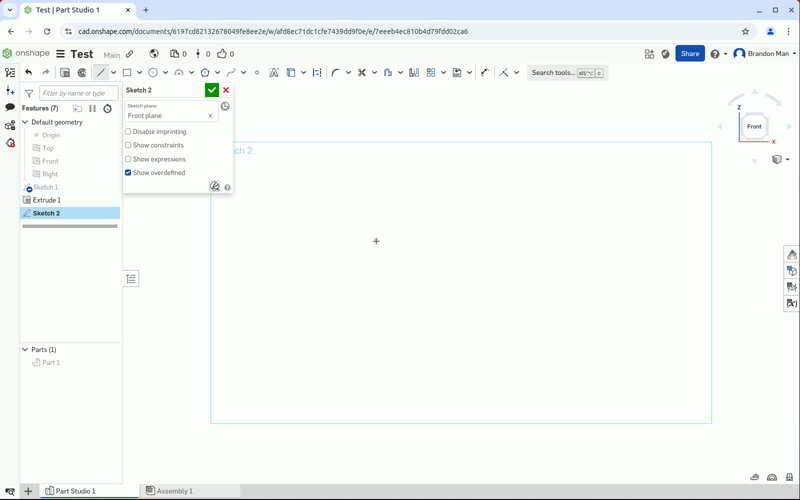
key_down(shift)
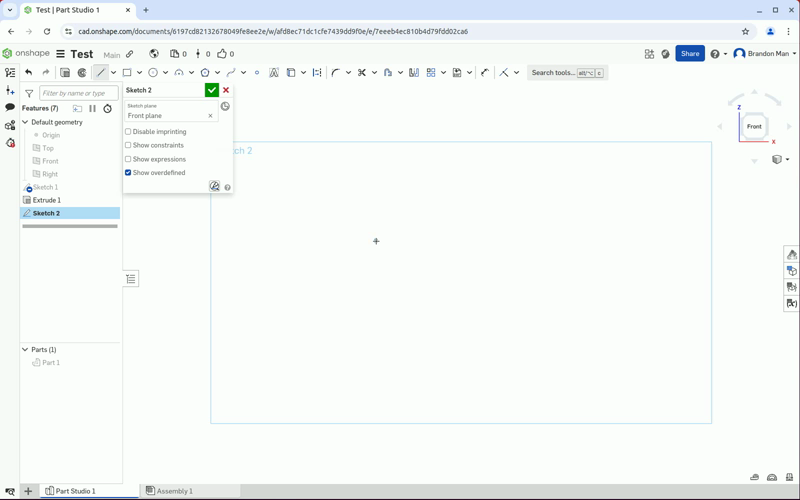
mouse_move(543, 240)
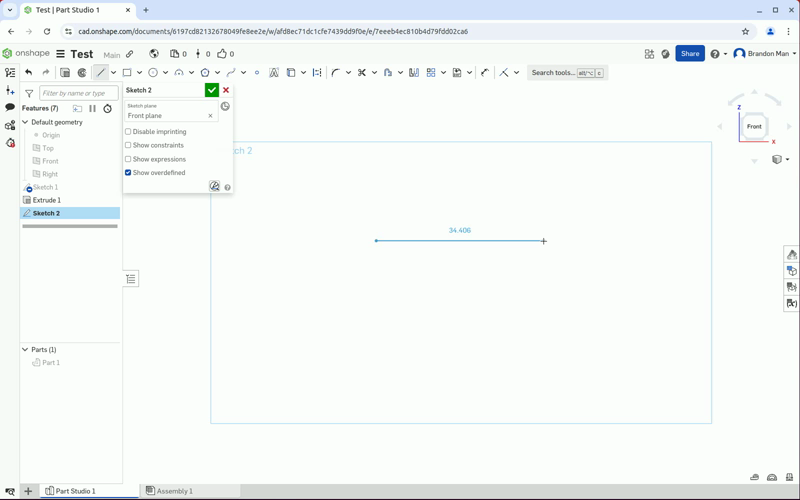
click(543, 240)
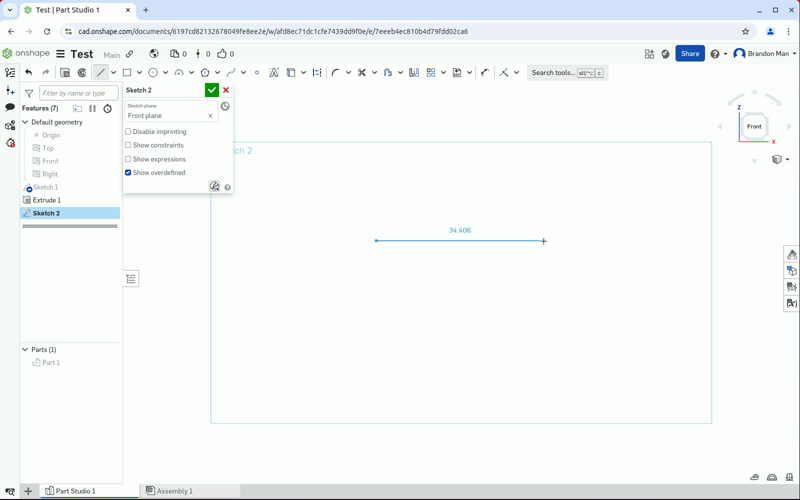
key_up(shift)
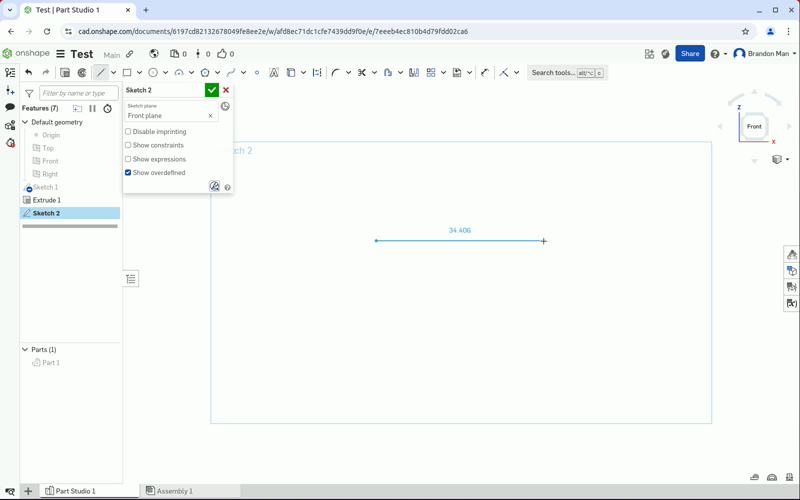
key_down(shift)
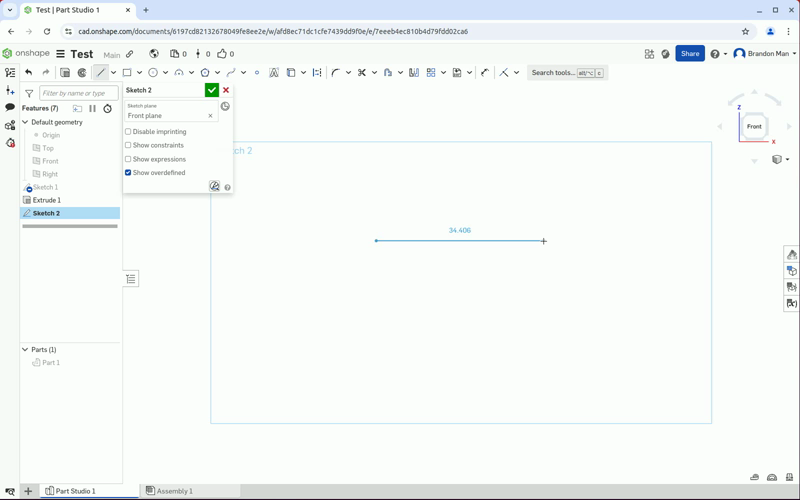
mouse_move(573, 240)
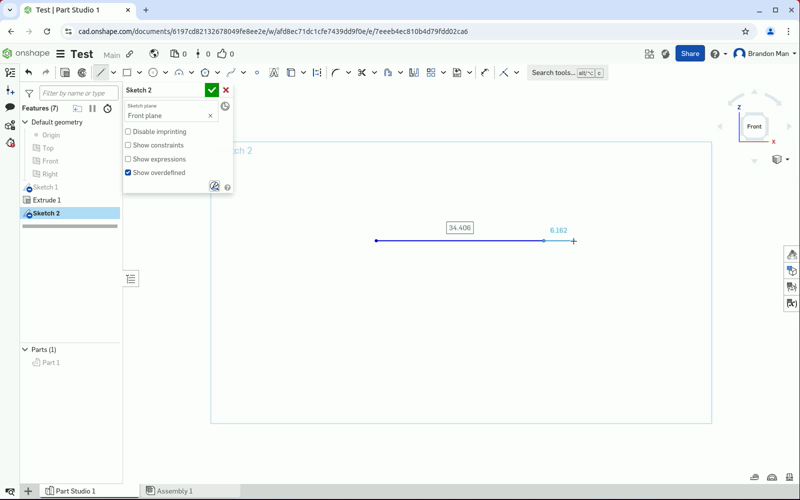
mouse_move(543, 198)
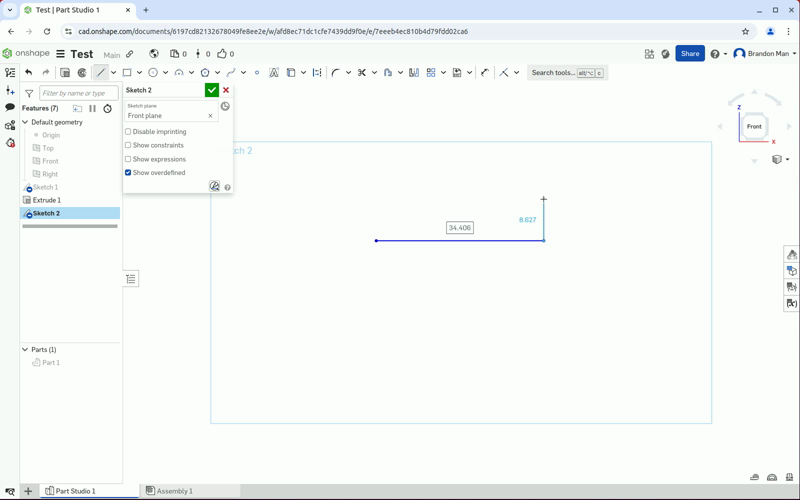
click(543, 198)
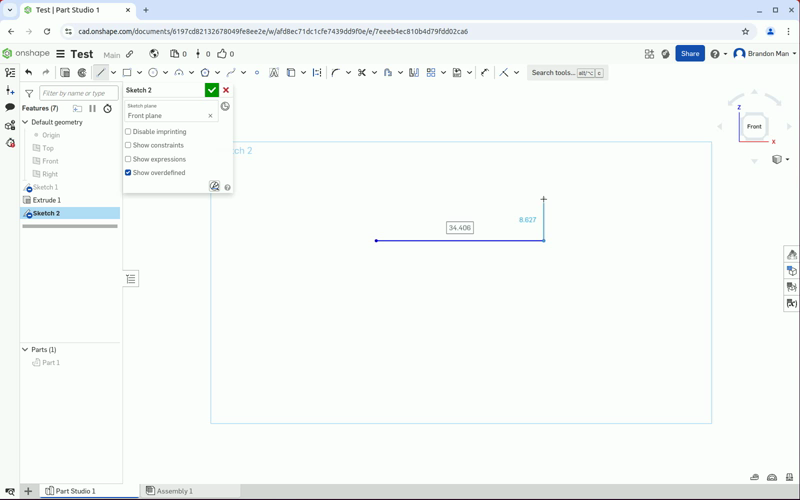
key_up(shift)
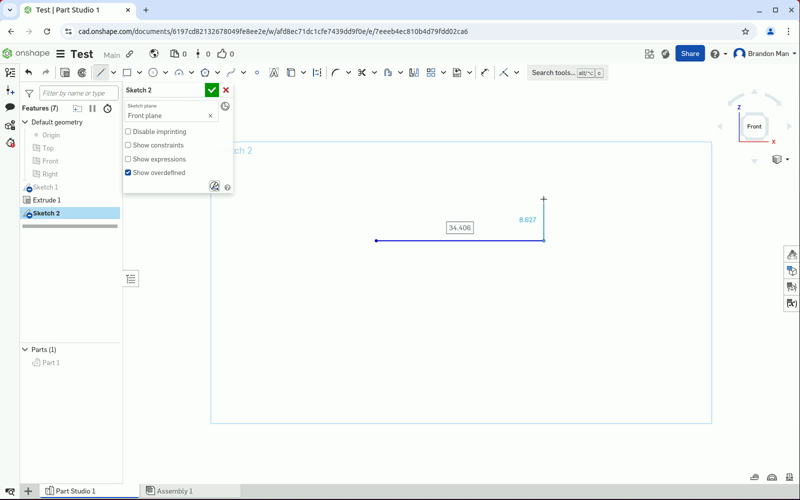
key_down(shift)
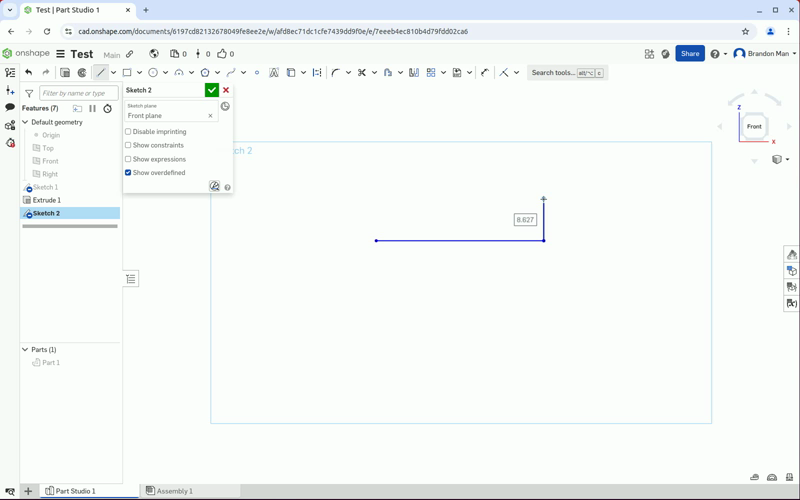
mouse_move(376, 198)
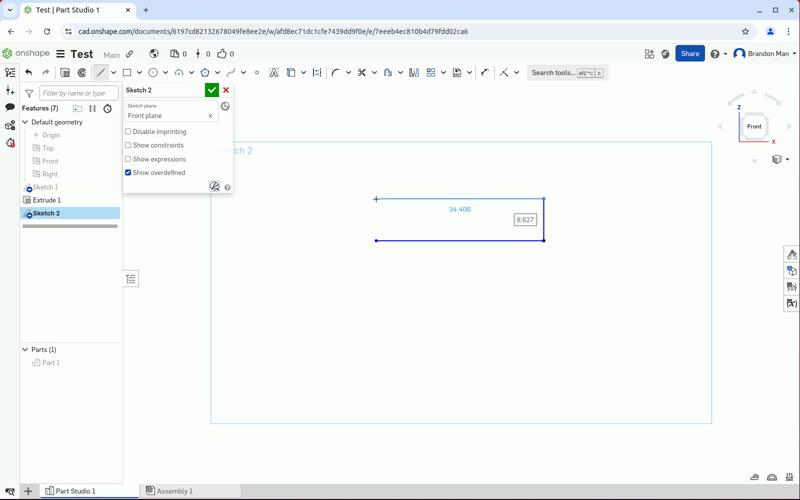
click(376, 198)
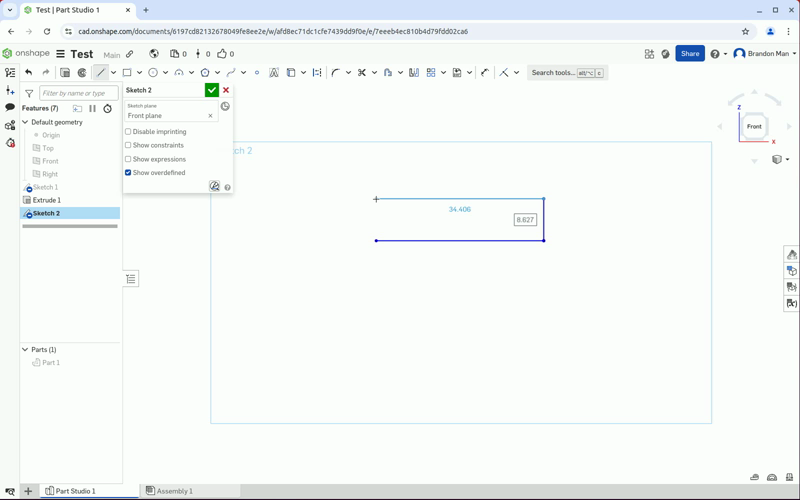
key_up(shift)
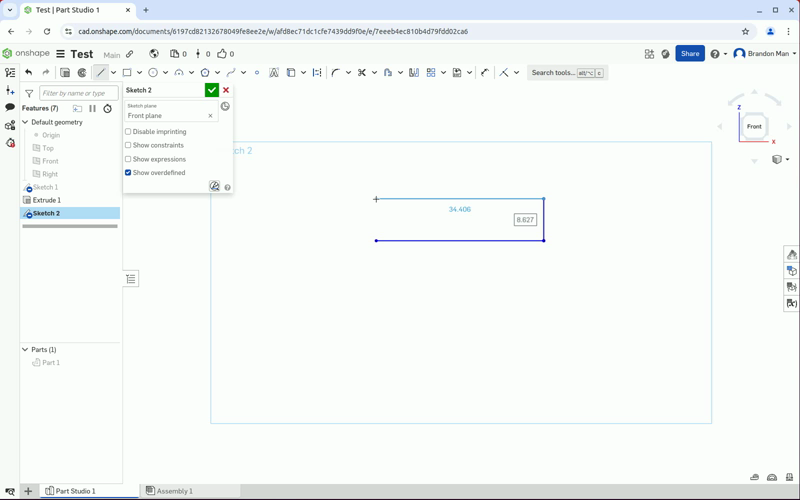
mouse_move(406, 198)
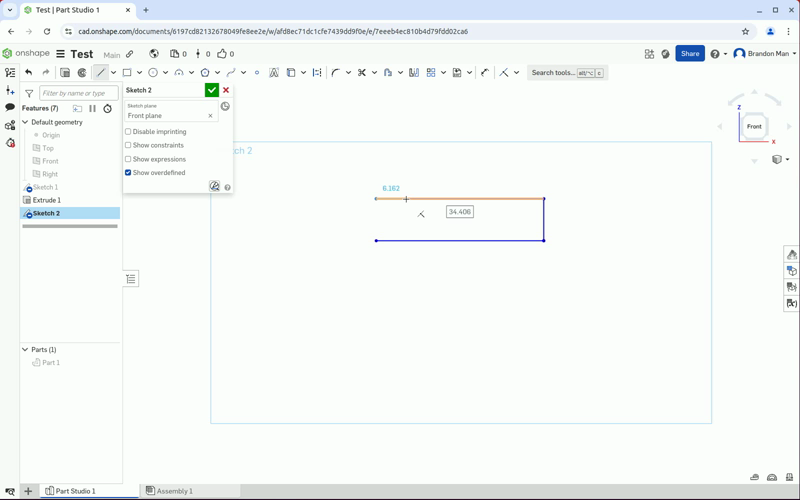
key_down(shift)
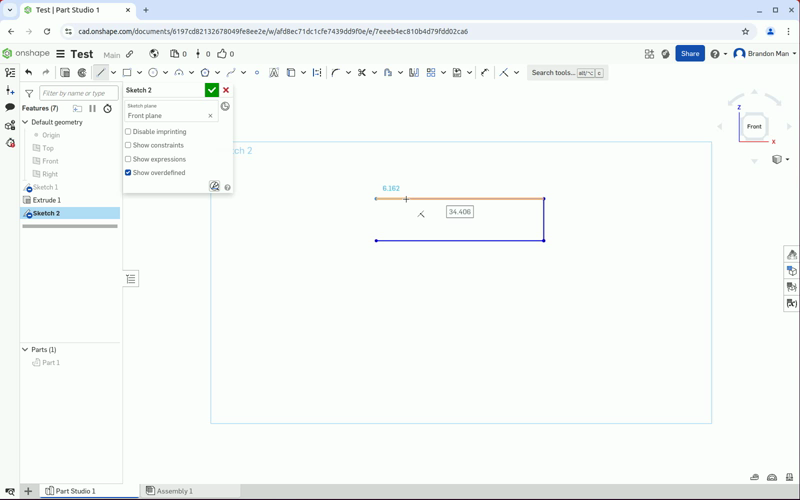
mouse_move(376, 240)
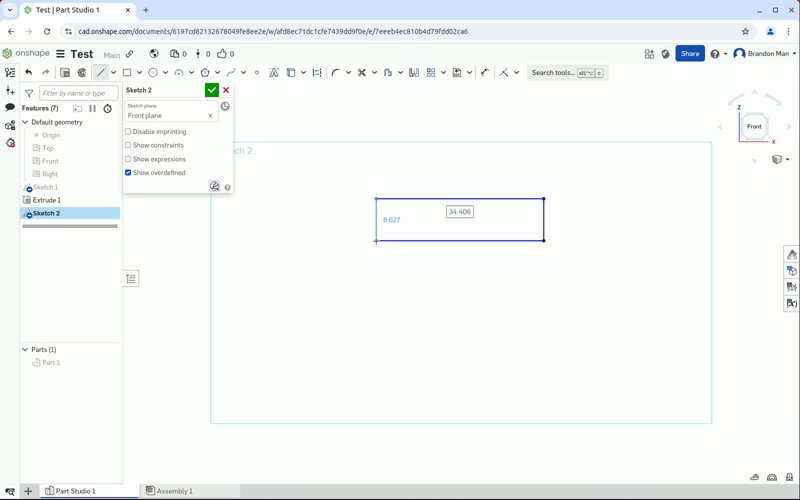
key_up(shift)
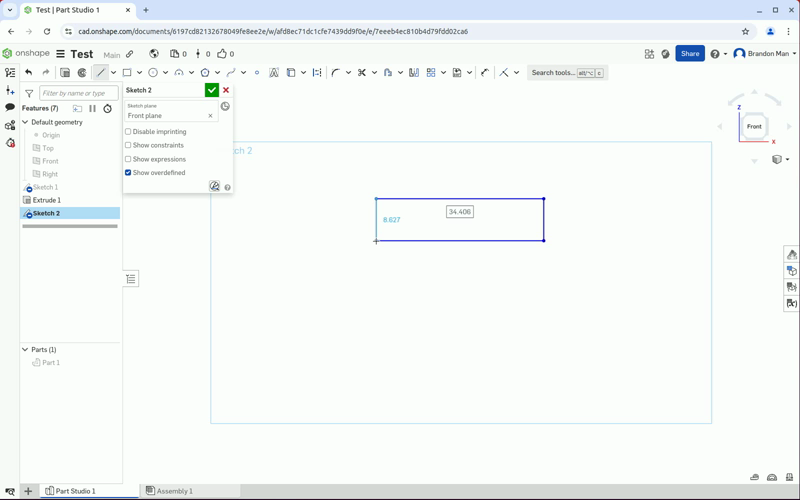
click(376, 240)
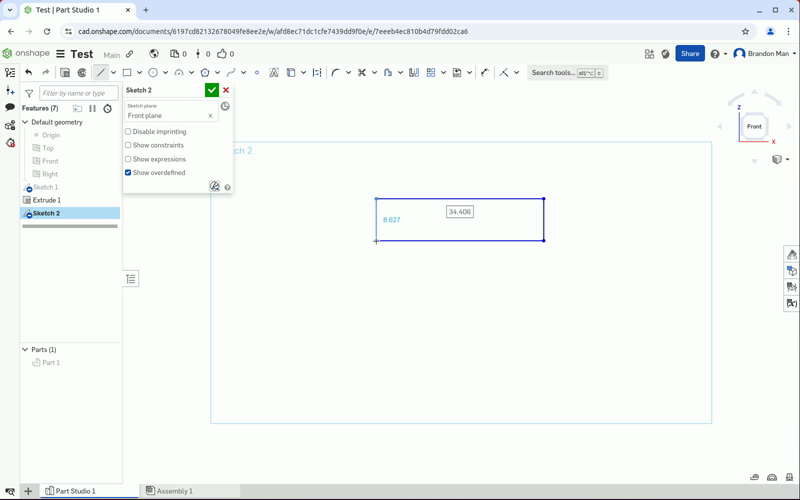
key(esc)
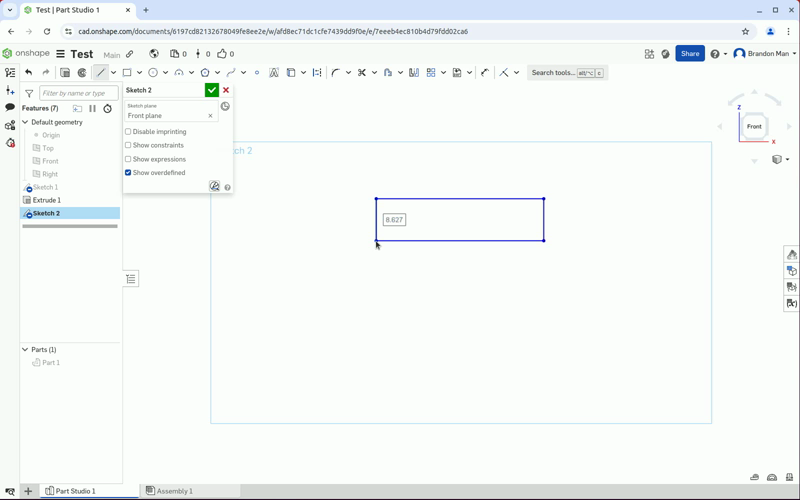
mouse_move(452, 224)
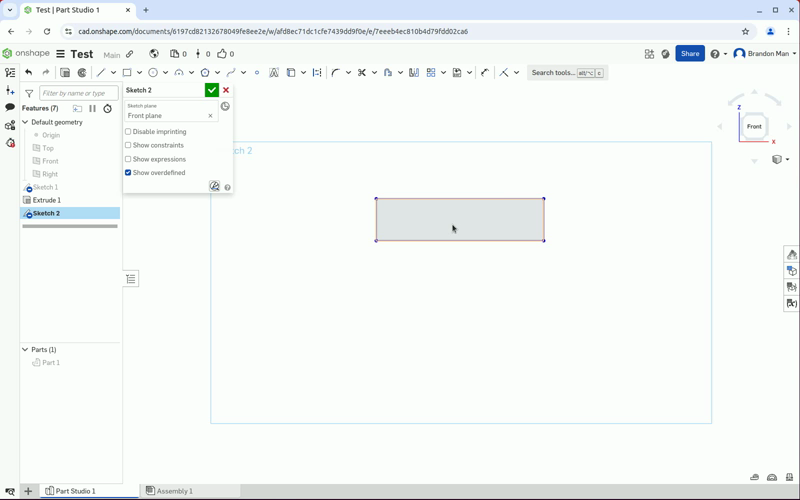
click(452, 224)
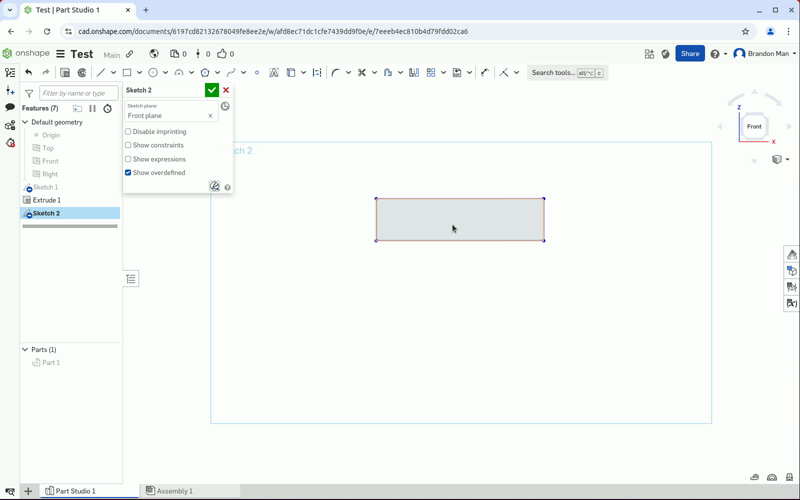
mouse_move(73, 352)
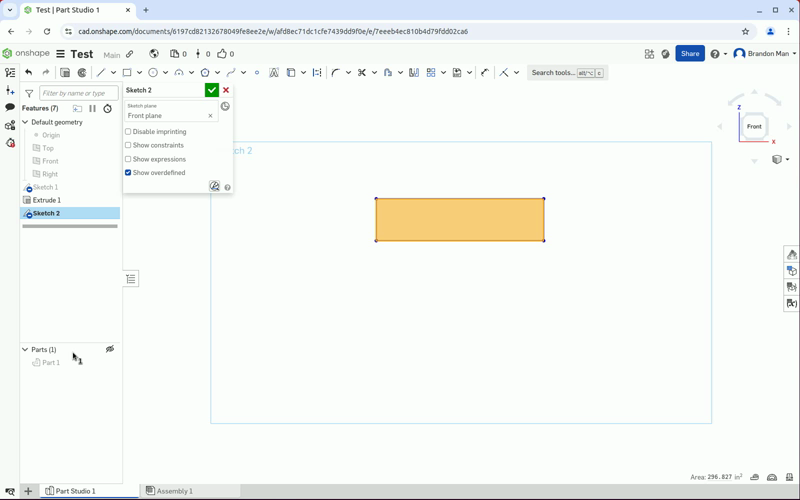
key(shift+y)
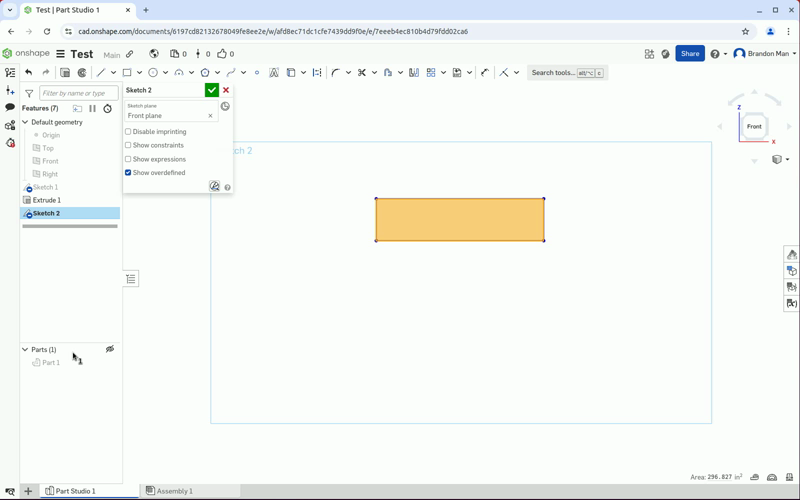
key(shift+e)
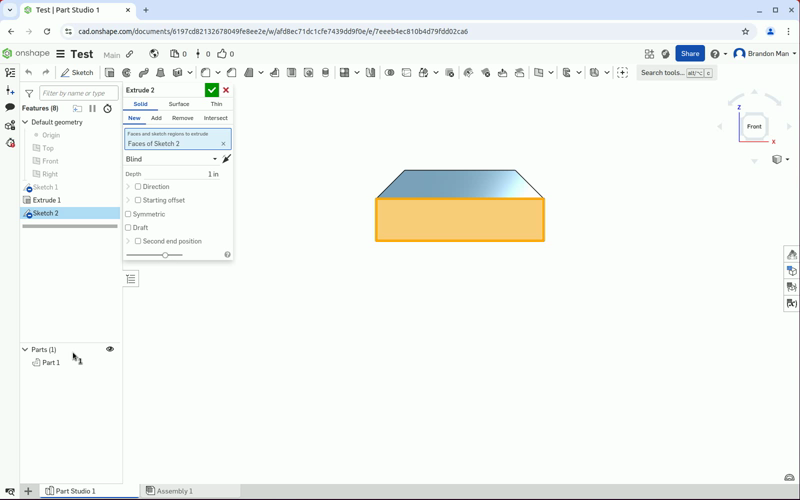
mouse_move(143, 106)
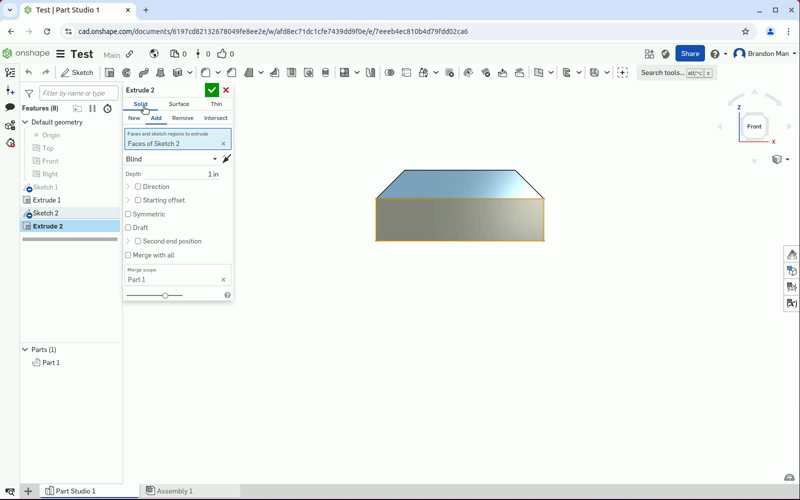
click(143, 106)
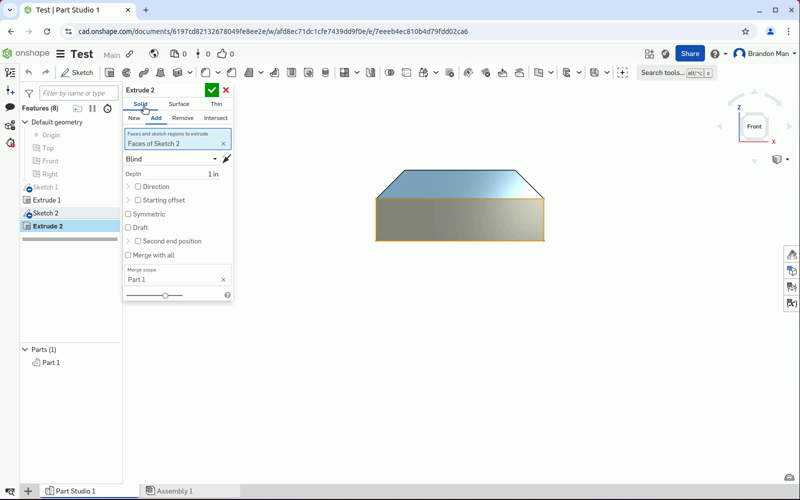
mouse_move(137, 120)
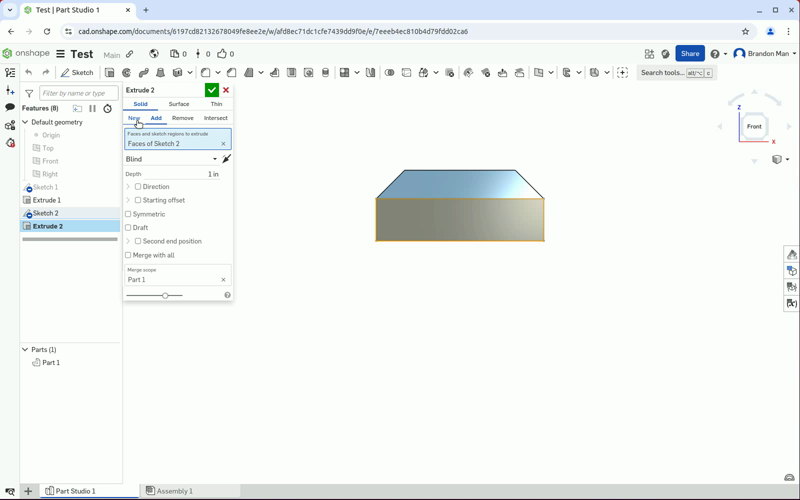
click(137, 120)
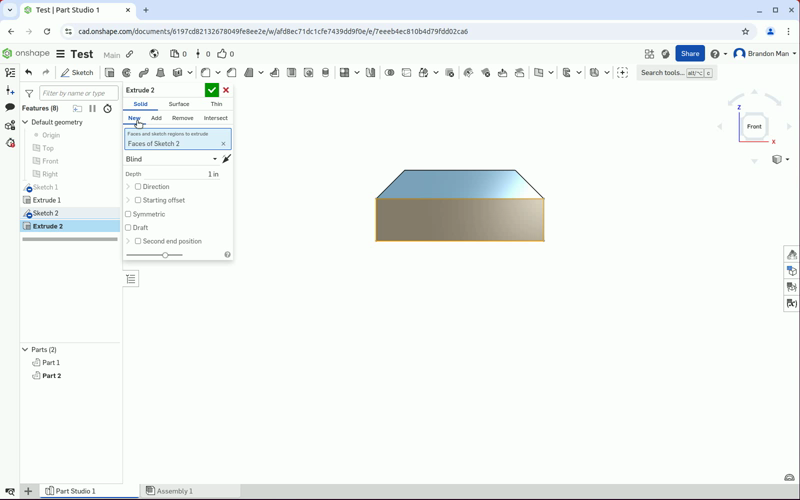
key(tab, 4)
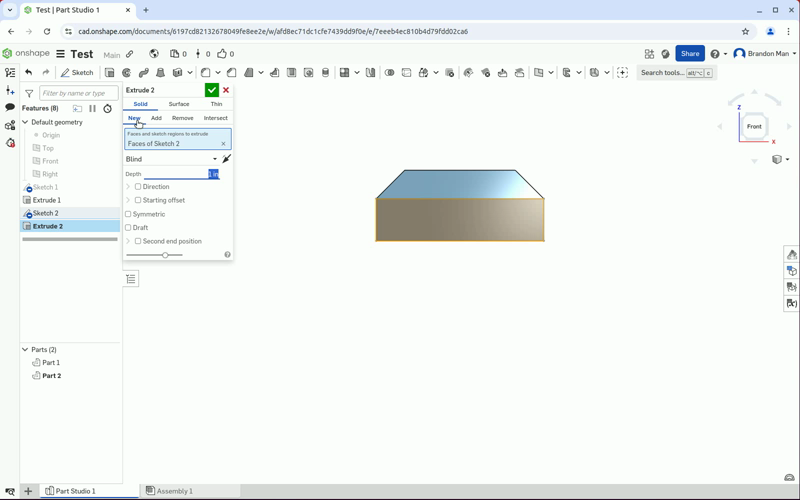
text(12.998)
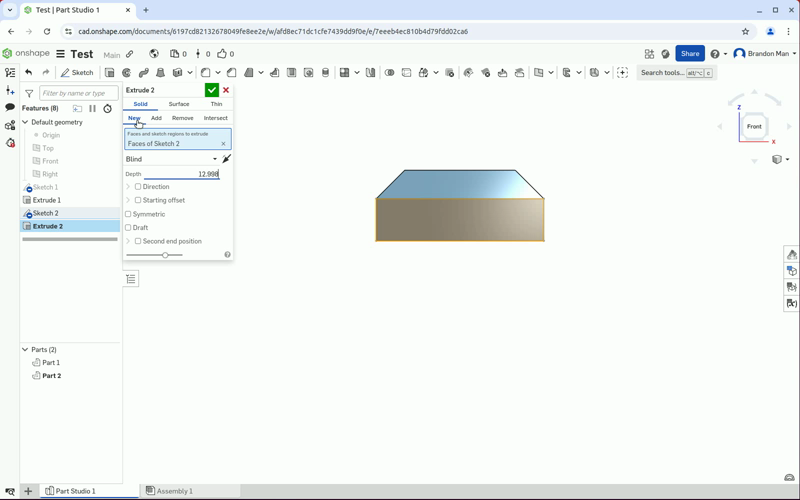
key(enter)
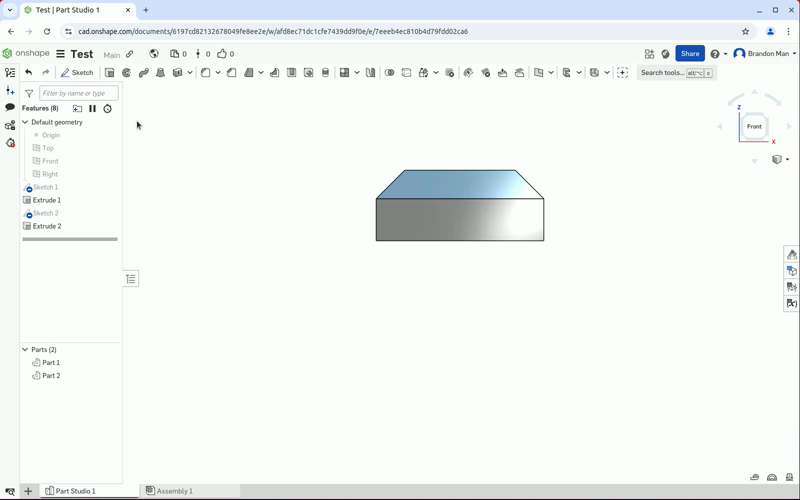
key(shift+h)
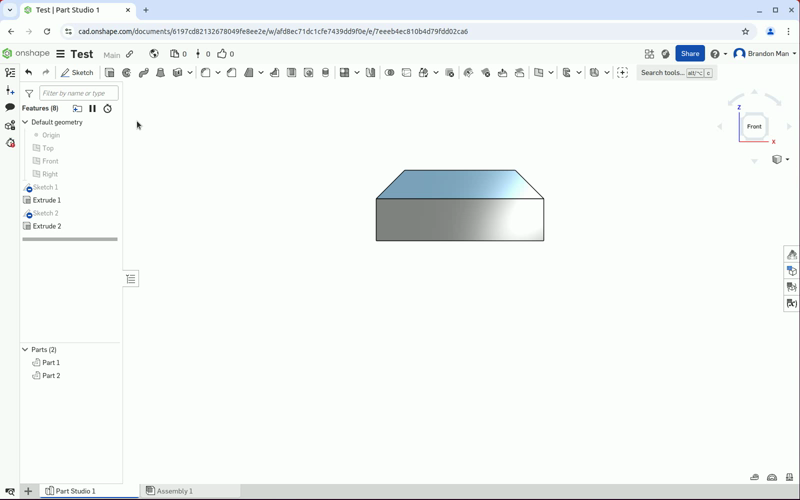
key(shift+h)
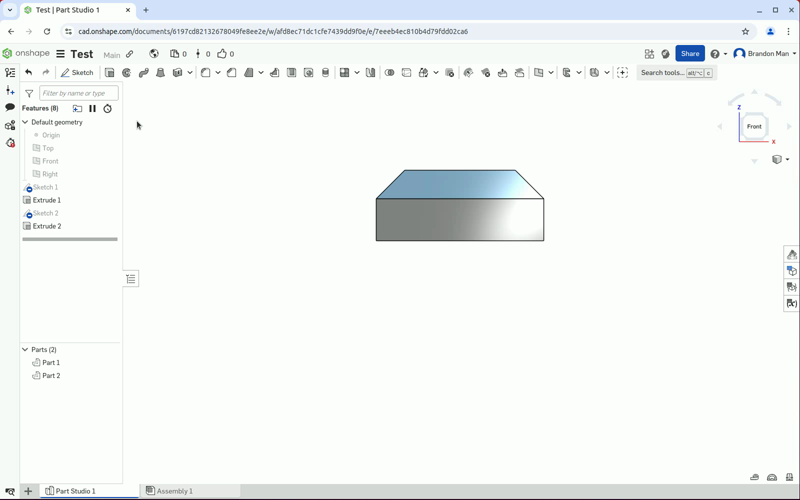
mouse_move(73, 189)
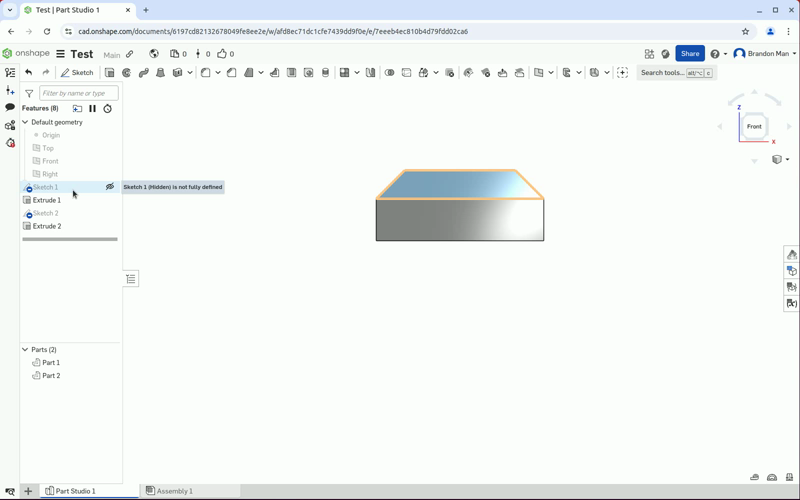
click(73, 189)
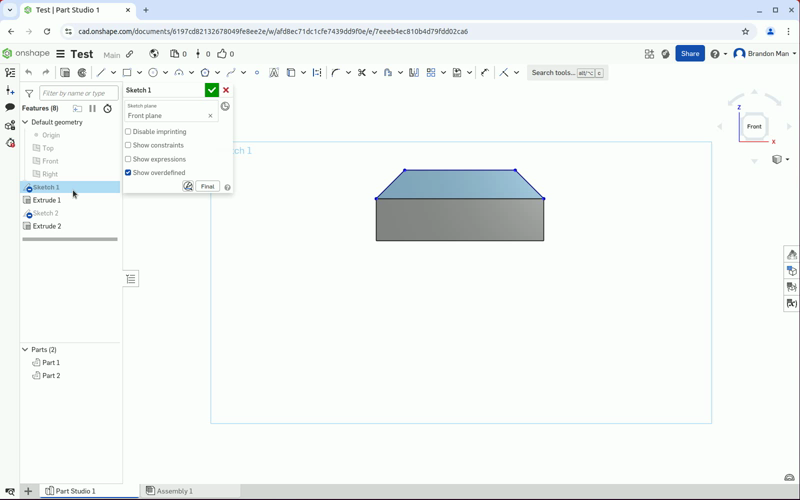
mouse_move(229, 92)
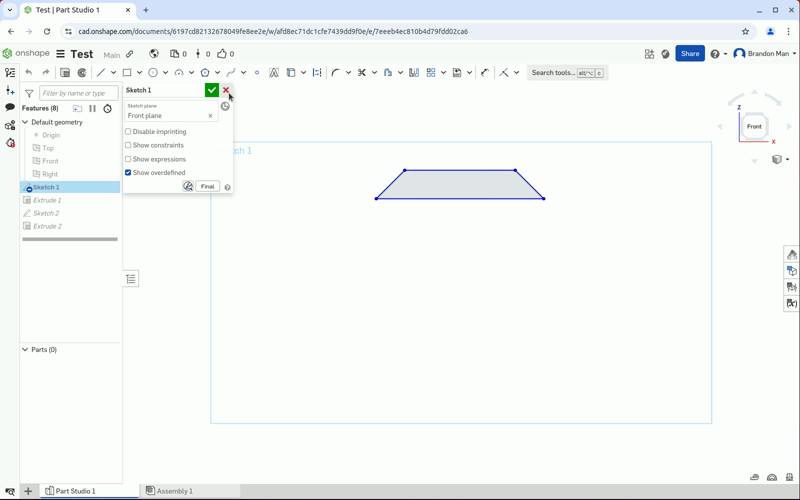
click(229, 92)
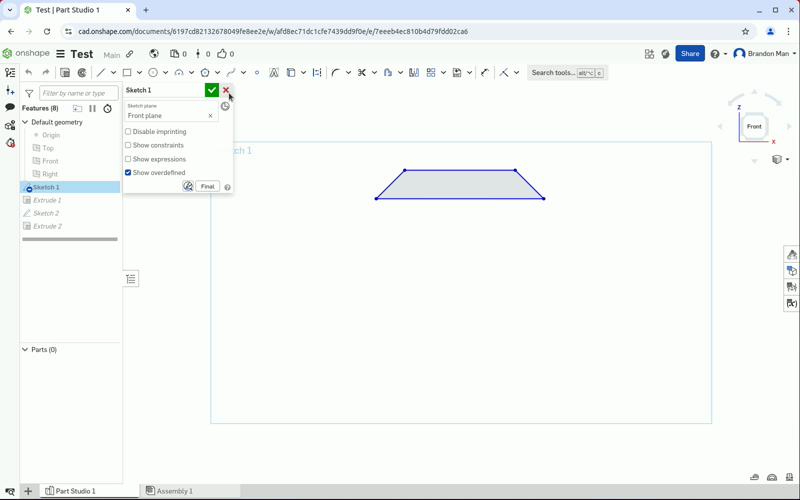
key(shift+s)
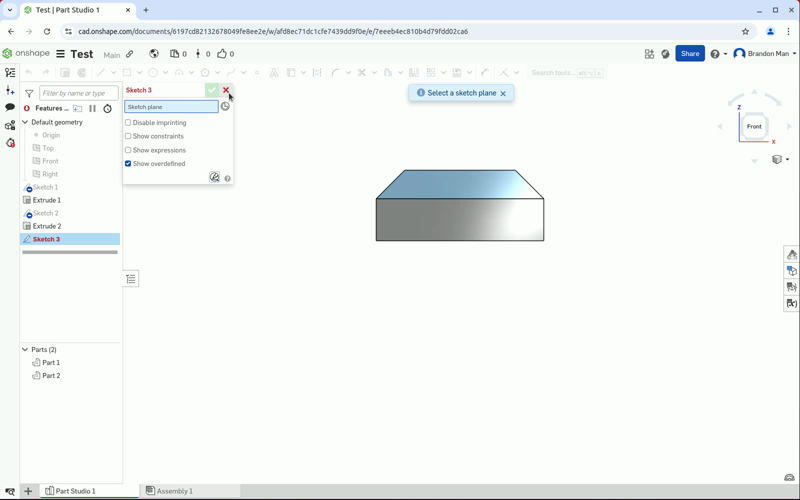
mouse_move(73, 163)
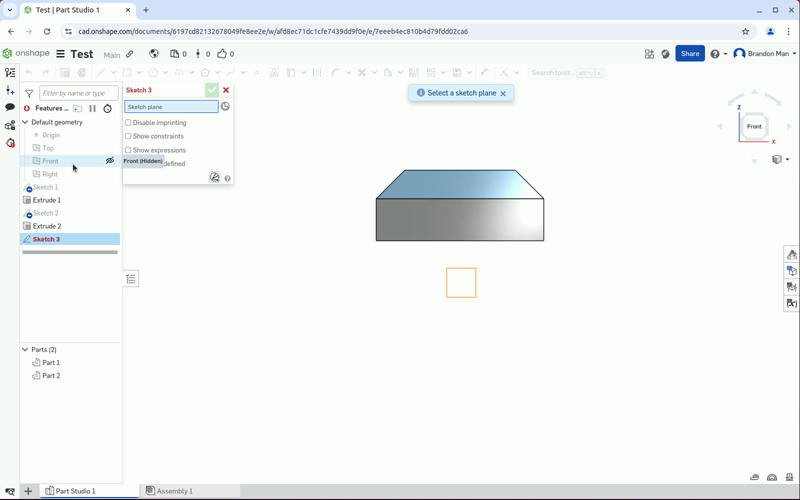
click(73, 163)
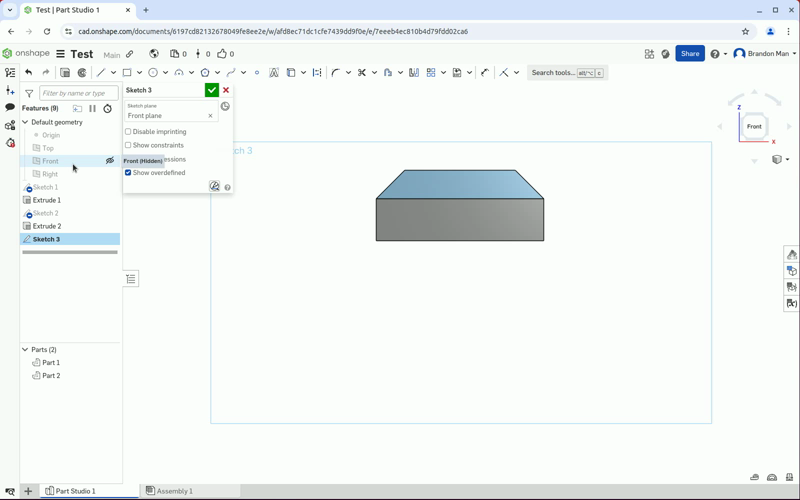
mouse_move(73, 352)
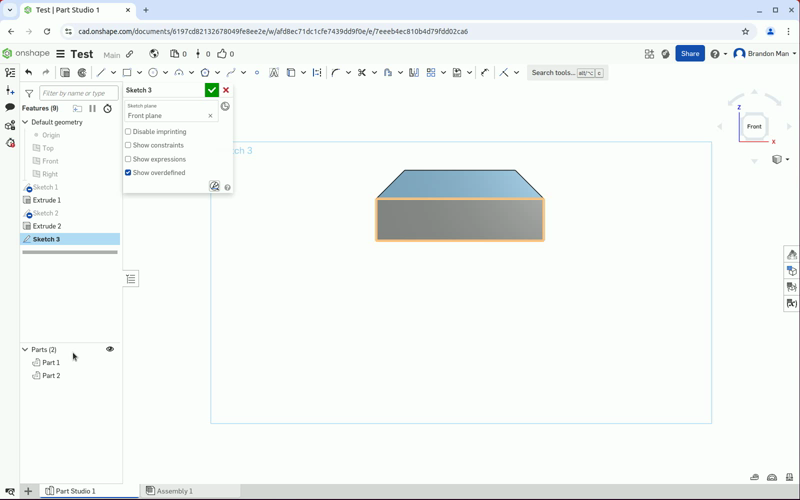
key(y)
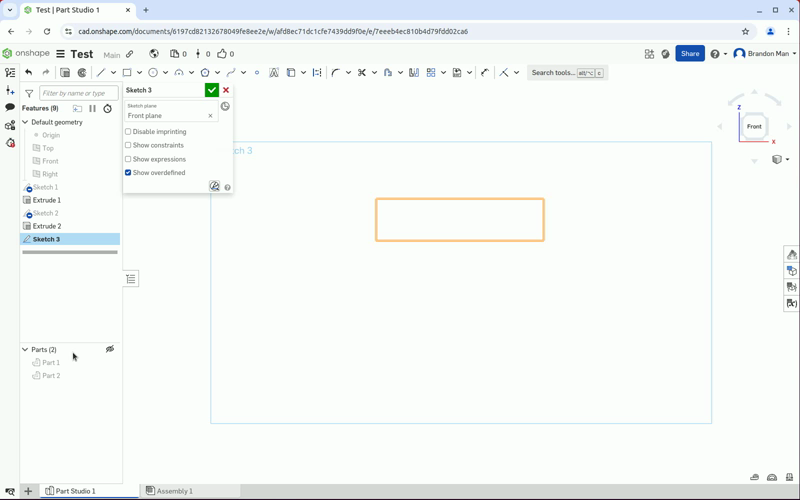
key(l)
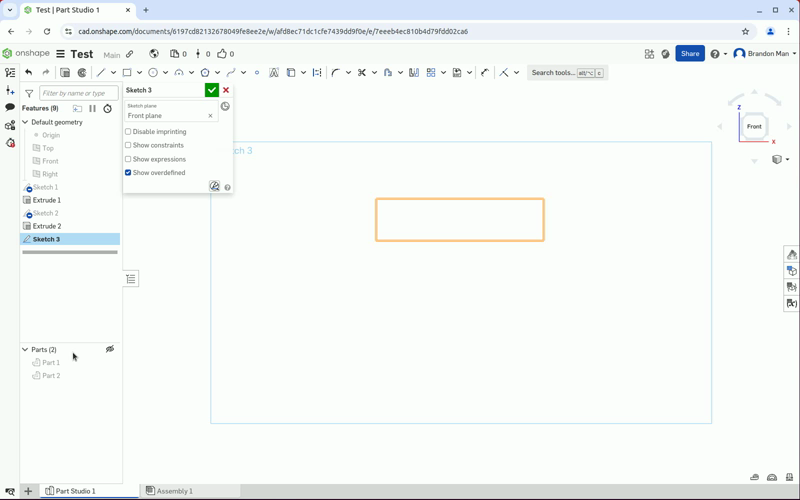
key_down(shift)
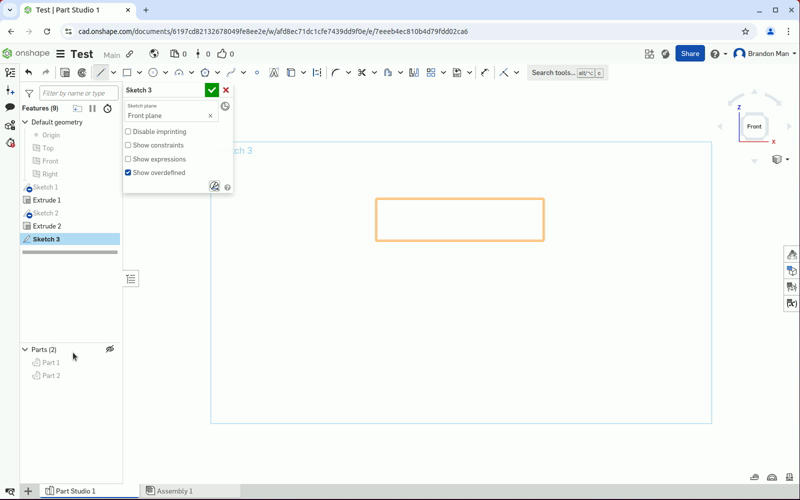
mouse_move(376, 282)
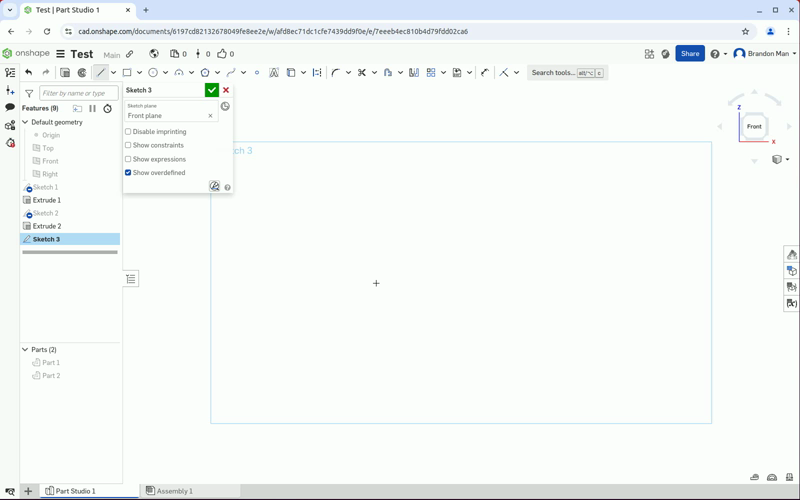
click(376, 282)
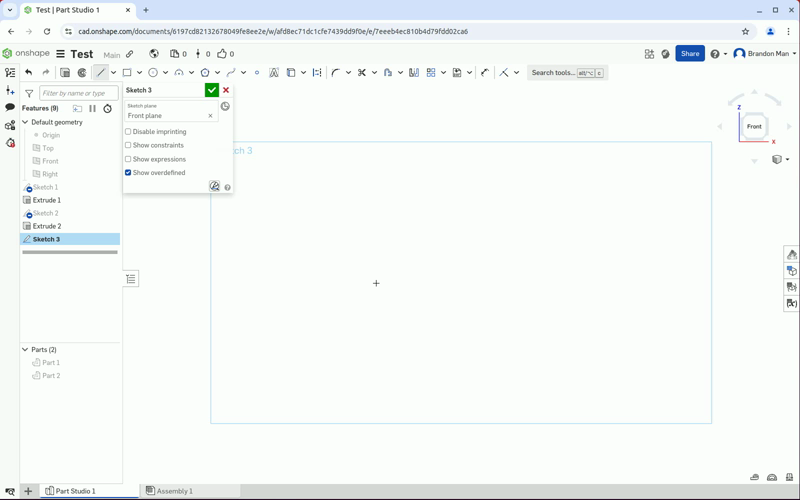
key_up(shift)
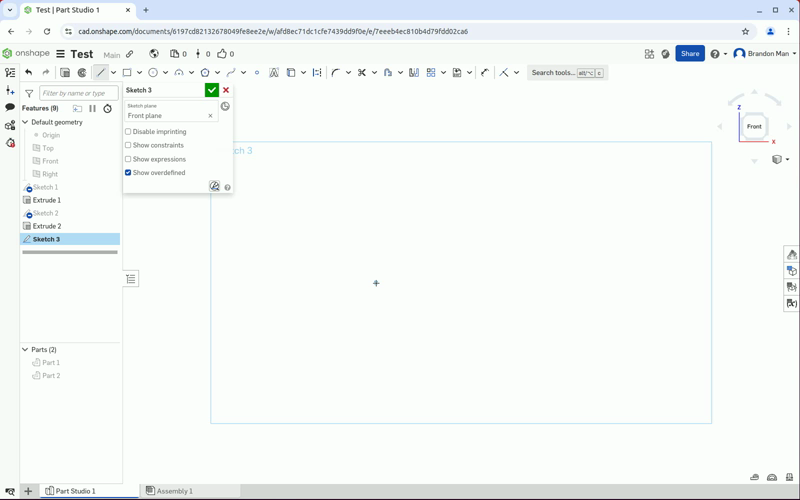
key_down(shift)
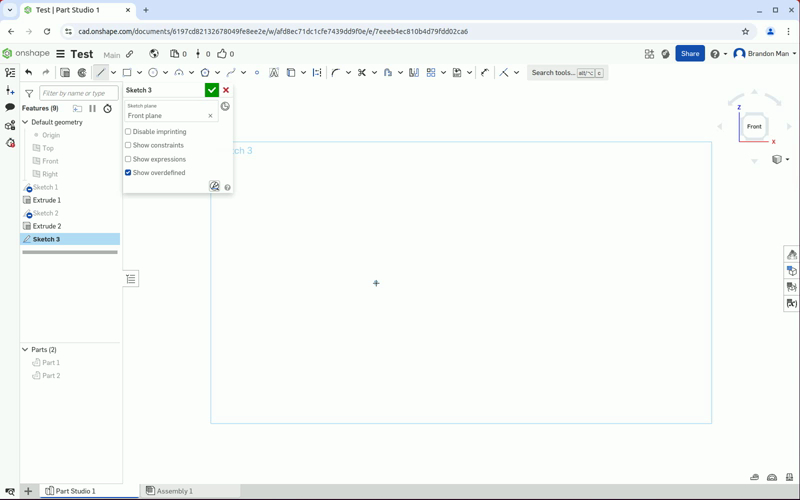
mouse_move(543, 282)
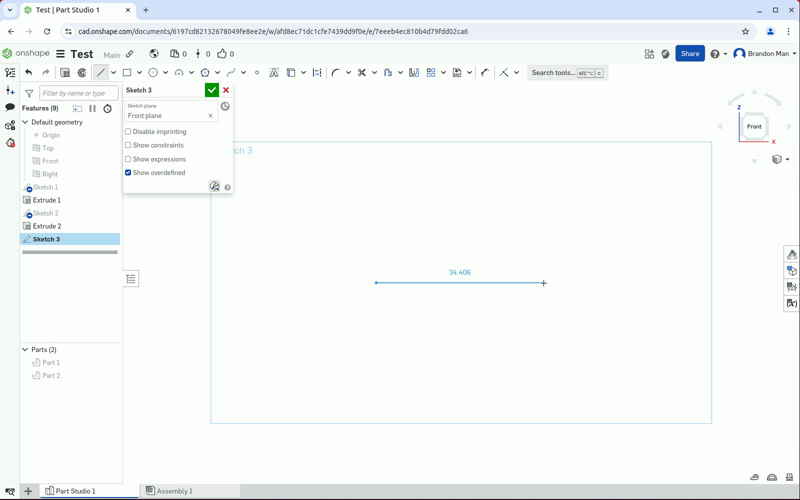
click(543, 282)
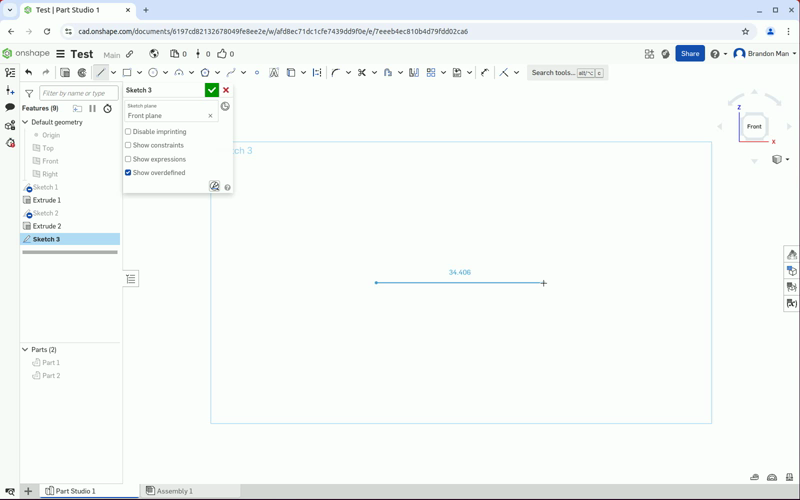
key_up(shift)
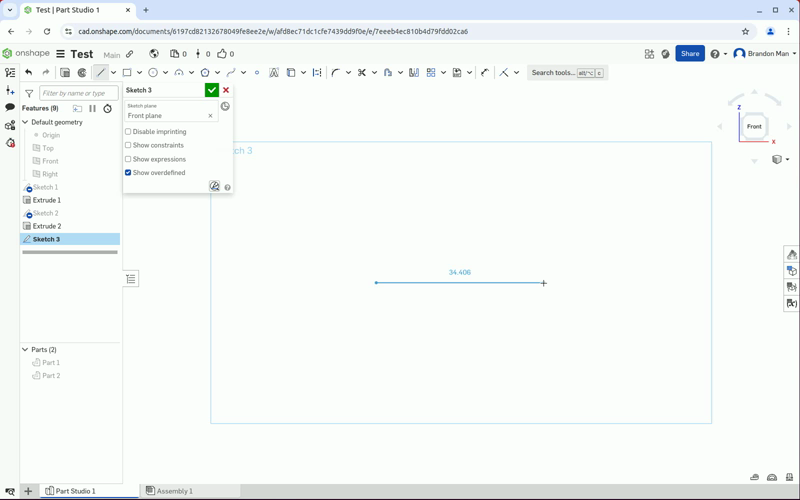
key_down(shift)
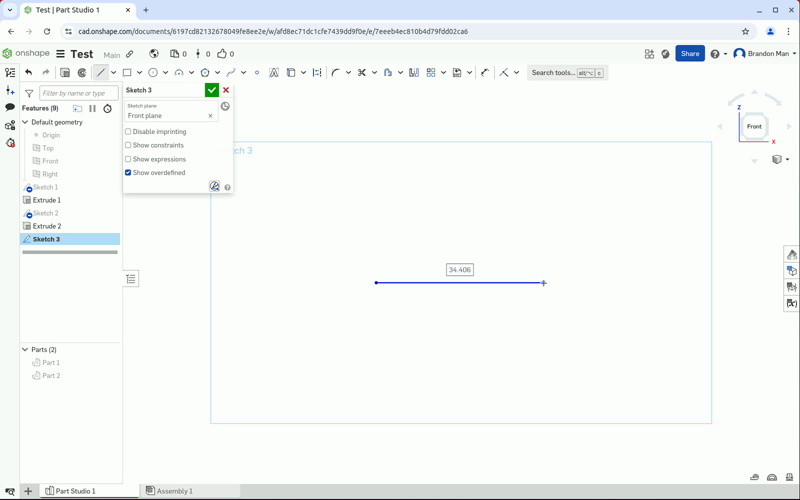
mouse_move(573, 282)
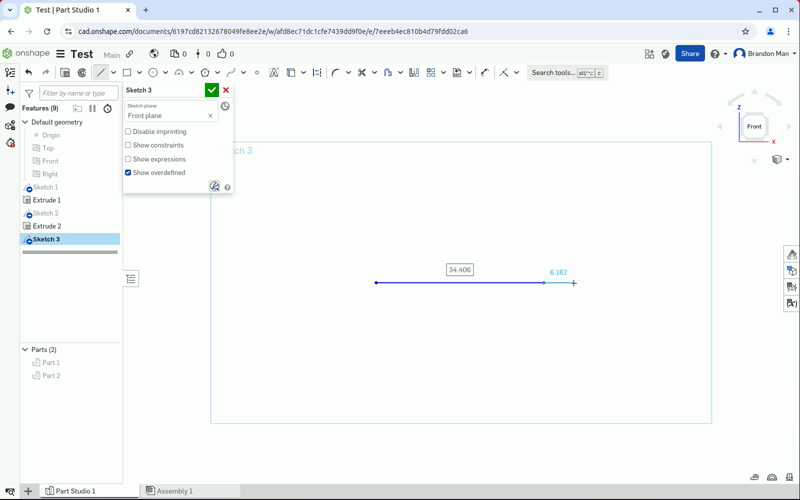
mouse_move(543, 240)
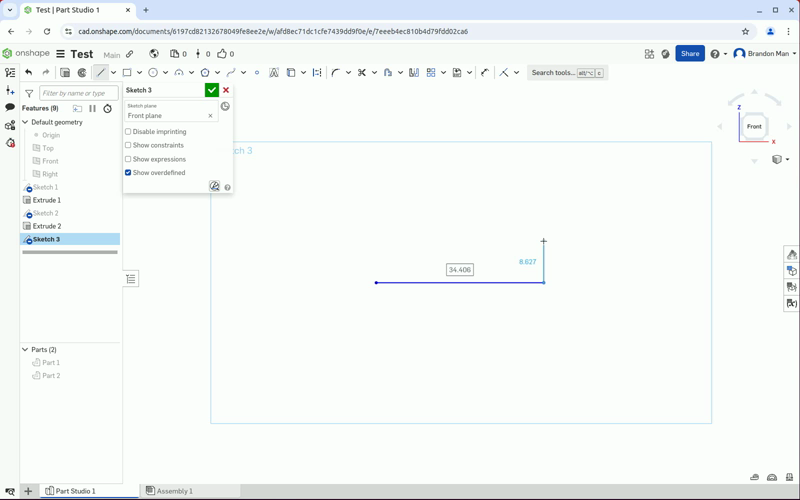
click(543, 240)
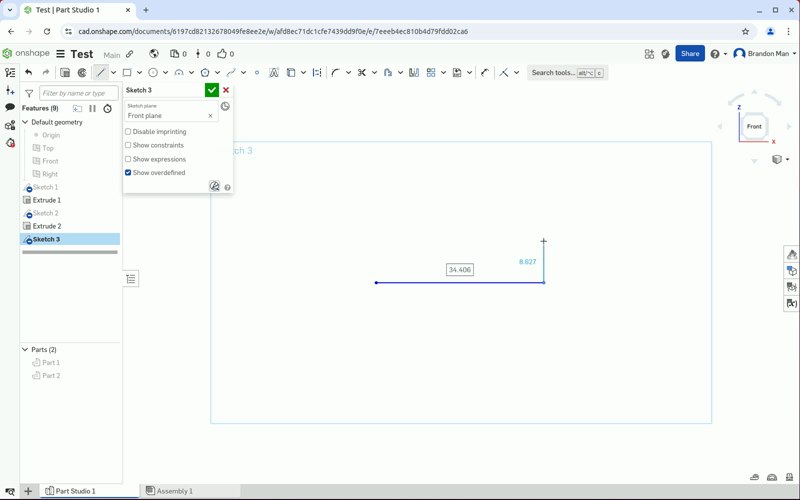
key_up(shift)
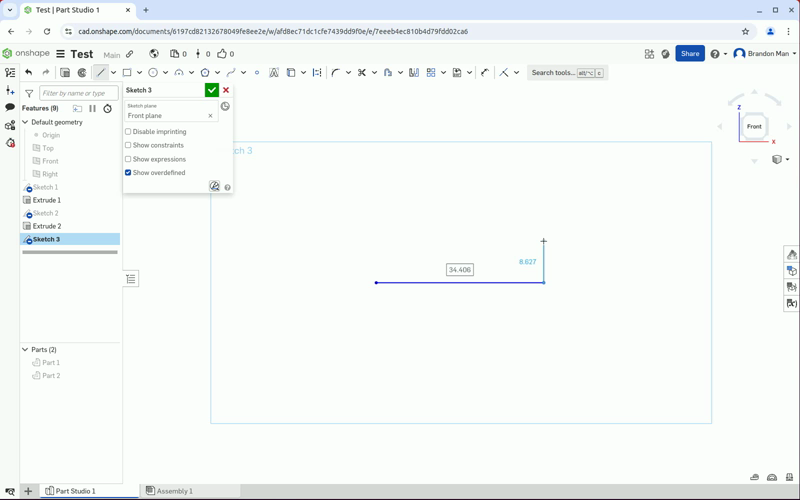
key_down(shift)
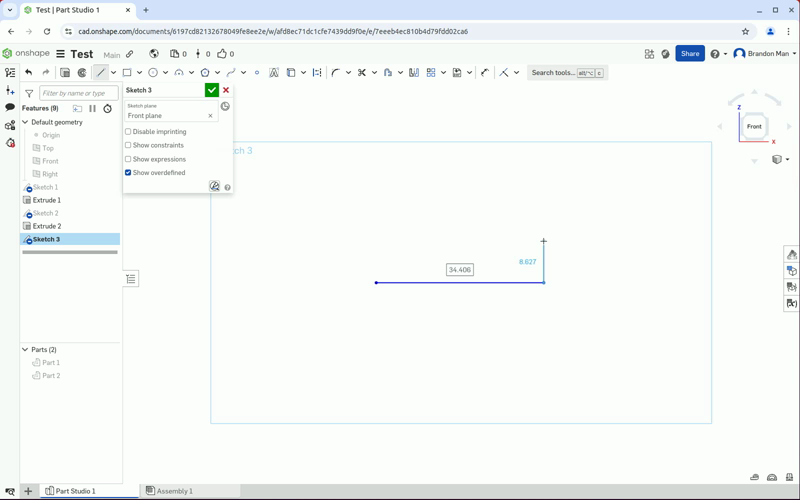
mouse_move(376, 240)
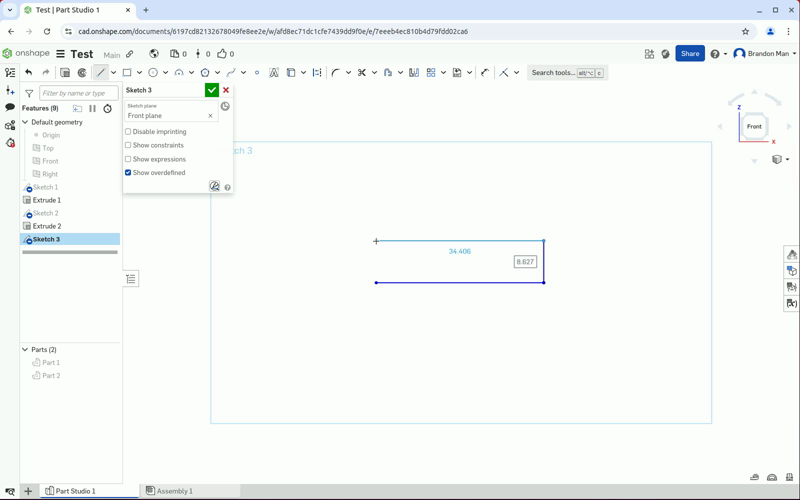
click(376, 240)
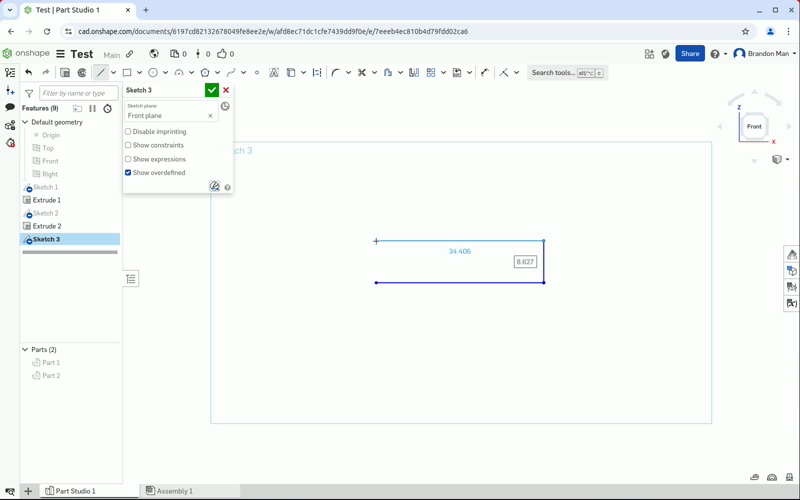
key_up(shift)
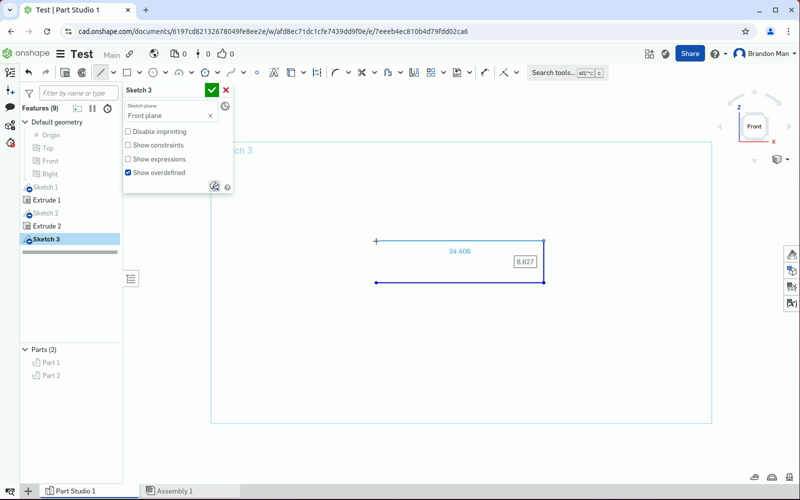
mouse_move(406, 240)
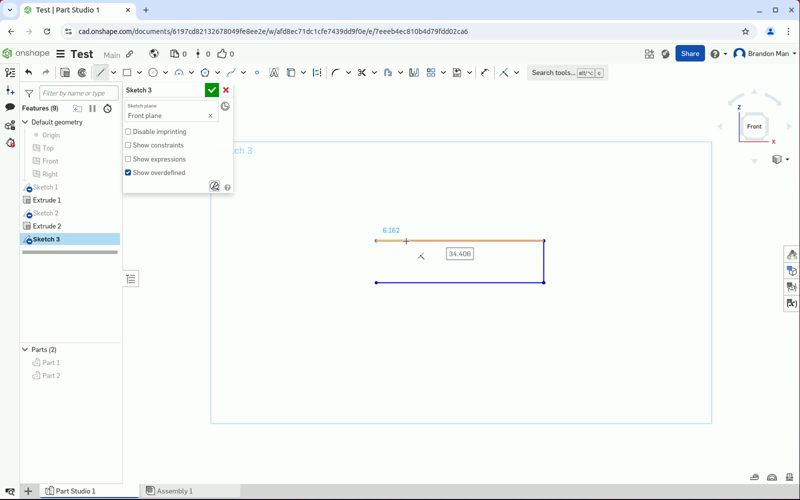
key_down(shift)
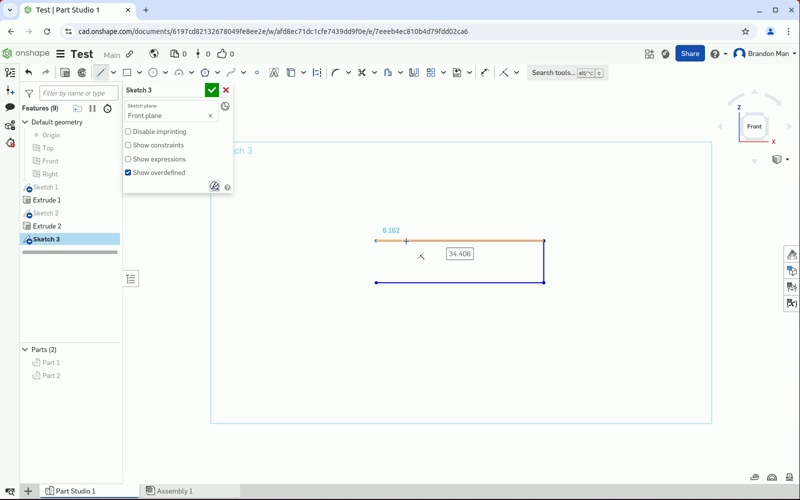
mouse_move(376, 282)
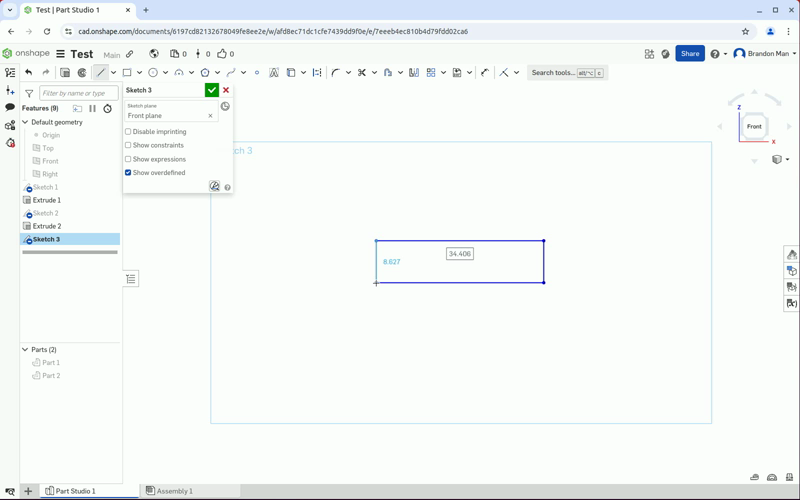
key_up(shift)
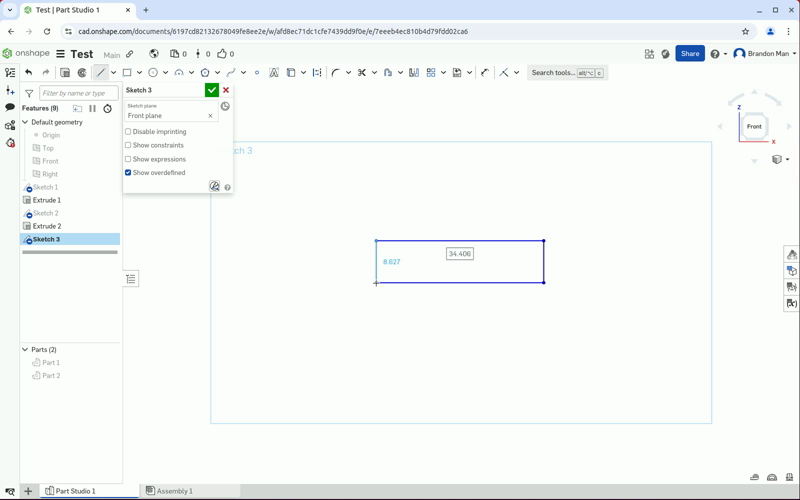
click(376, 282)
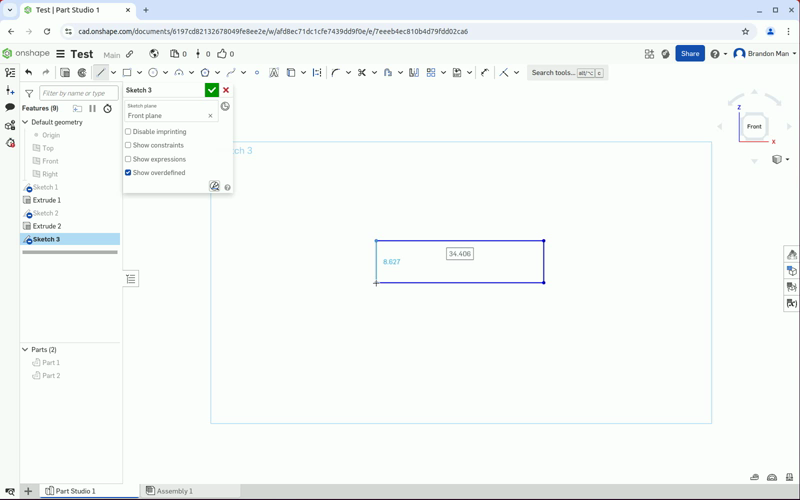
key(esc)
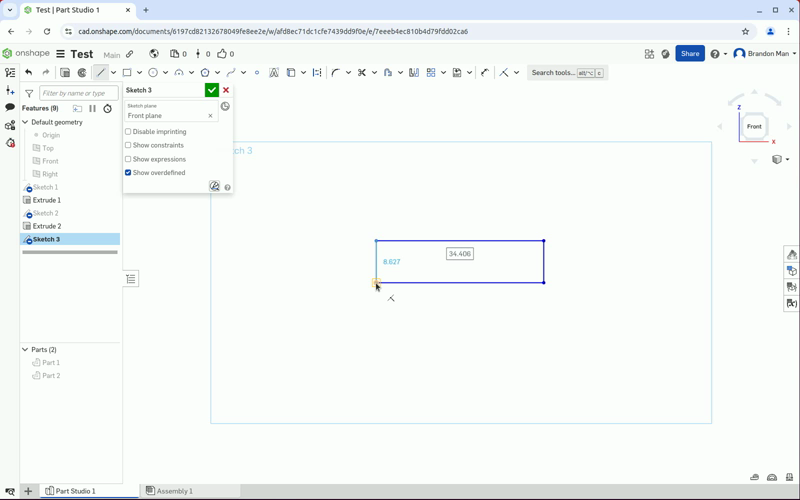
mouse_move(525, 259)
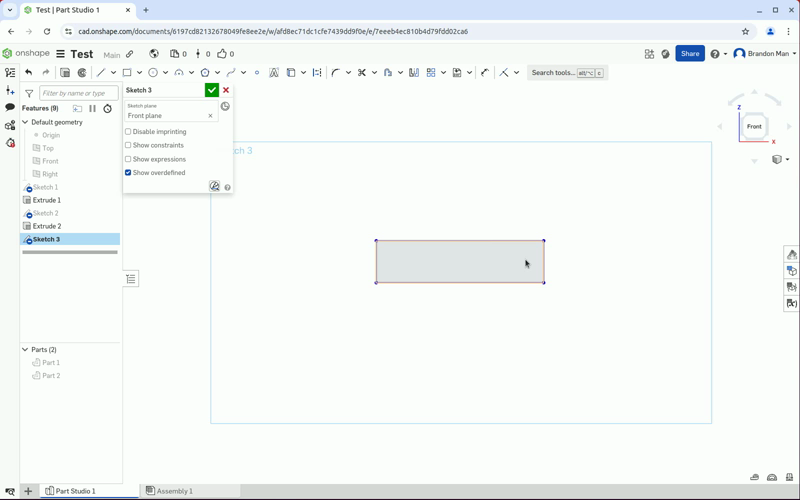
click(525, 259)
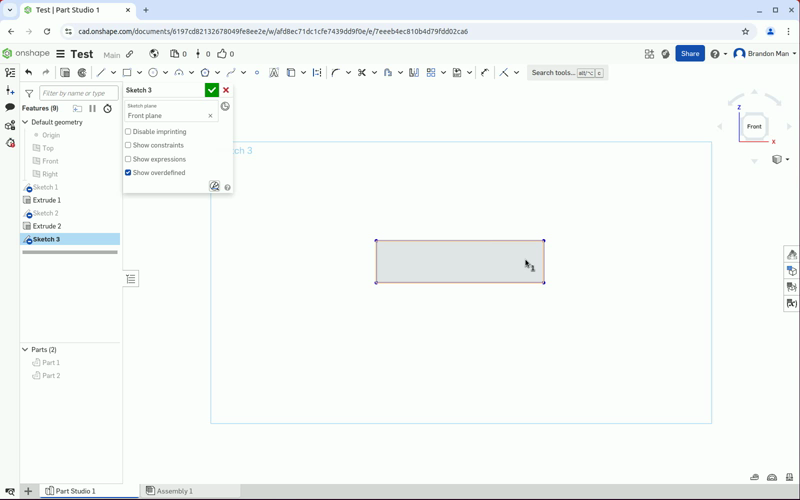
mouse_move(73, 352)
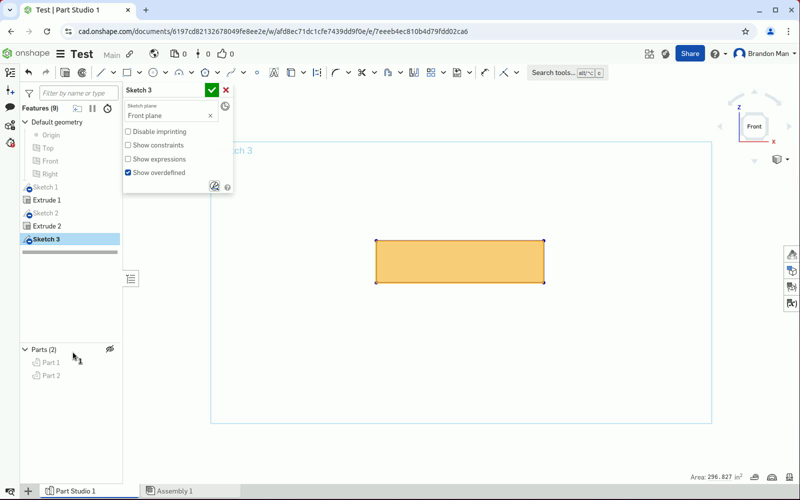
key(shift+y)
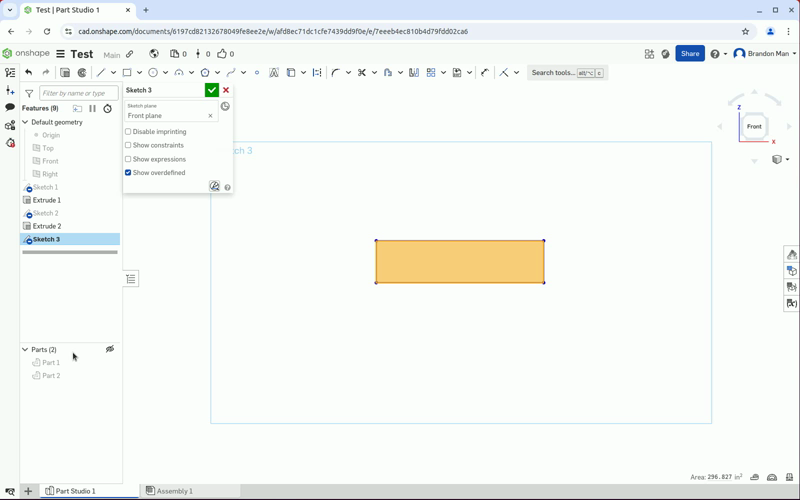
key(shift+e)
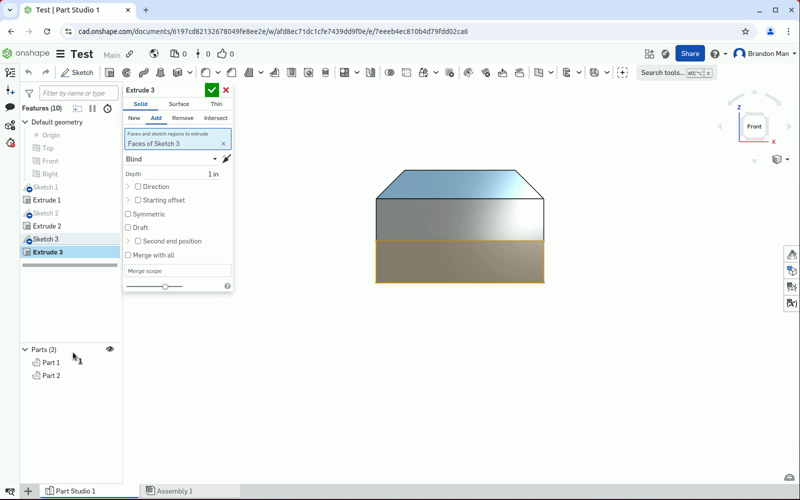
mouse_move(143, 106)
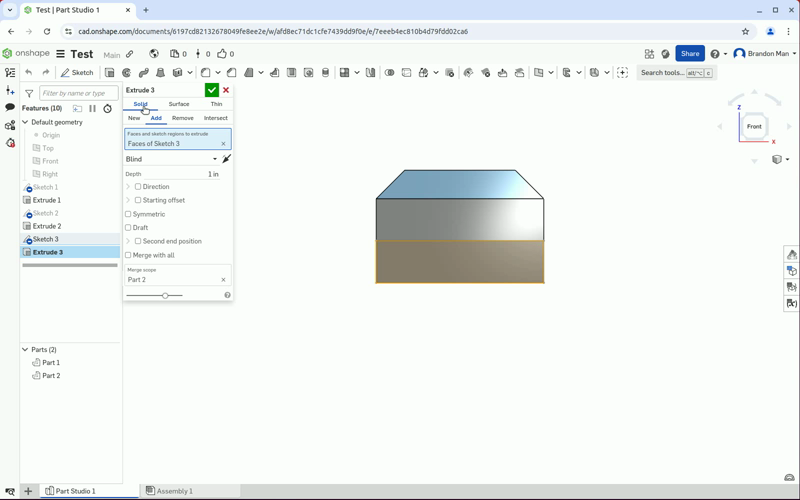
click(143, 106)
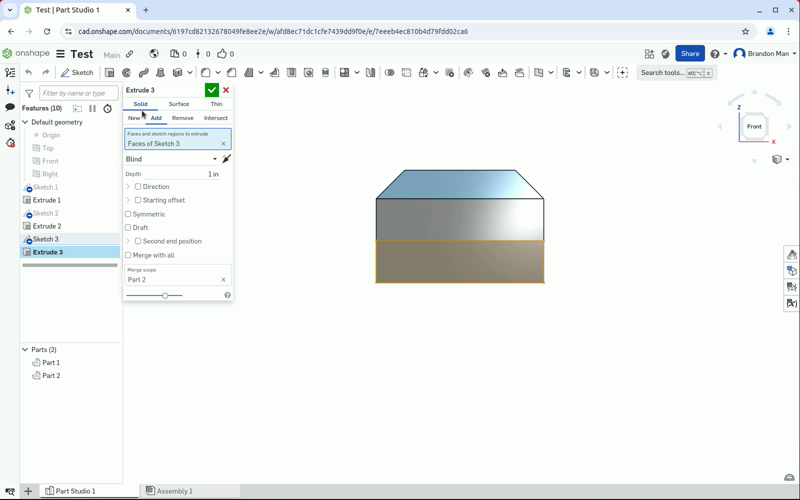
mouse_move(137, 120)
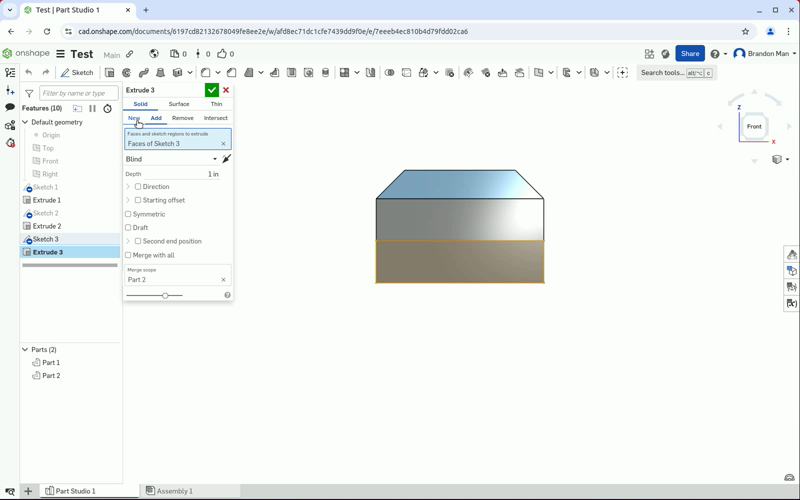
click(137, 120)
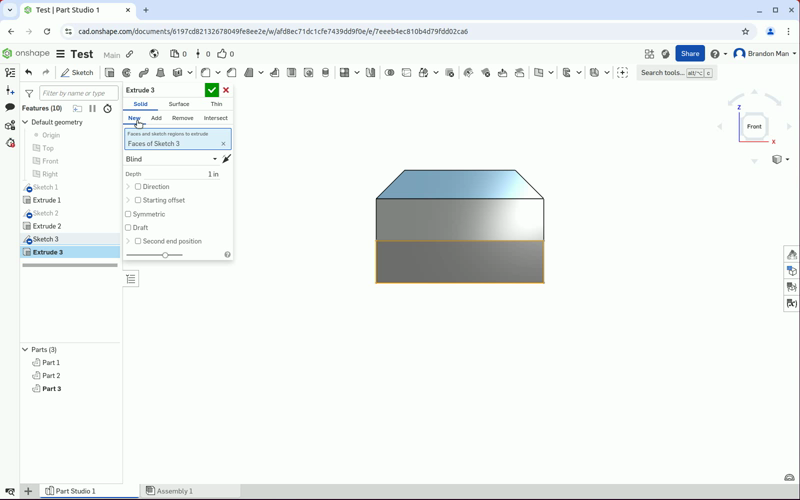
key(tab, 4)
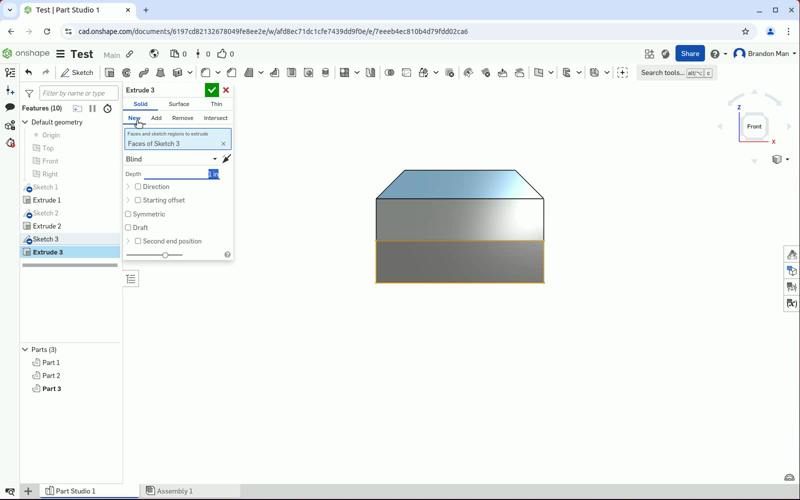
text(12.998)
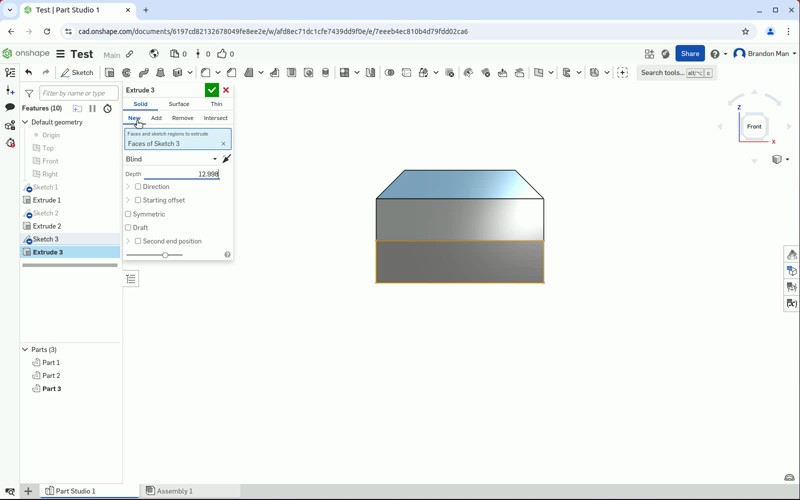
key(enter)
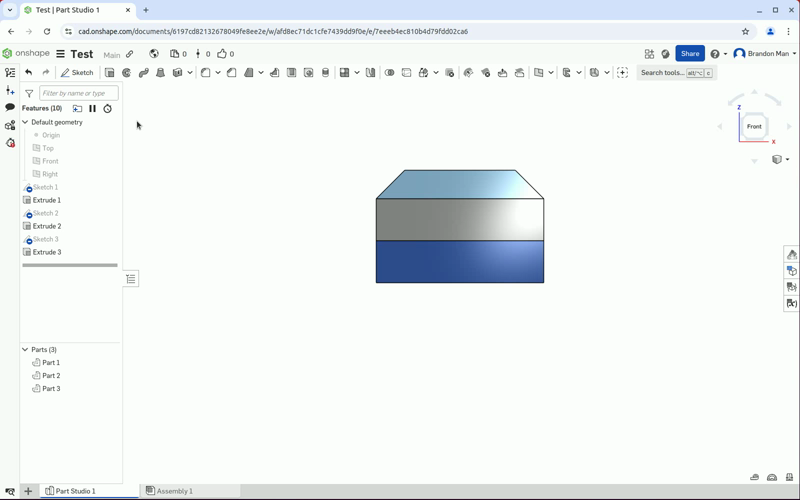
key(shift+h)
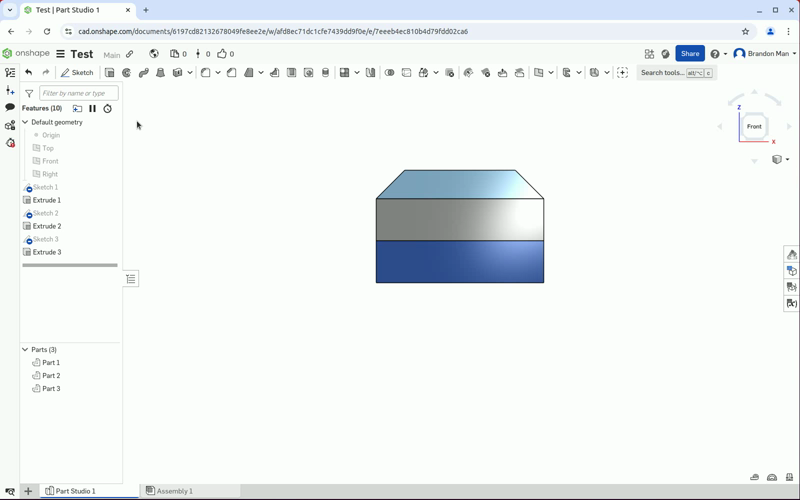
key(shift+h)
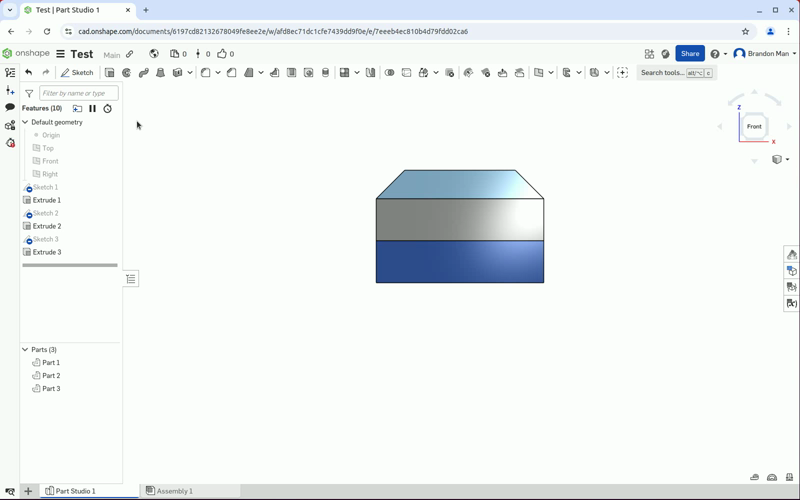
mouse_move(73, 189)
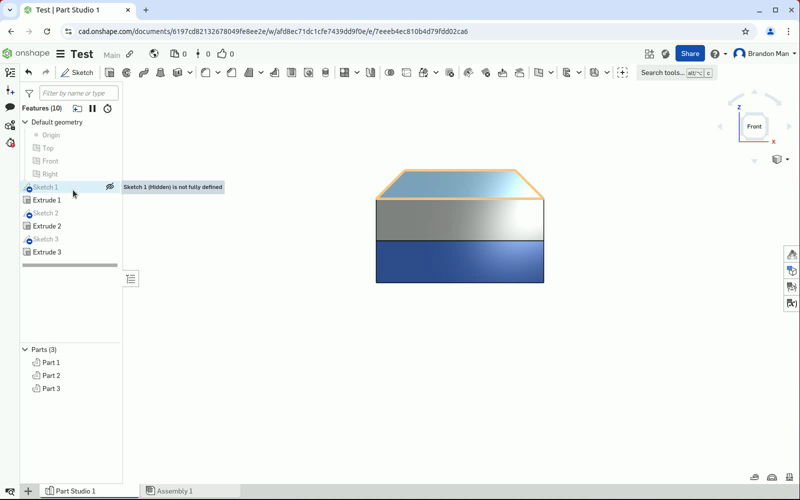
click(73, 189)
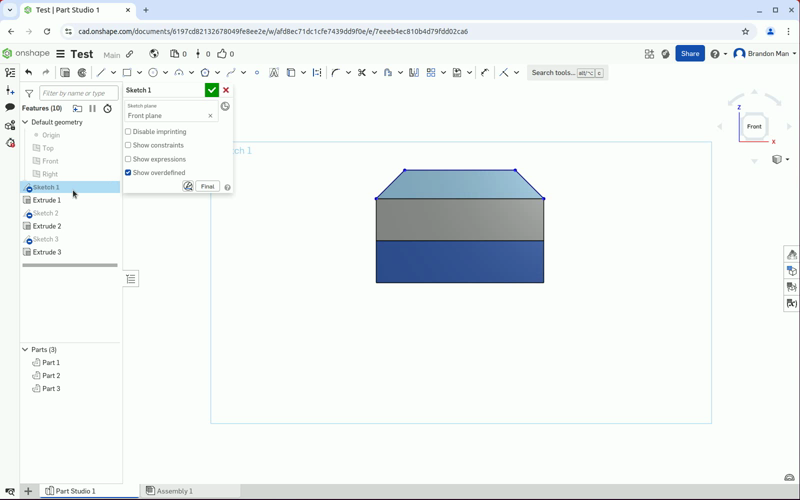
mouse_move(229, 92)
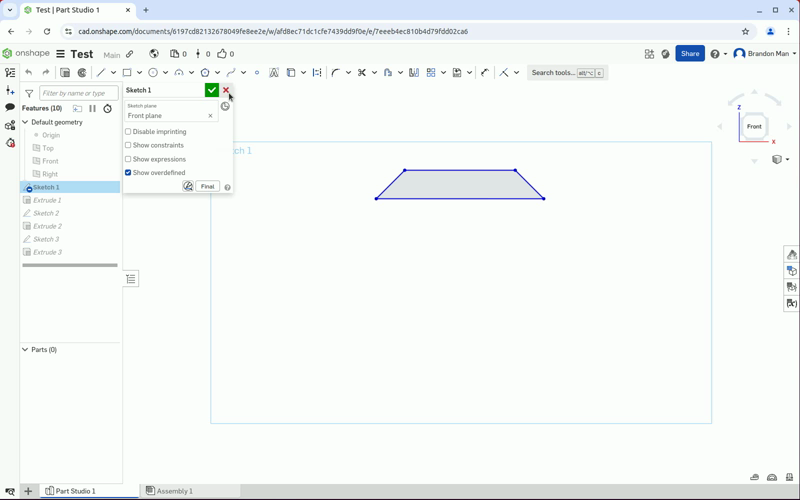
click(229, 92)
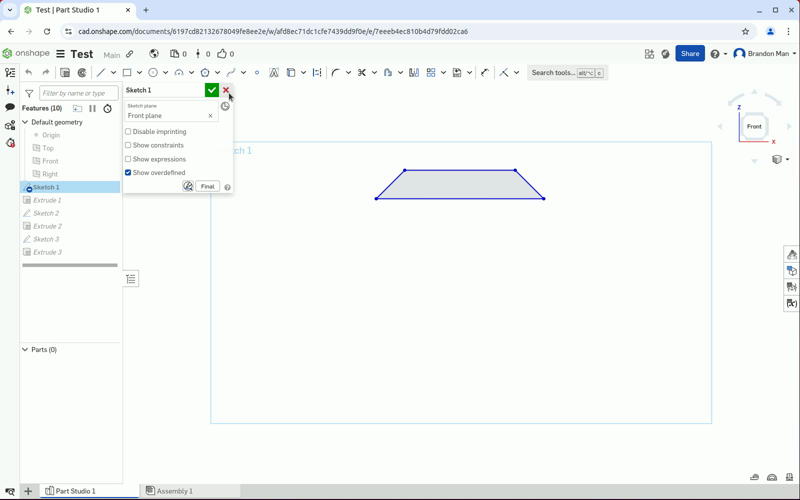
key(shift+s)
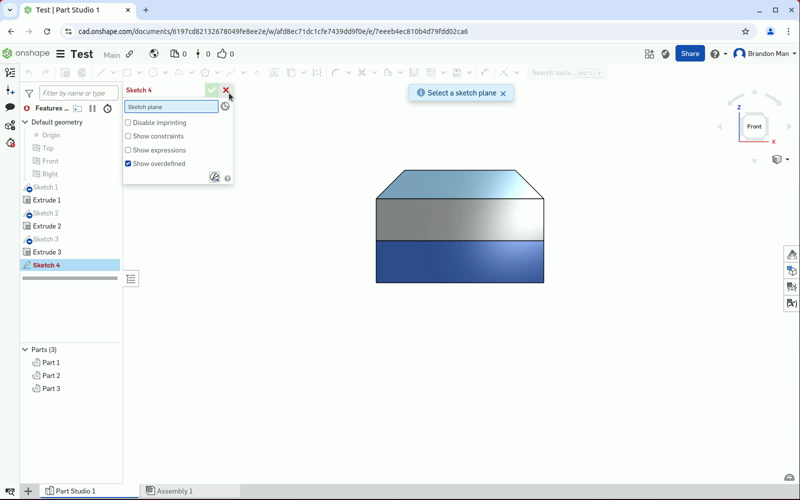
mouse_move(73, 163)
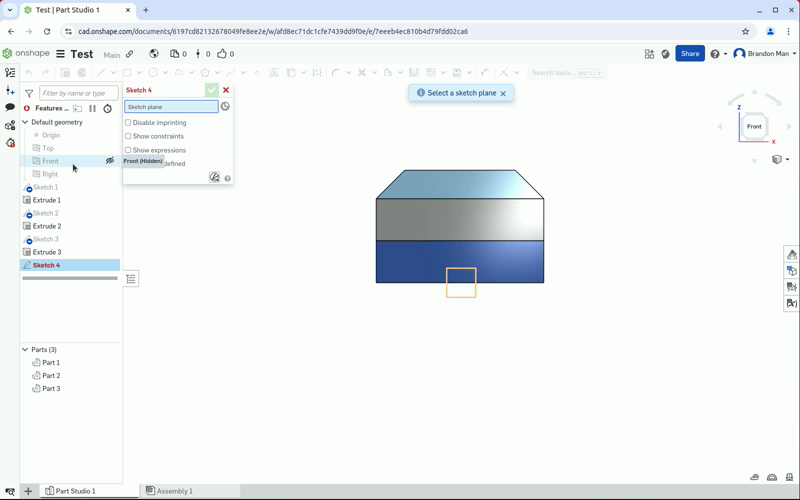
click(73, 163)
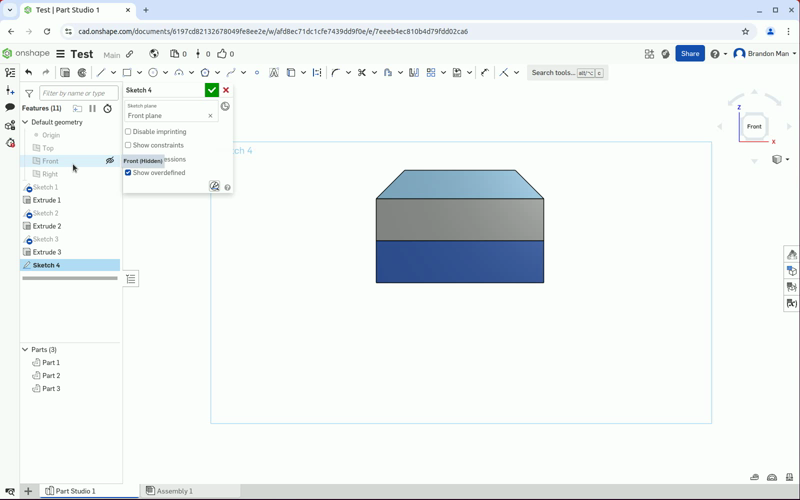
mouse_move(73, 352)
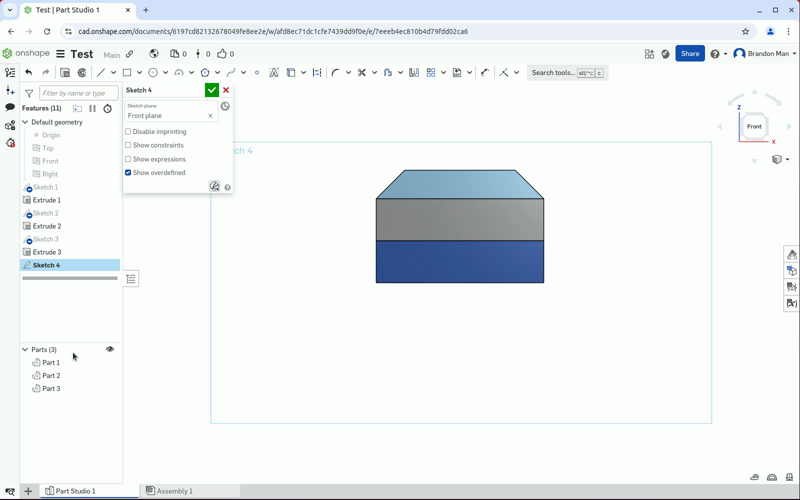
key(y)
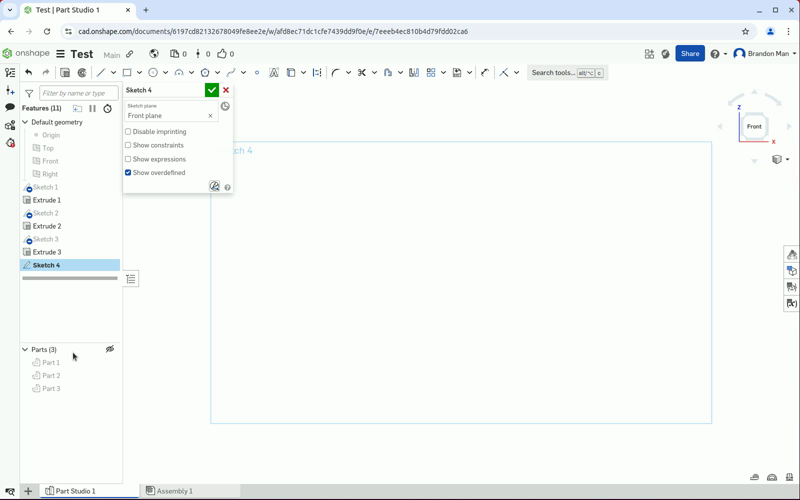
key(l)
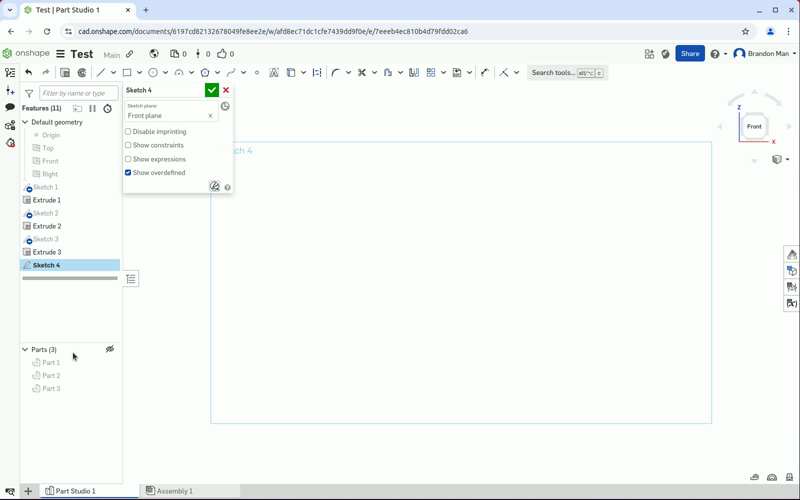
key_down(shift)
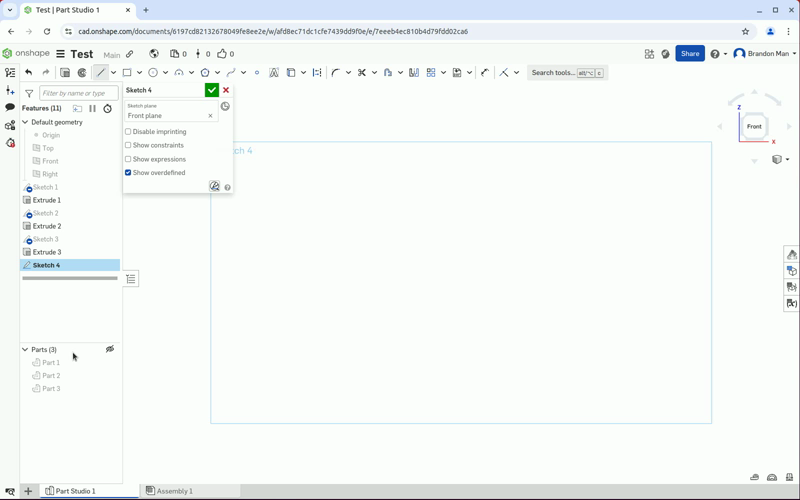
mouse_move(376, 288)
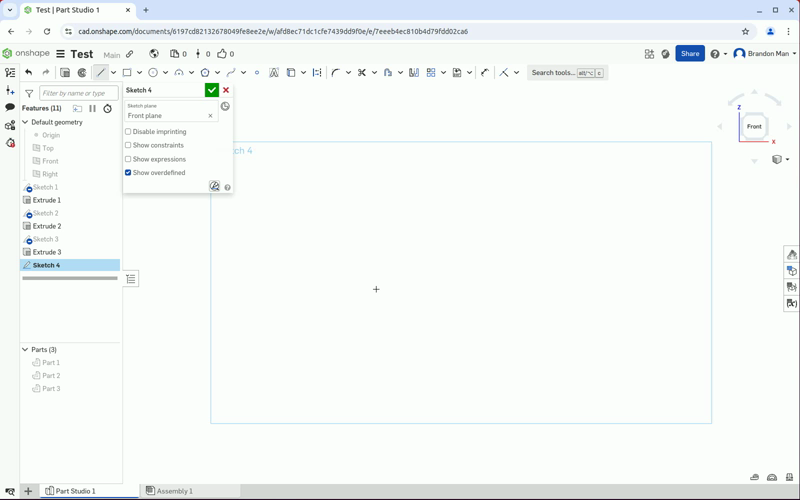
click(376, 288)
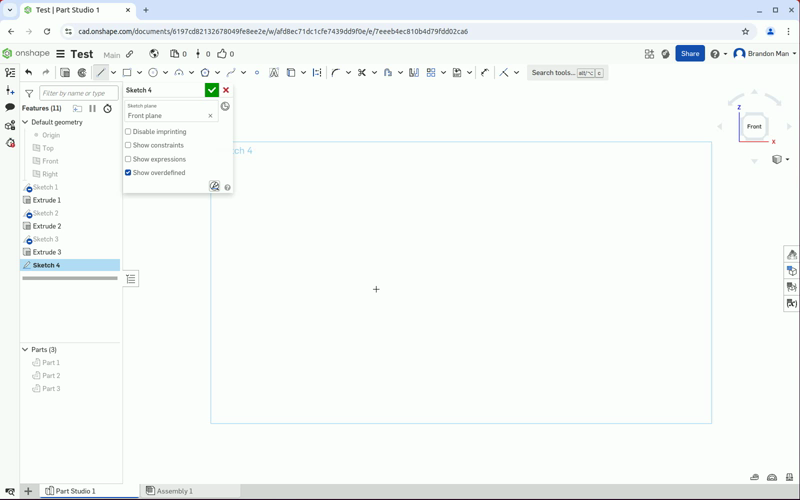
key_up(shift)
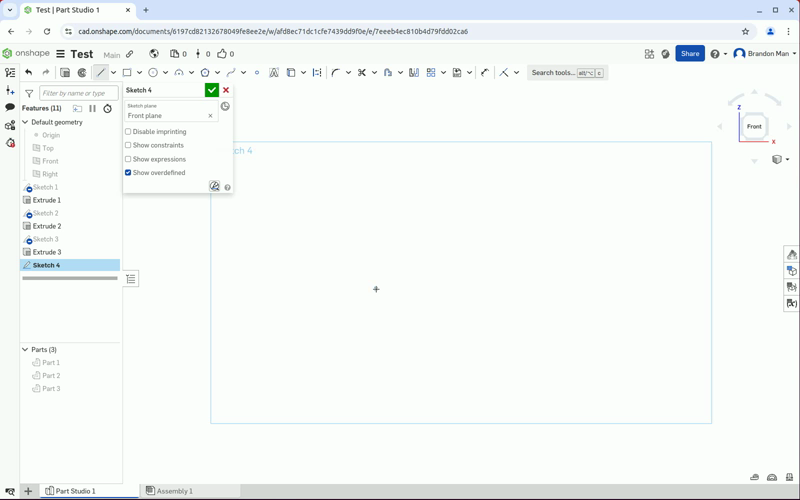
key_down(shift)
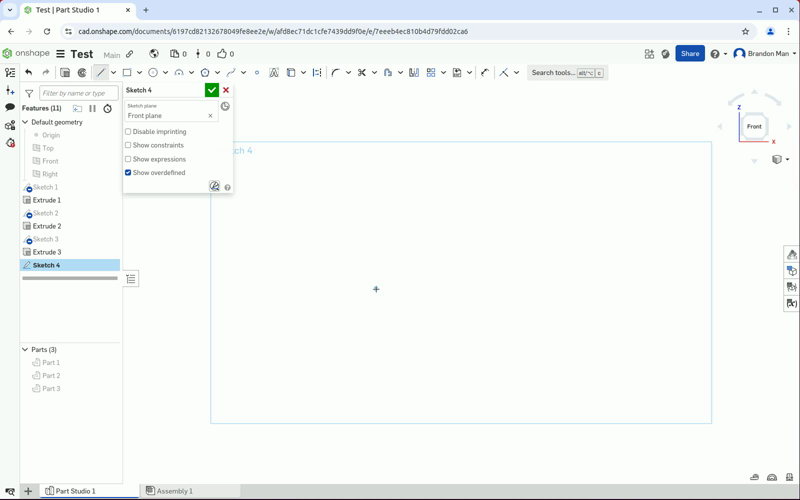
mouse_move(543, 288)
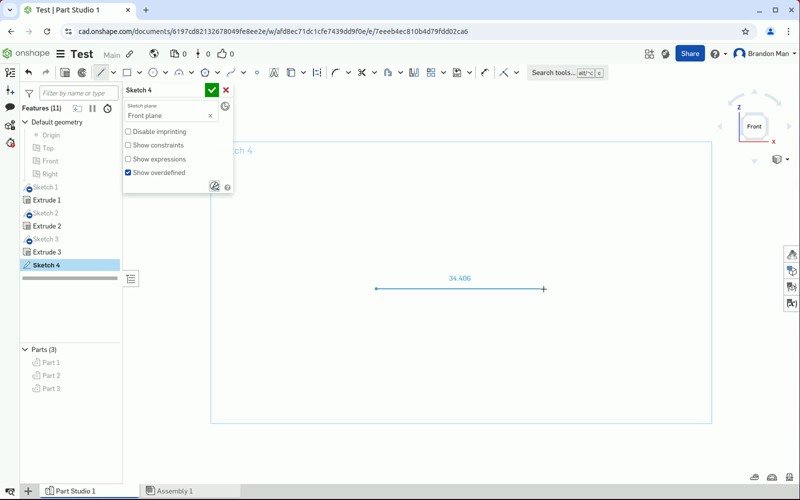
click(543, 288)
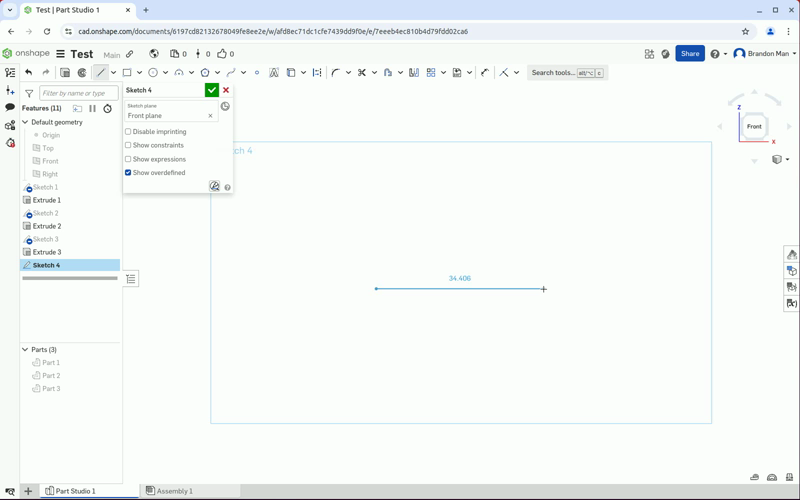
key_up(shift)
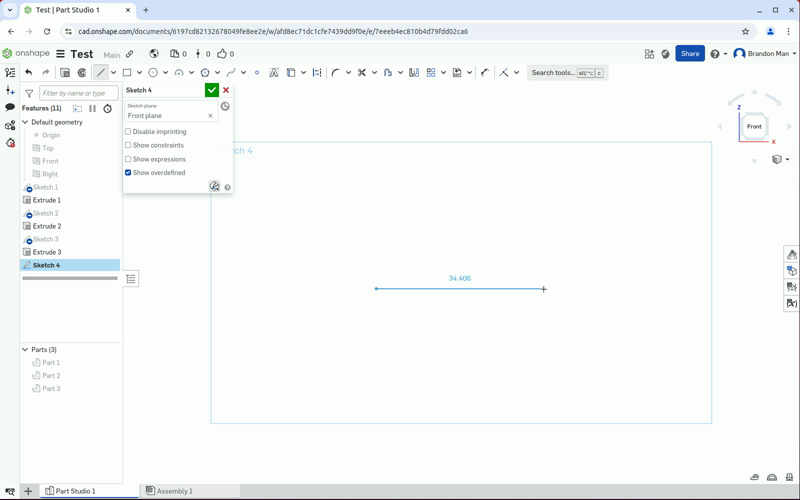
key_down(shift)
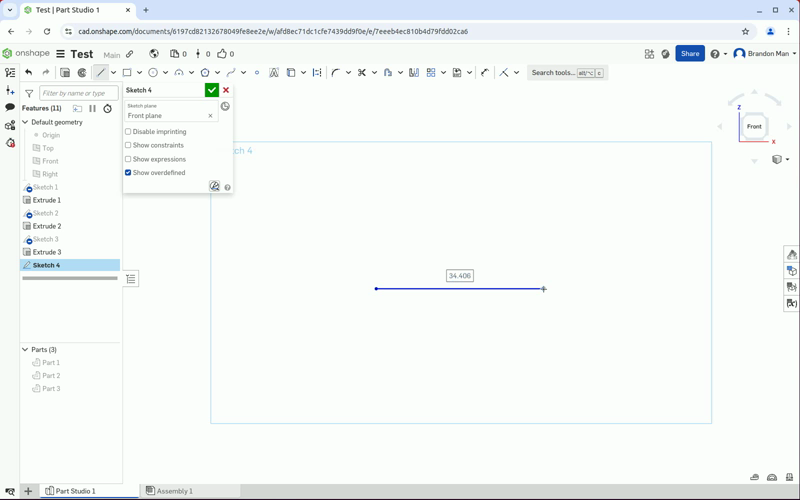
mouse_move(573, 288)
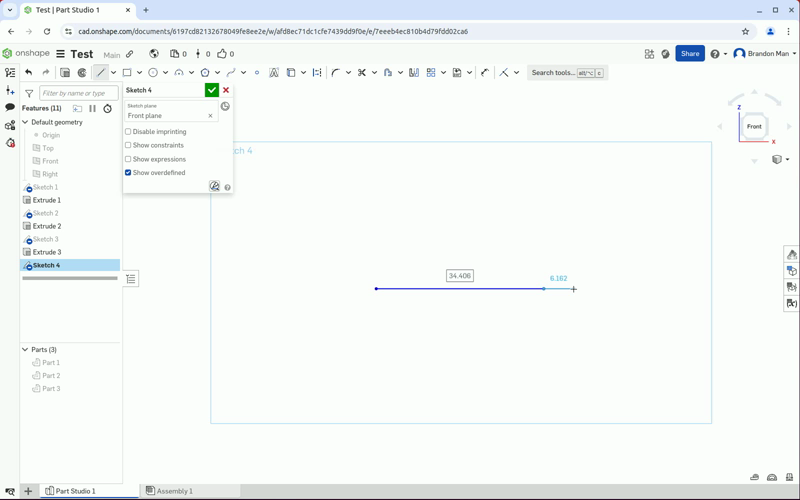
mouse_move(543, 281)
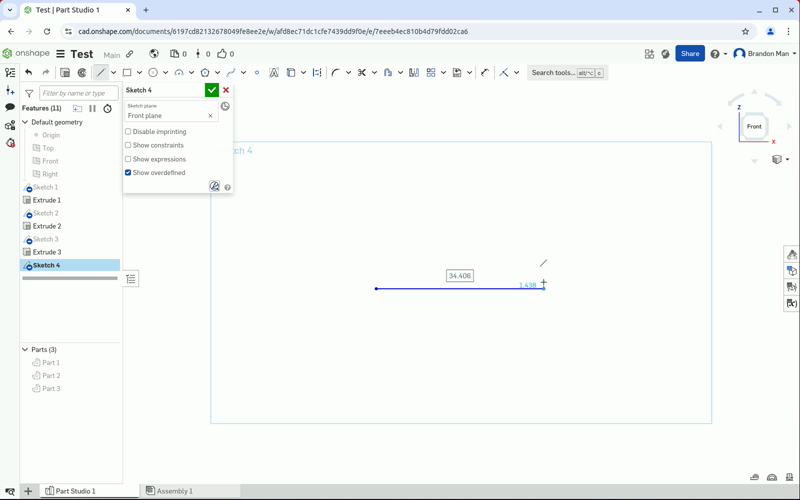
scroll(6)
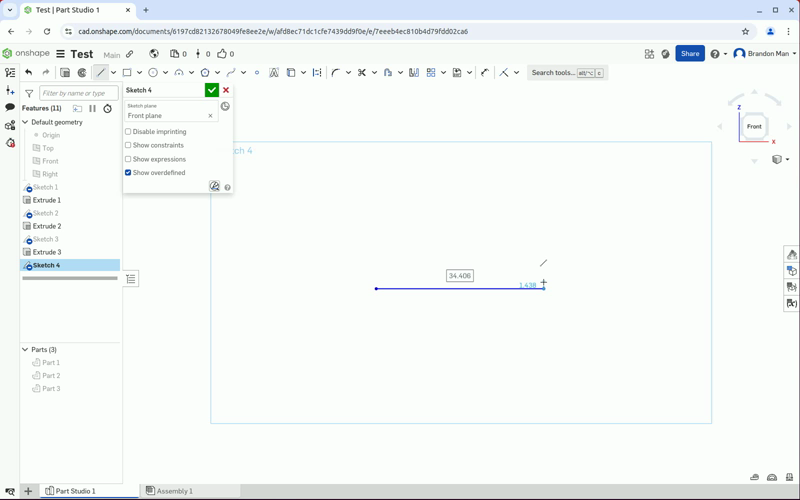
scroll(6)
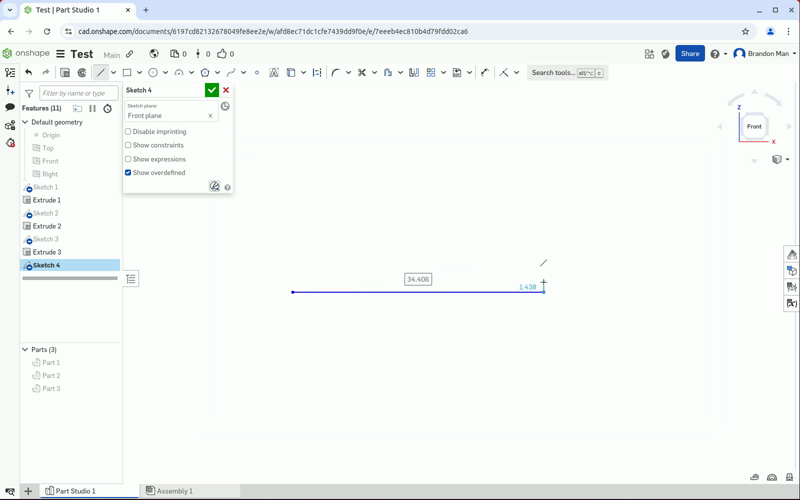
scroll(6)
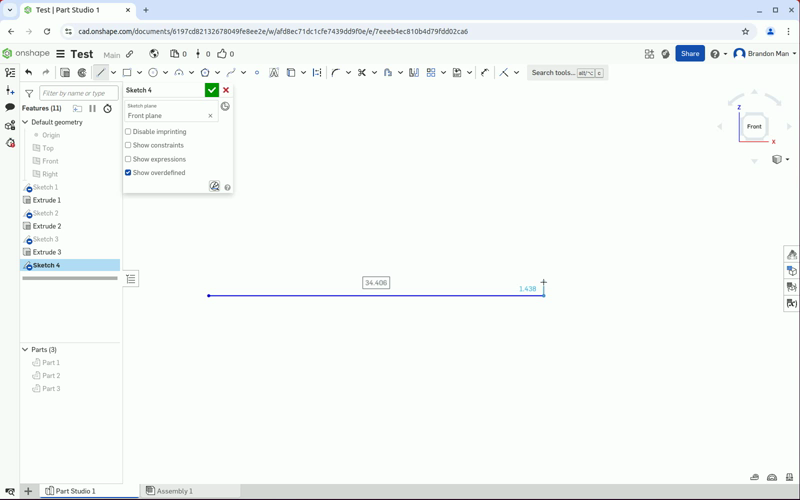
scroll(6)
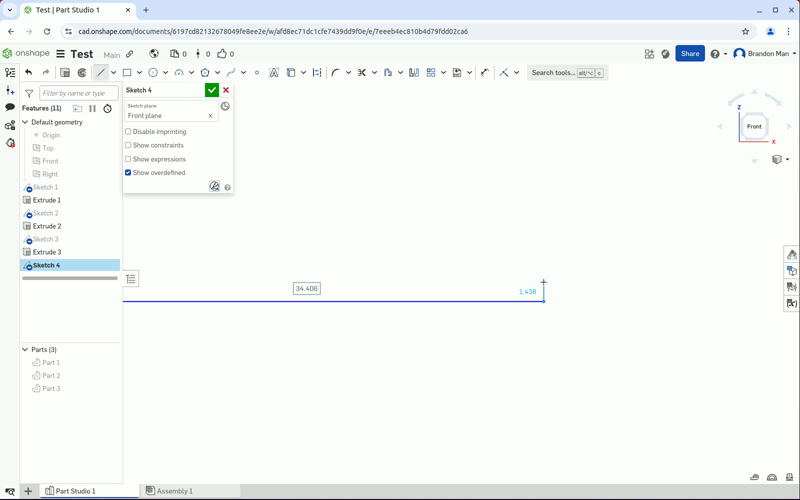
scroll(6)
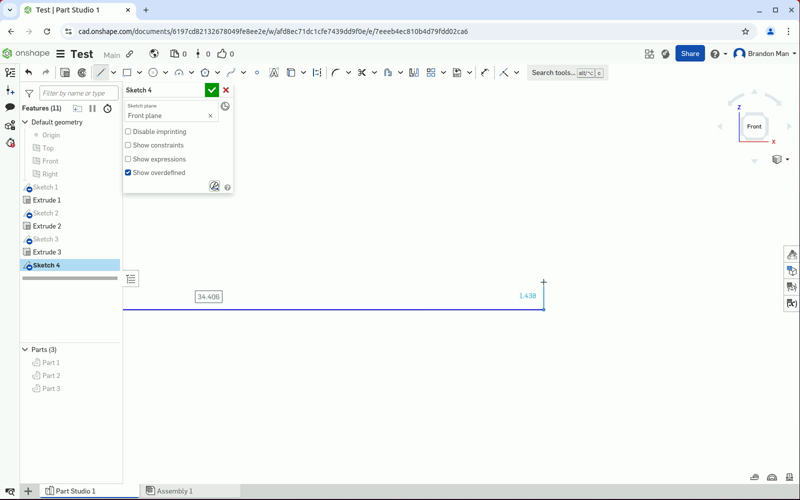
scroll(6)
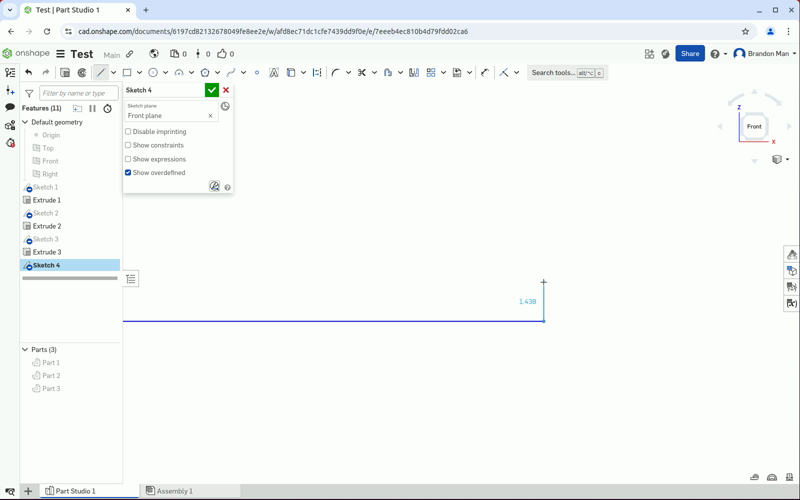
scroll(6)
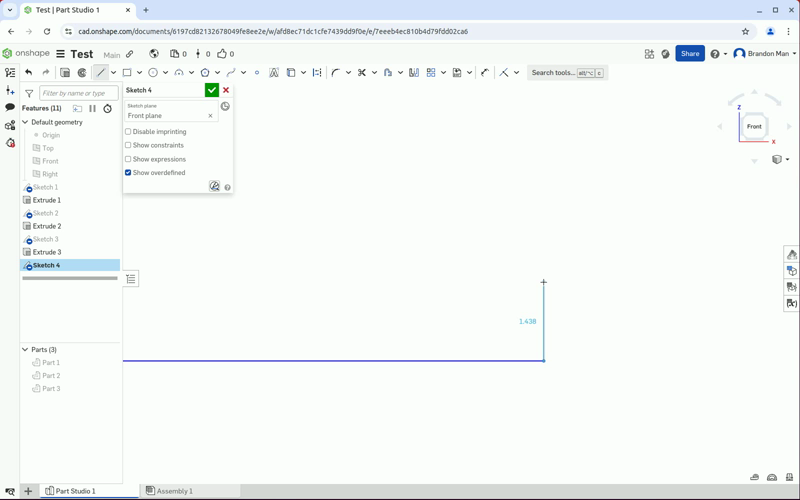
click(543, 281)
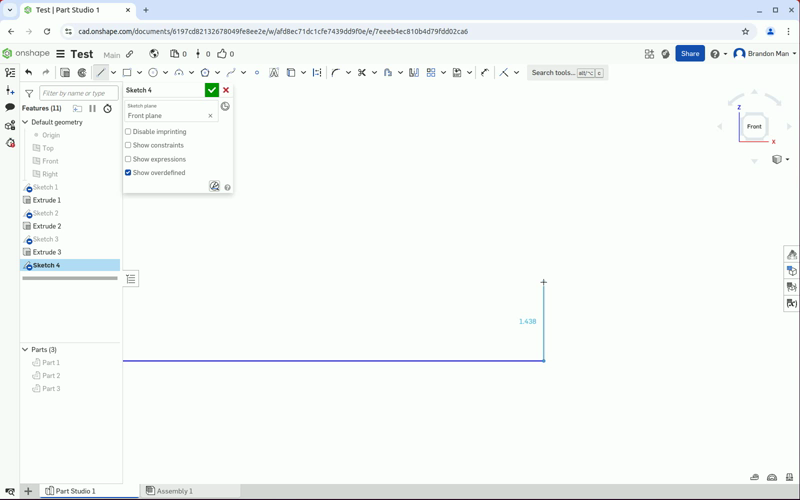
scroll(-6)
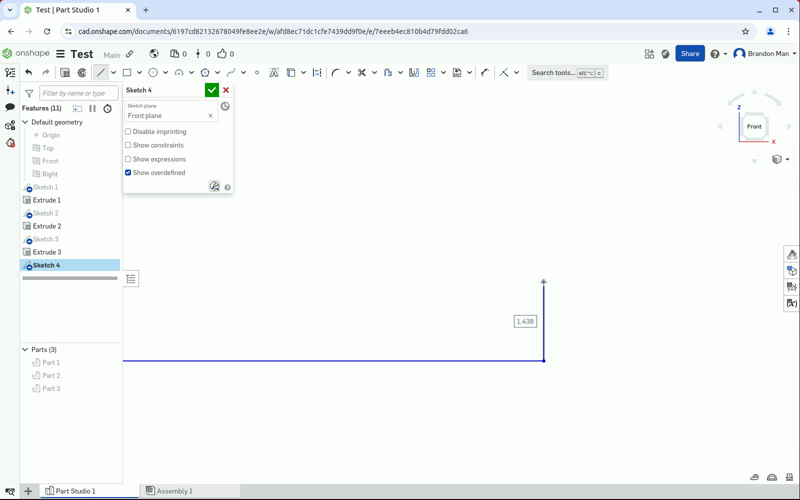
scroll(-6)
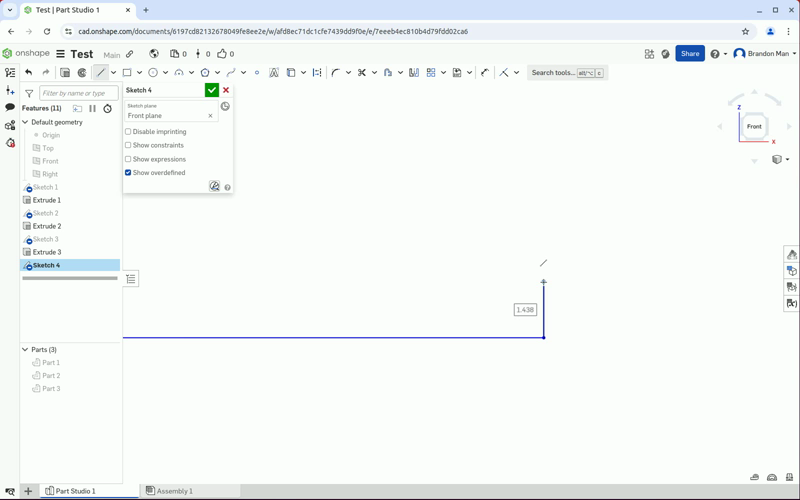
scroll(-6)
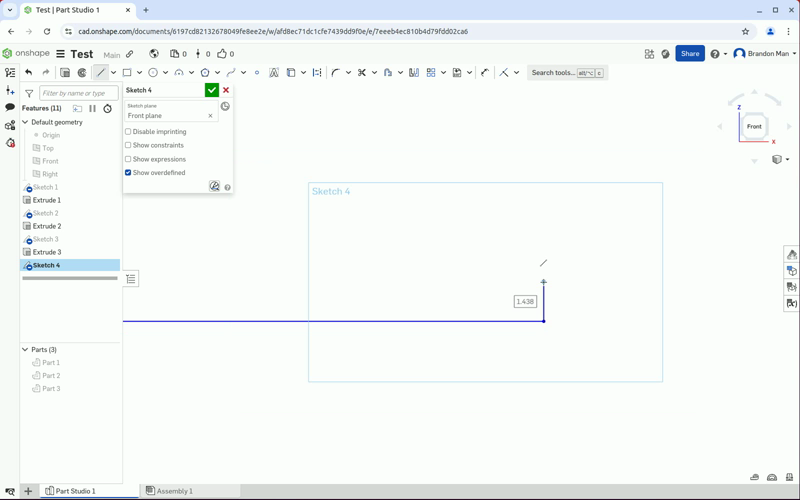
scroll(-6)
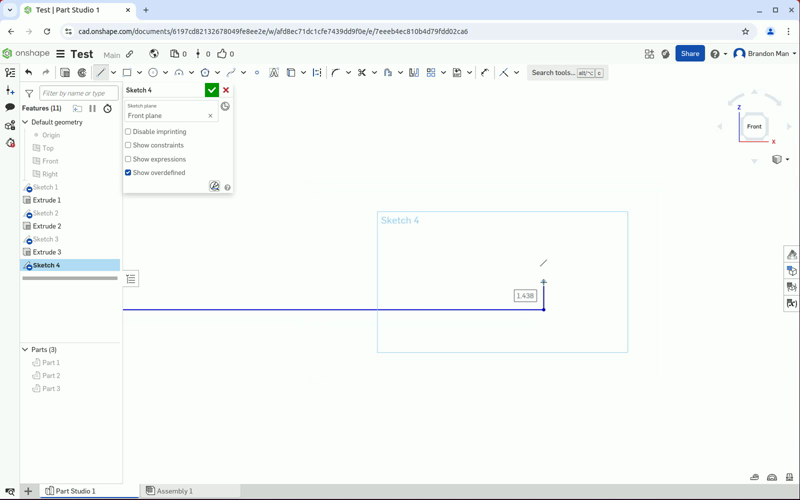
scroll(-6)
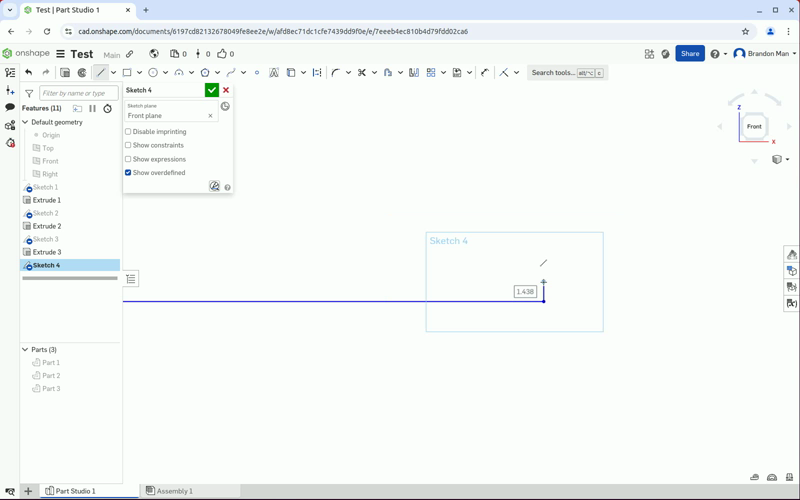
scroll(-6)
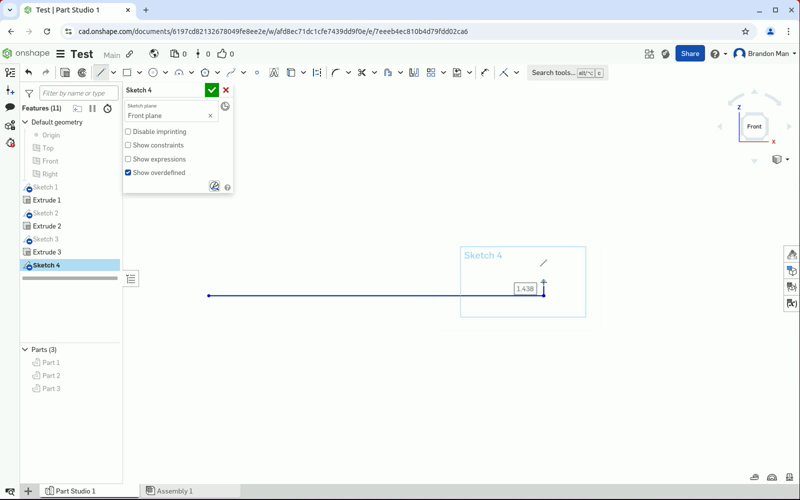
scroll(-6)
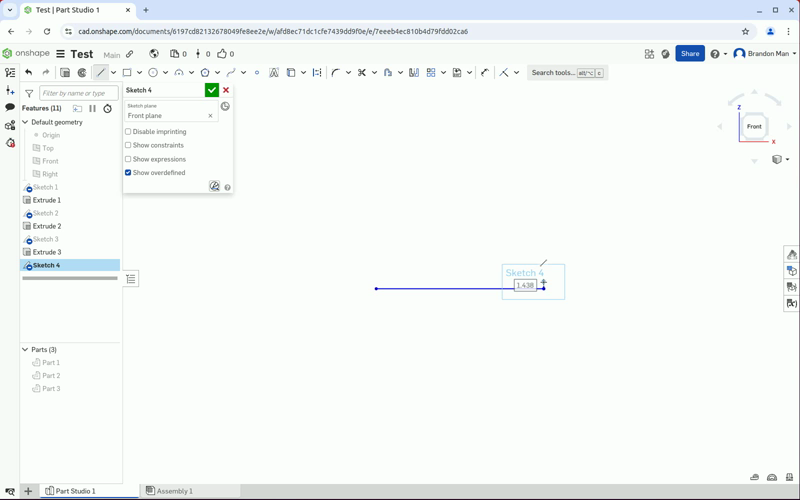
key_up(shift)
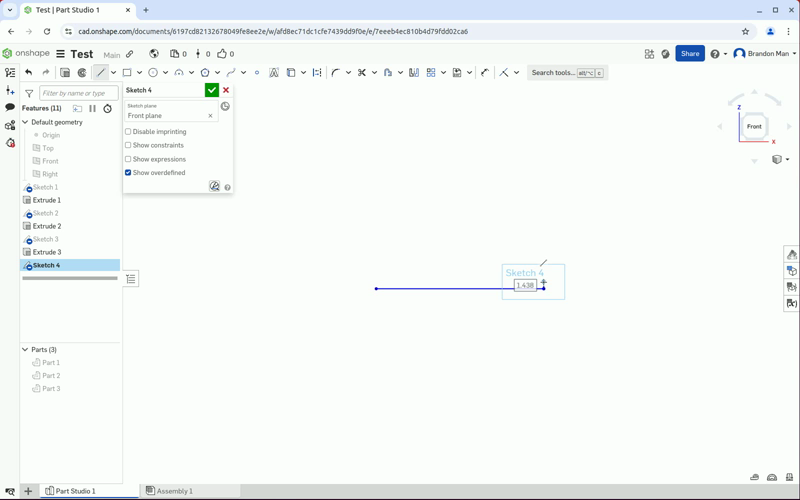
key_down(shift)
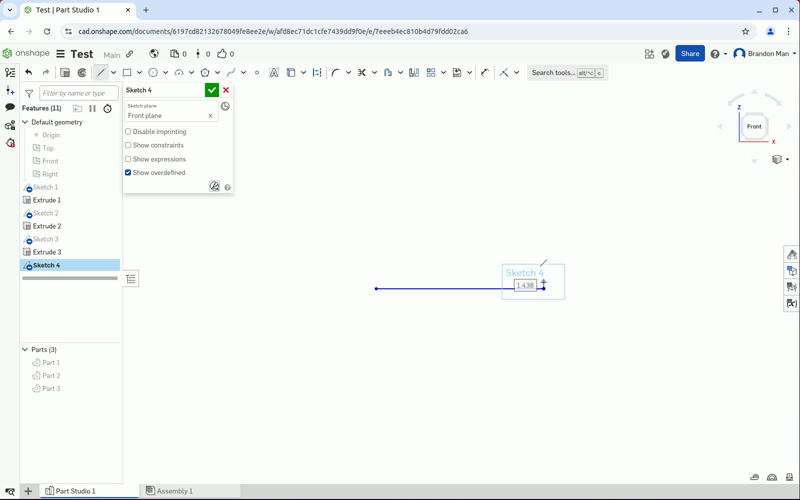
mouse_move(376, 281)
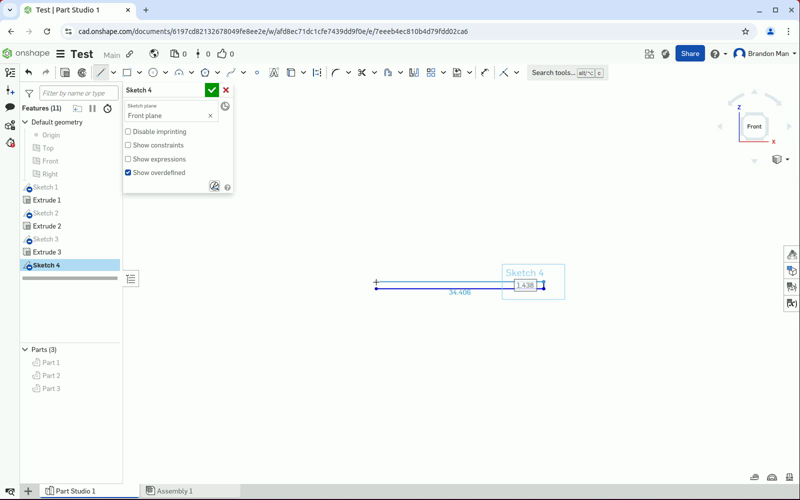
click(376, 281)
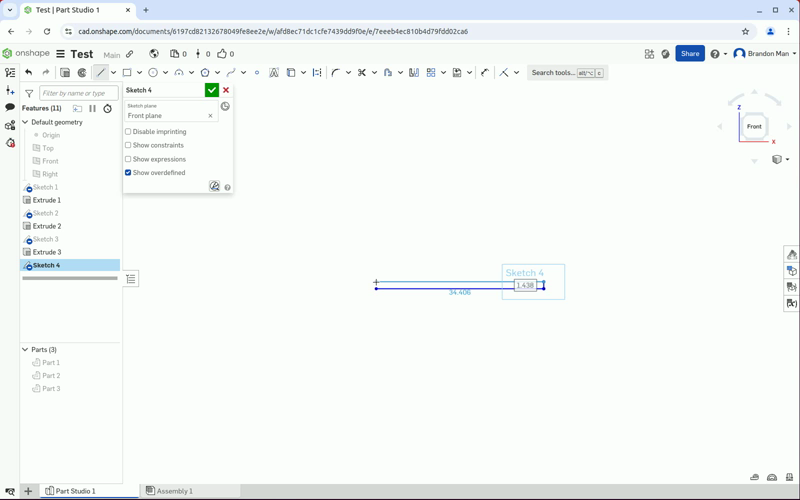
key_up(shift)
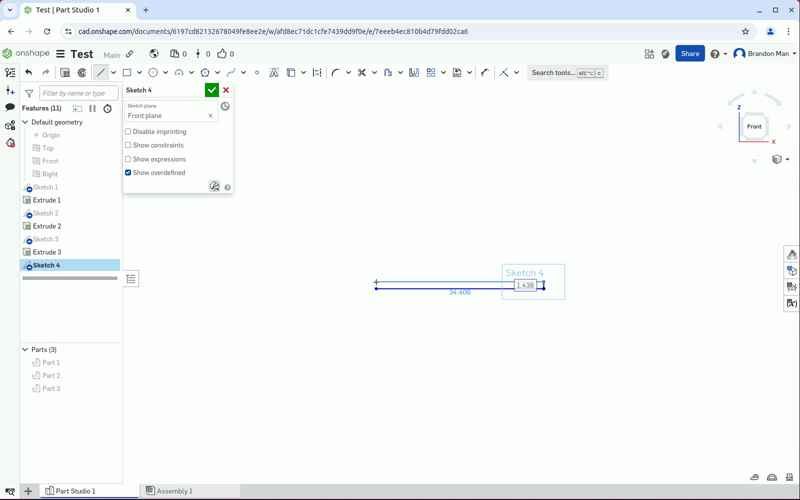
mouse_move(406, 281)
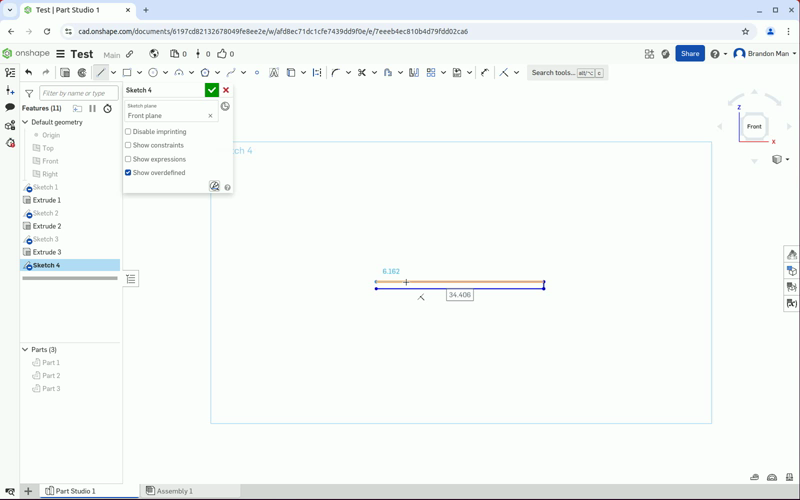
key_down(shift)
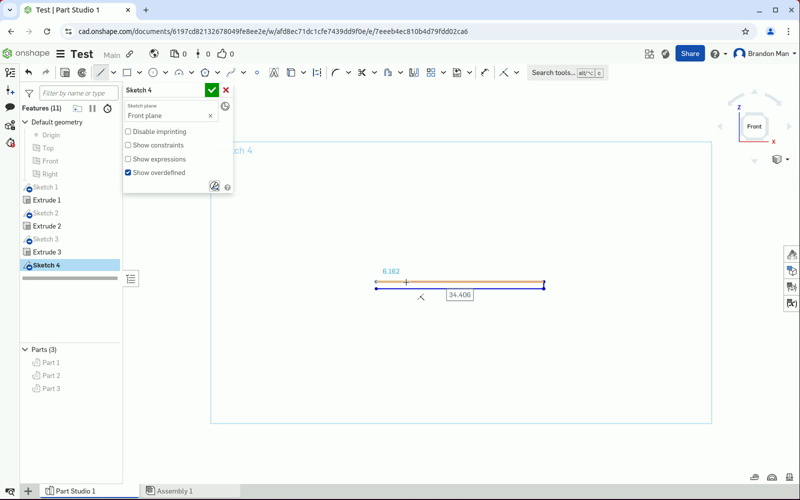
mouse_move(376, 288)
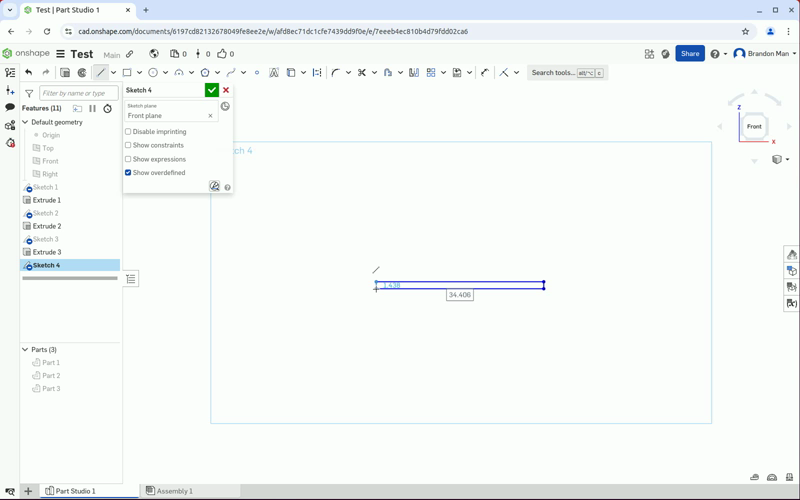
scroll(6)
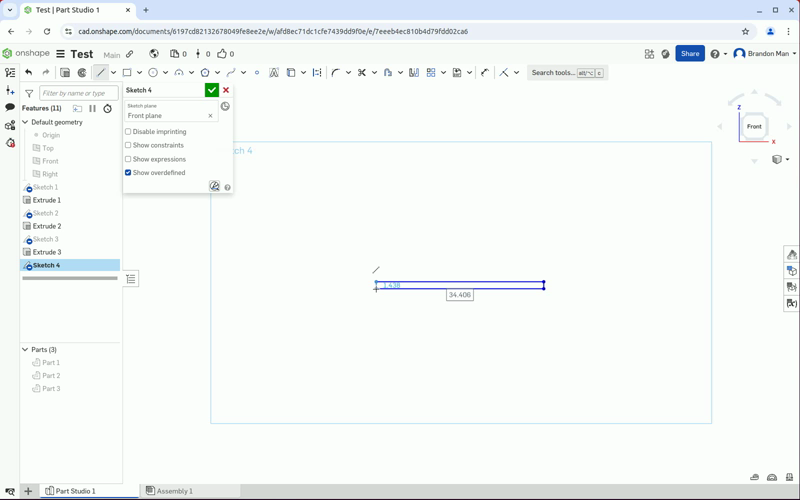
scroll(6)
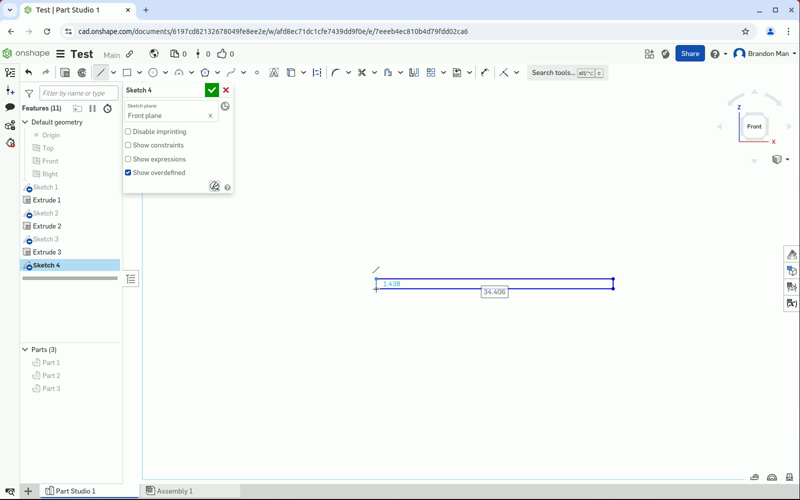
scroll(6)
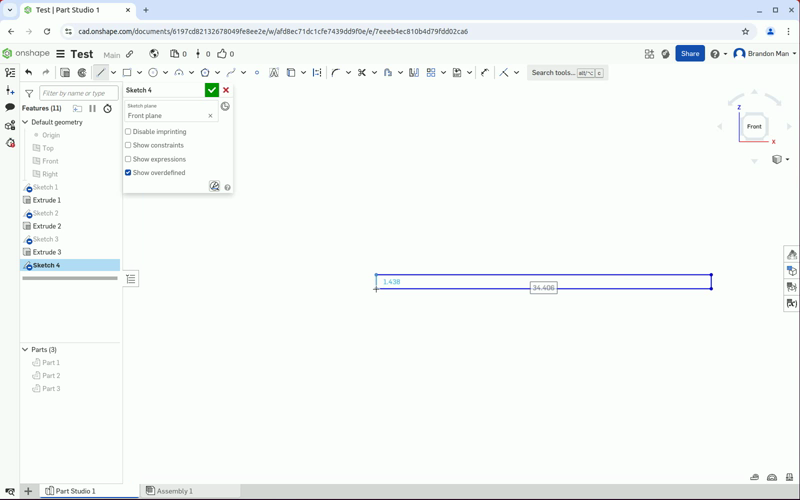
scroll(6)
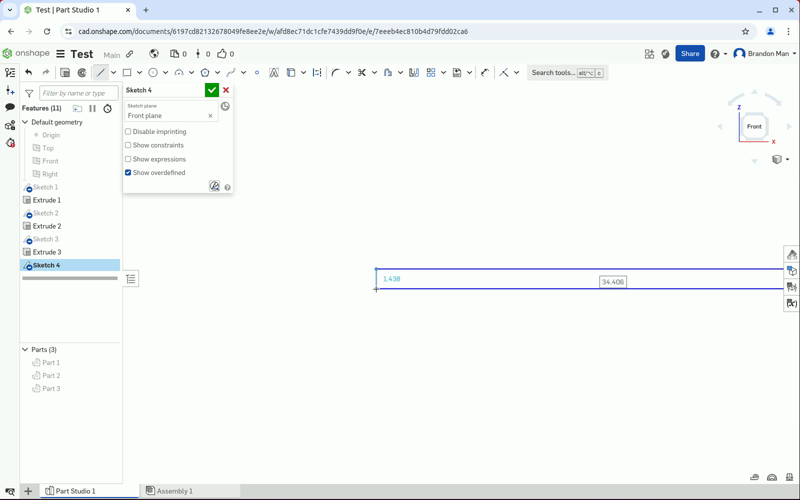
scroll(6)
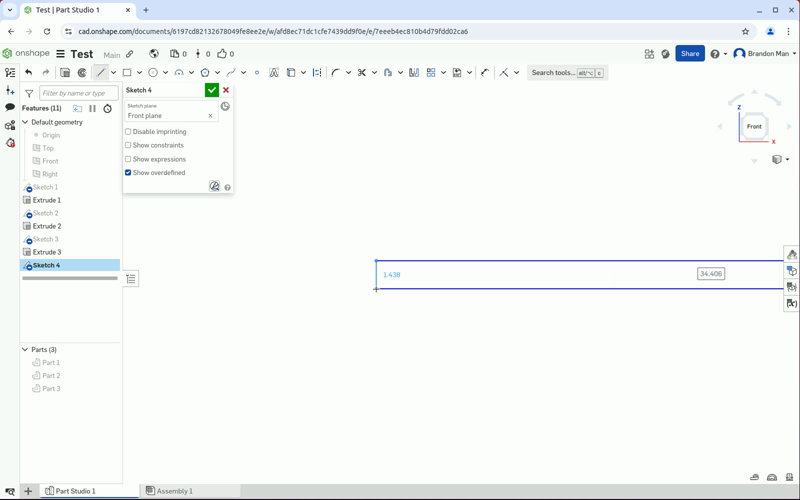
scroll(6)
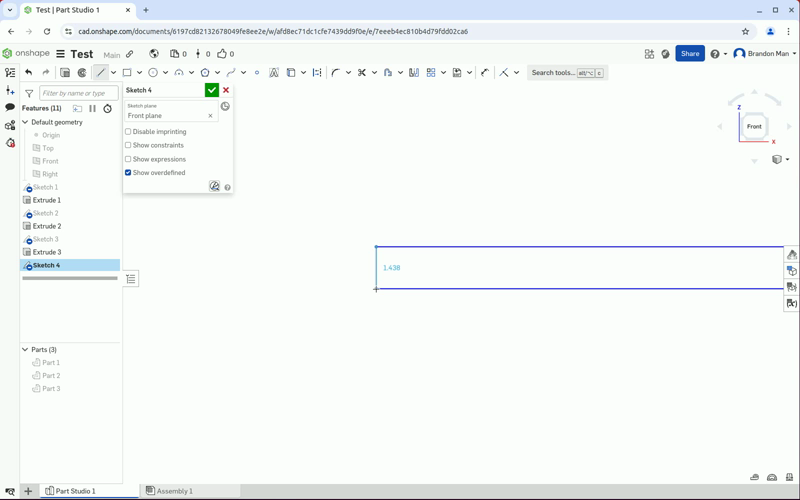
scroll(6)
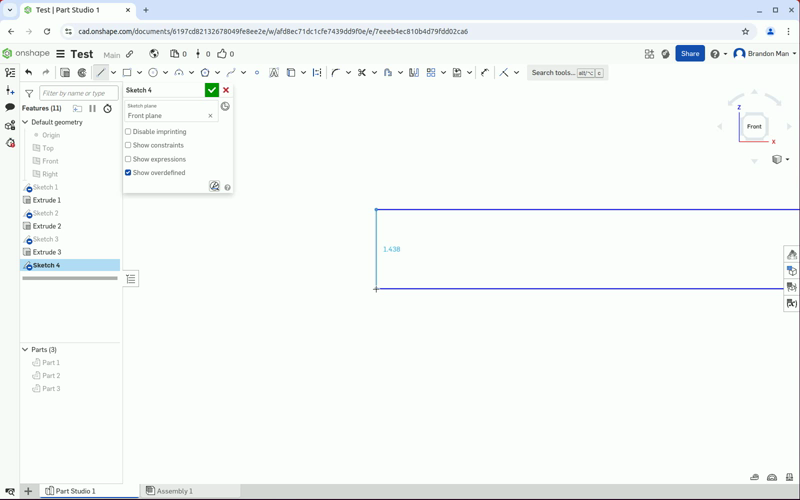
key_up(shift)
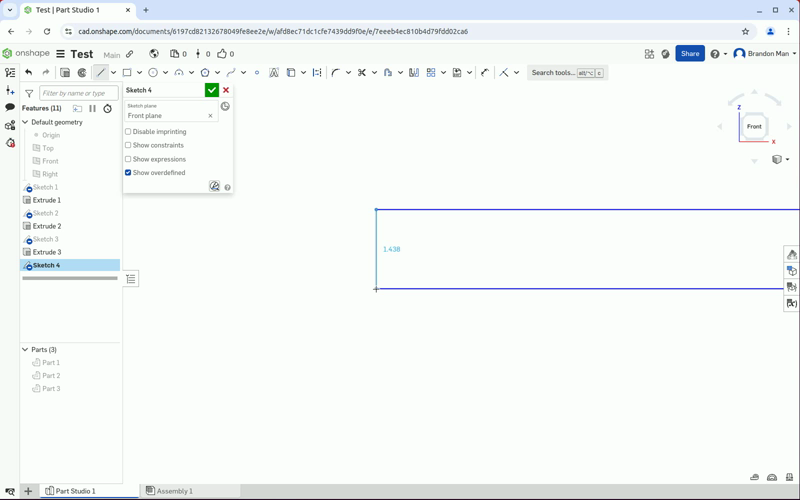
click(376, 288)
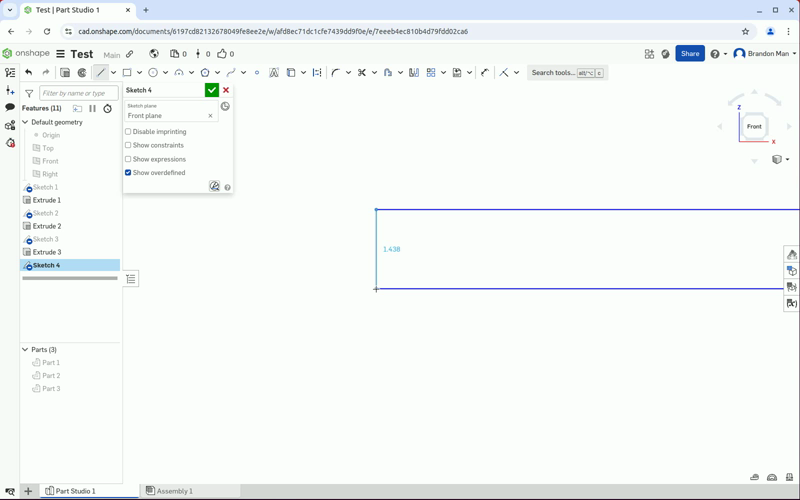
scroll(-6)
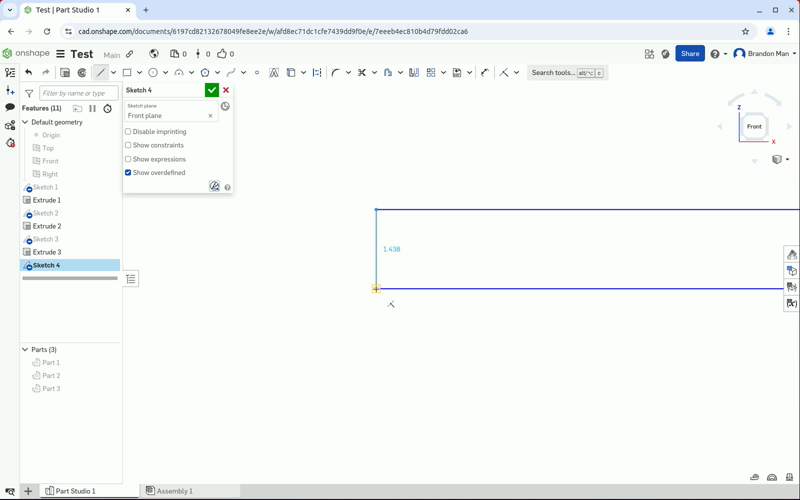
scroll(-6)
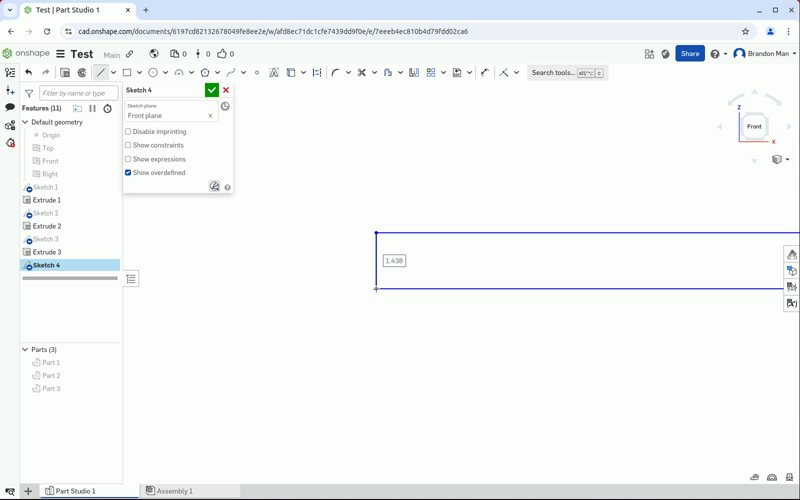
scroll(-6)
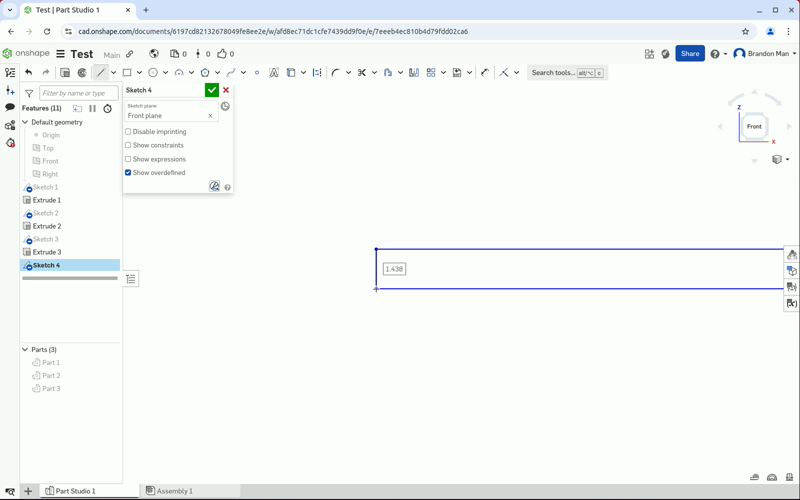
scroll(-6)
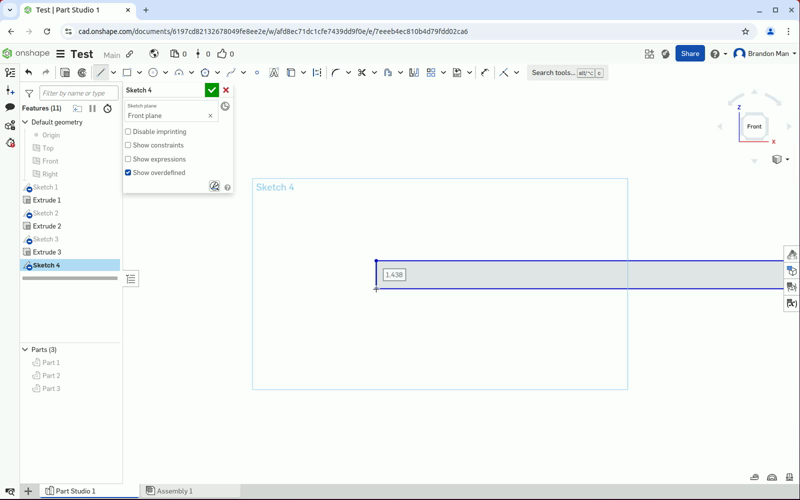
scroll(-6)
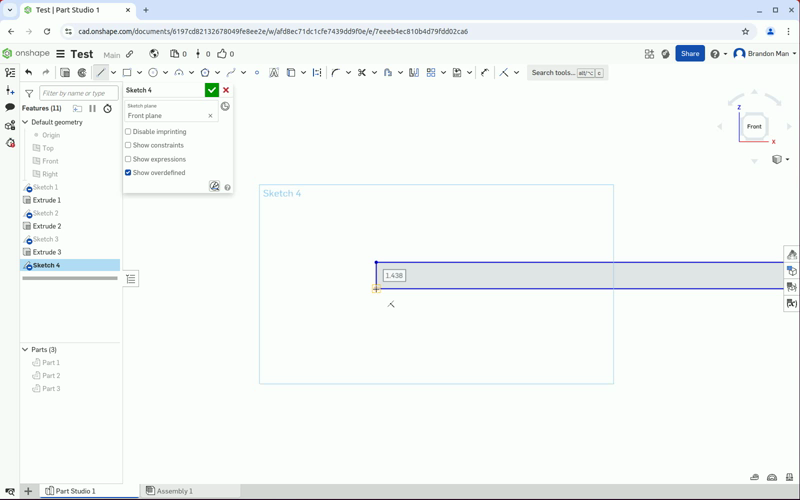
scroll(-6)
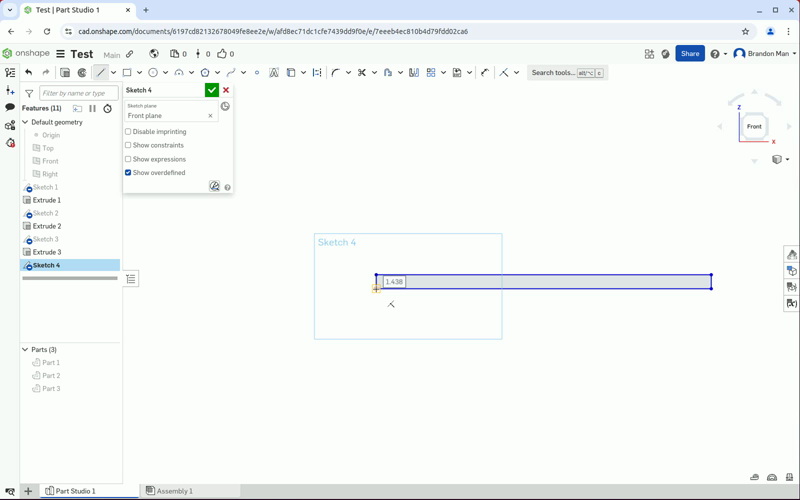
scroll(-6)
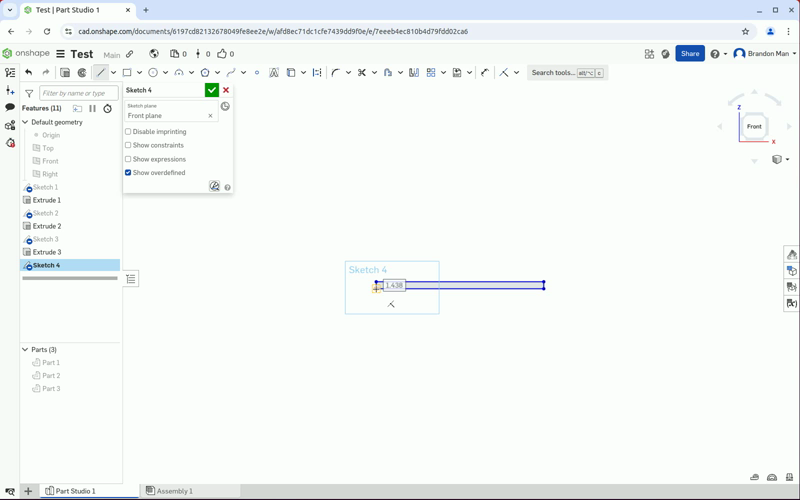
key(esc)
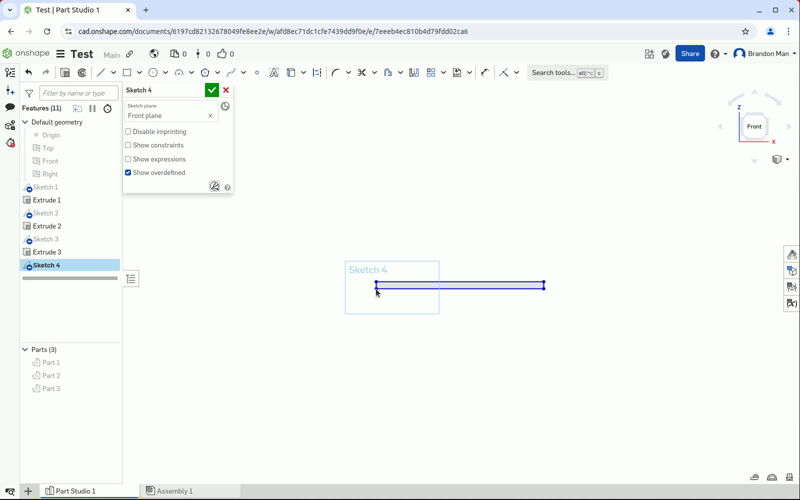
mouse_move(486, 283)
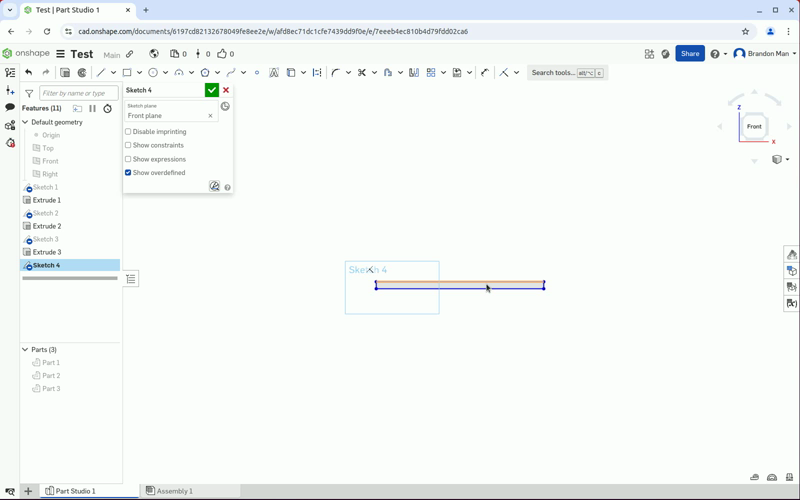
scroll(6)
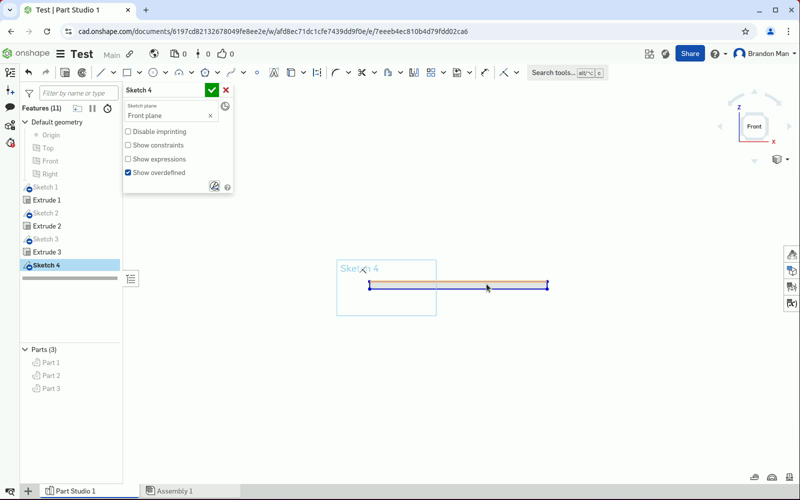
scroll(6)
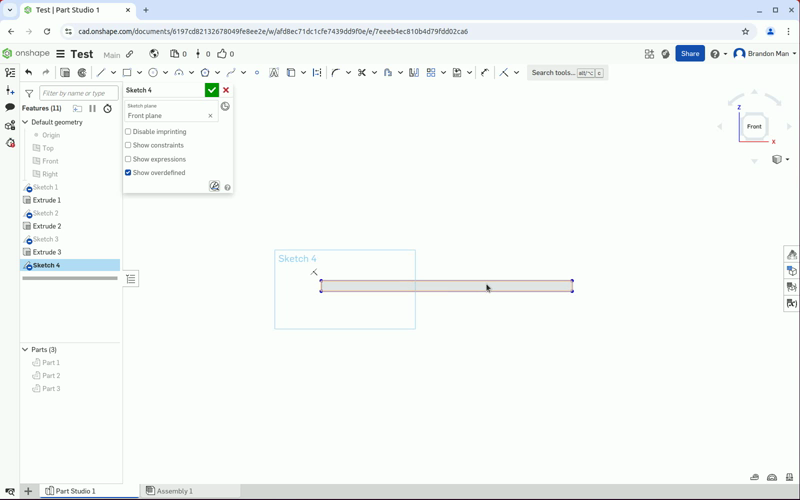
scroll(6)
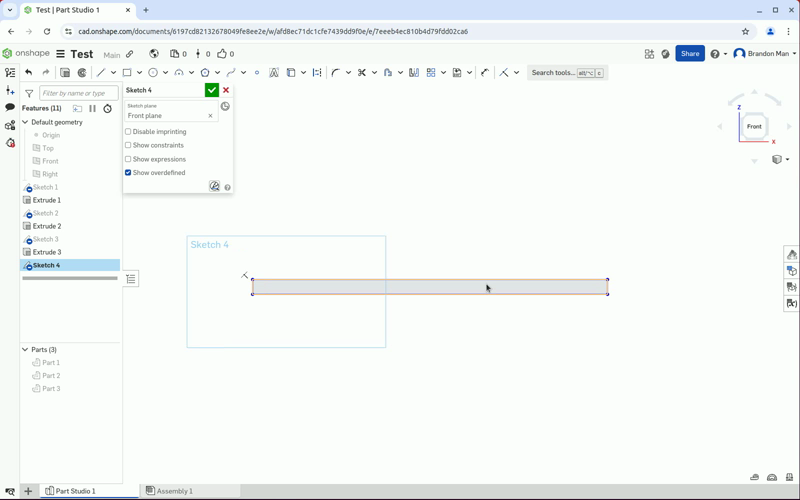
scroll(6)
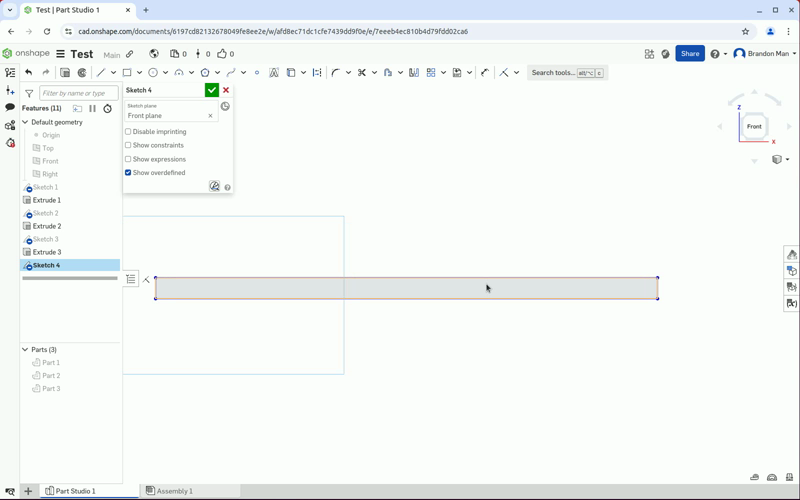
scroll(6)
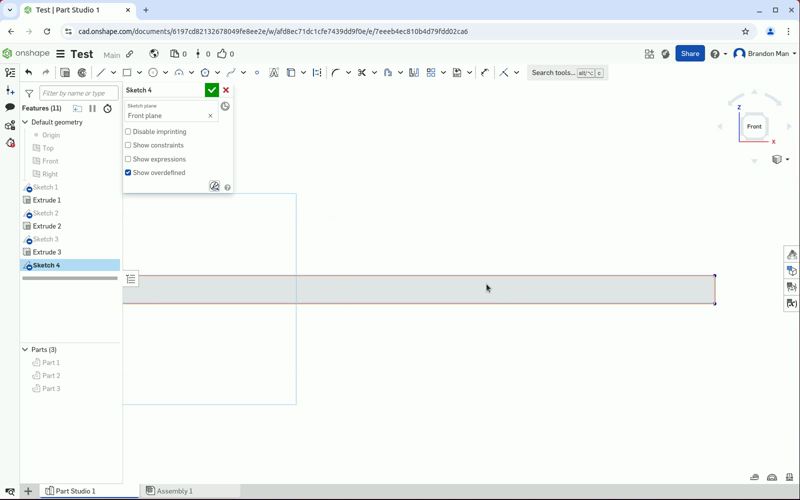
scroll(6)
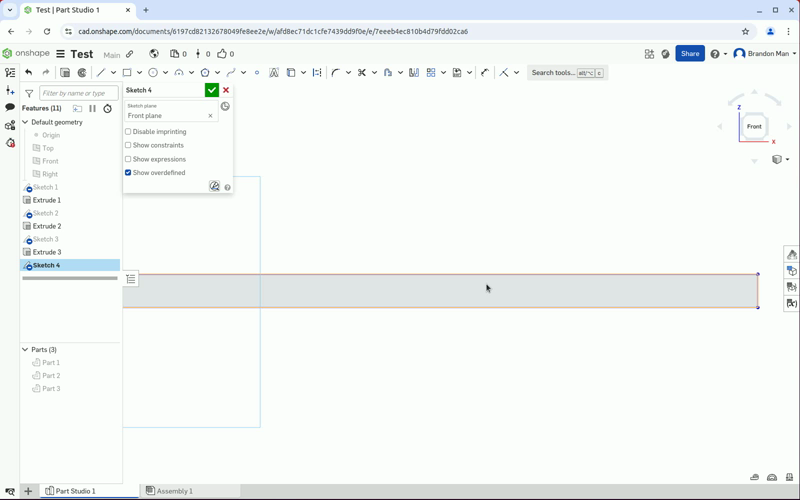
scroll(6)
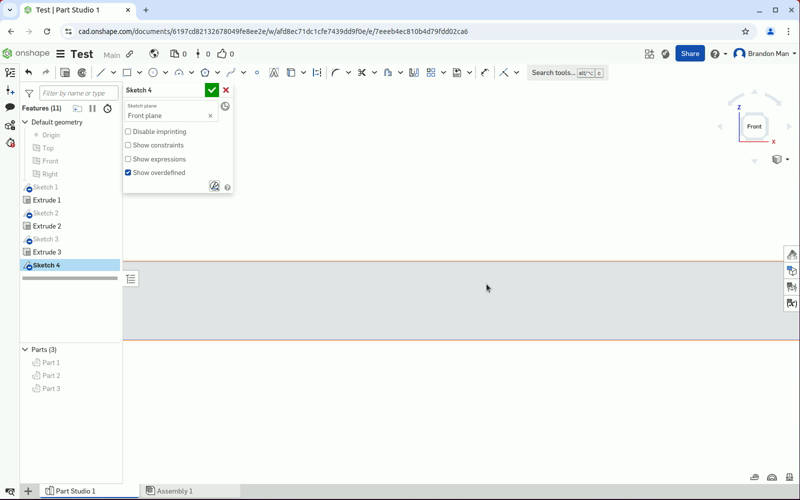
click(486, 283)
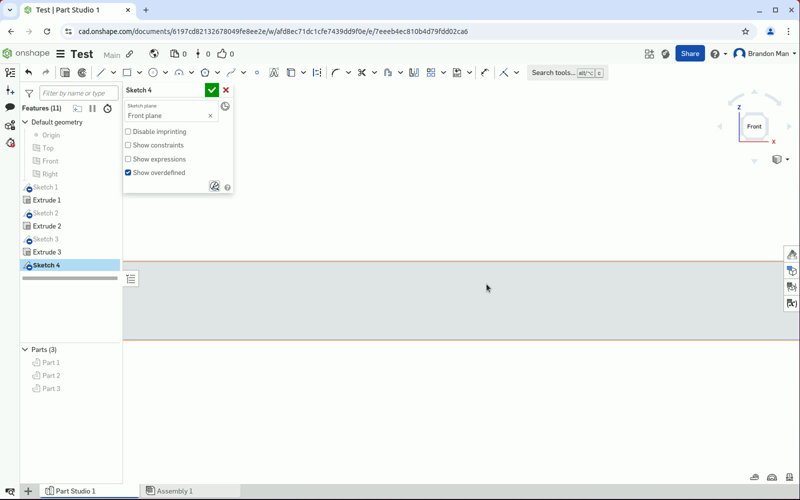
scroll(-6)
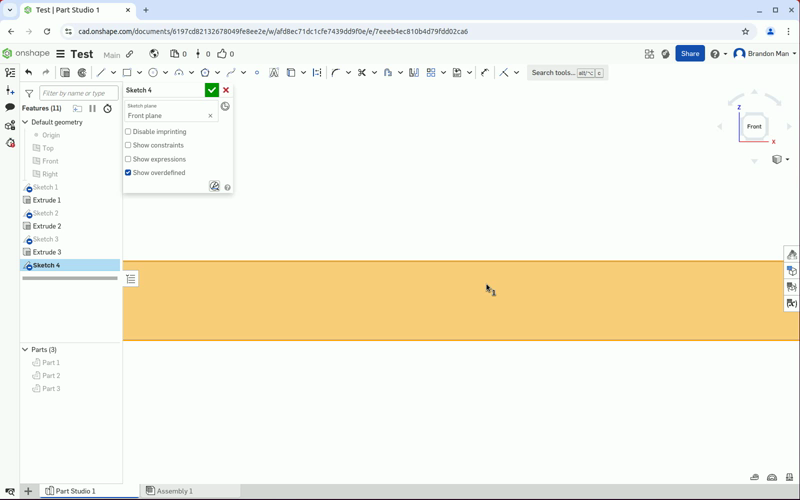
scroll(-6)
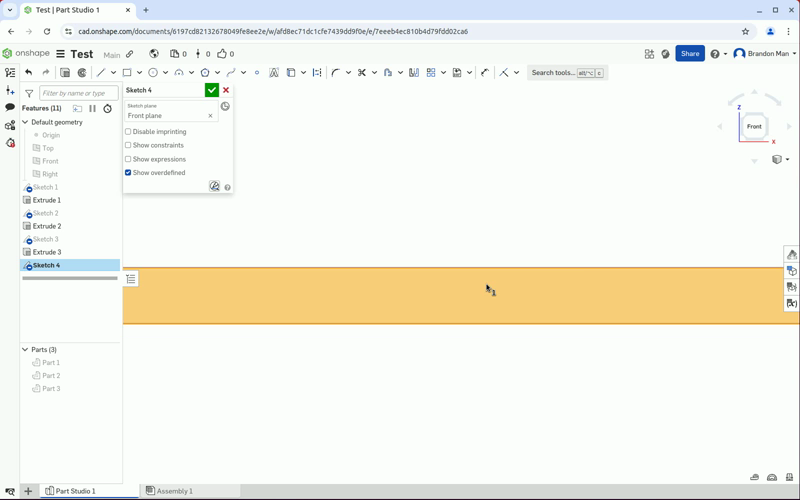
scroll(-6)
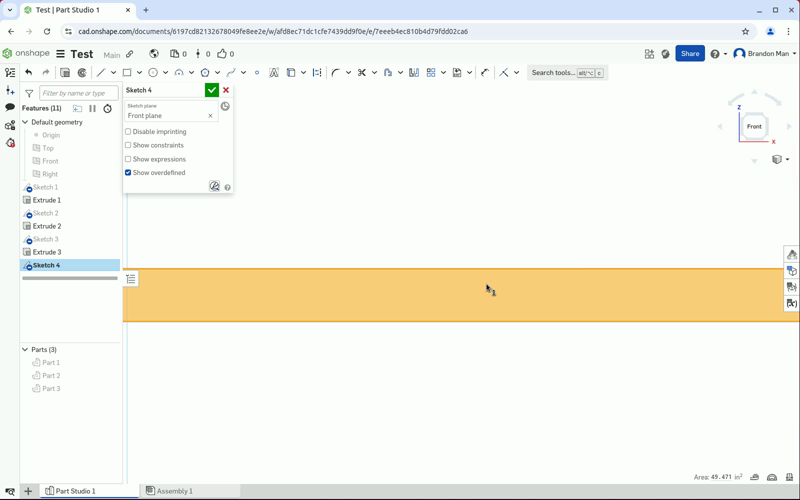
scroll(-6)
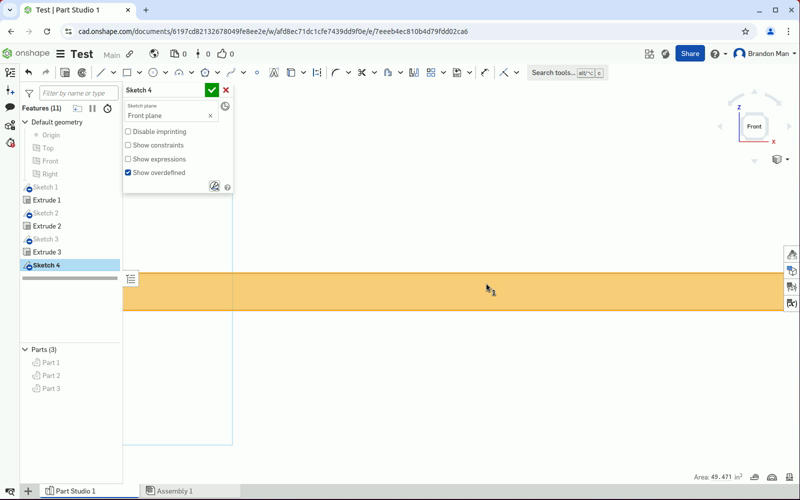
scroll(-6)
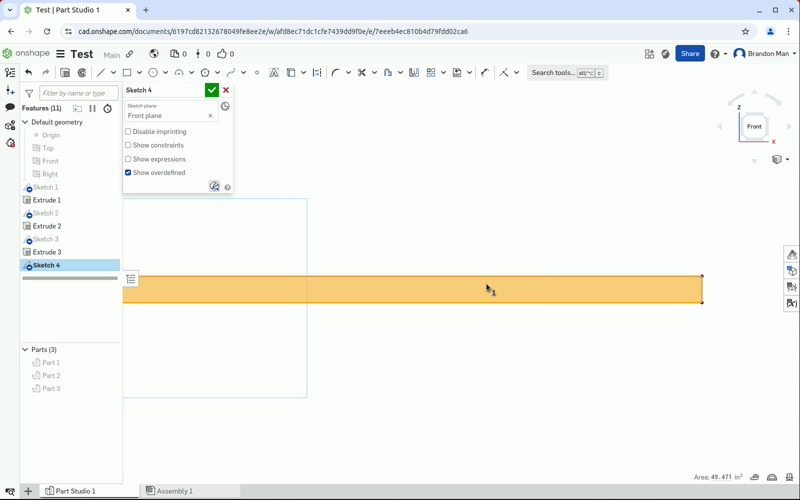
scroll(-6)
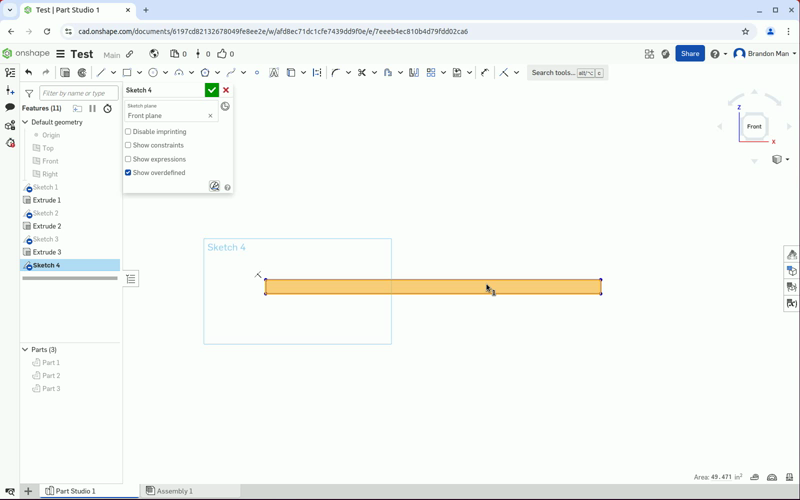
scroll(-6)
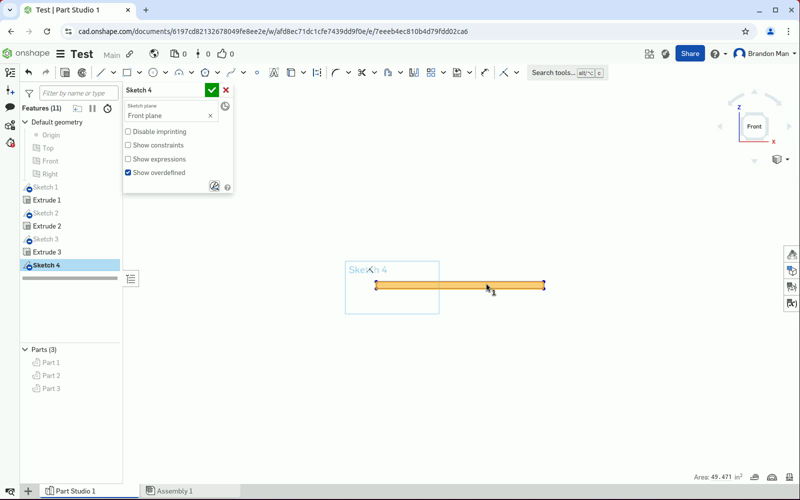
mouse_move(73, 352)
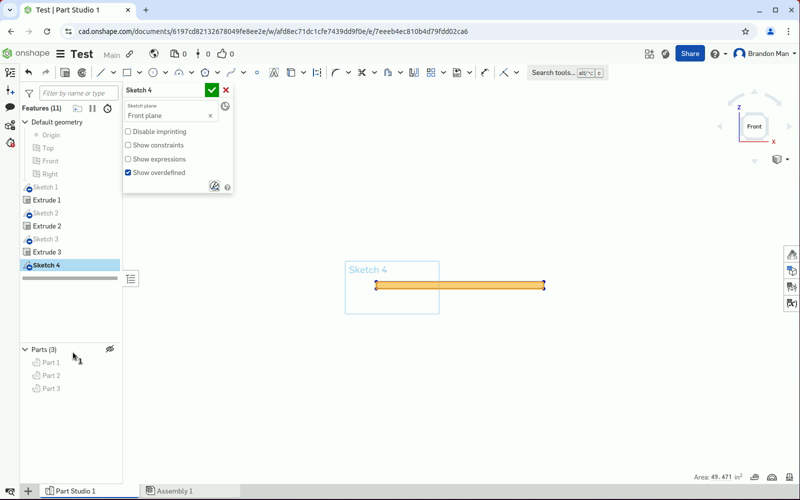
key(shift+y)
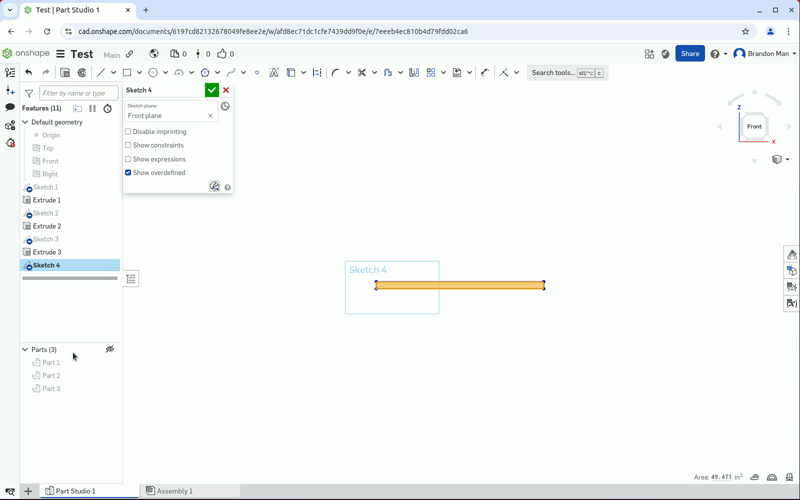
key(shift+e)
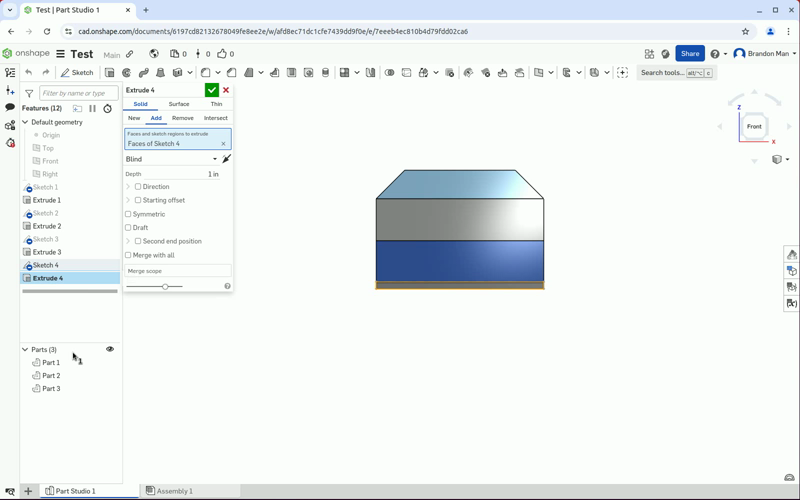
mouse_move(143, 106)
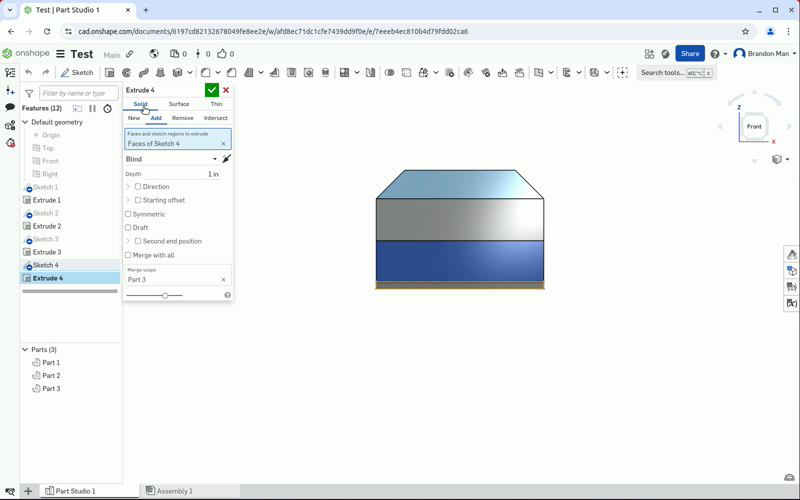
click(143, 106)
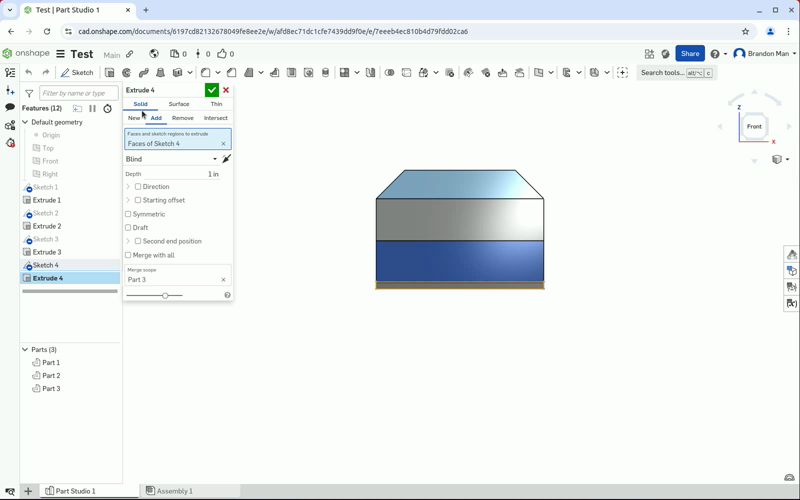
mouse_move(137, 120)
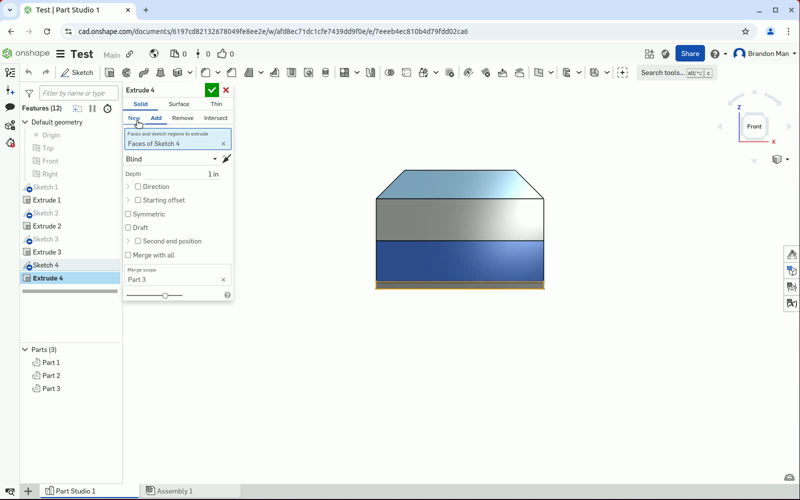
click(137, 120)
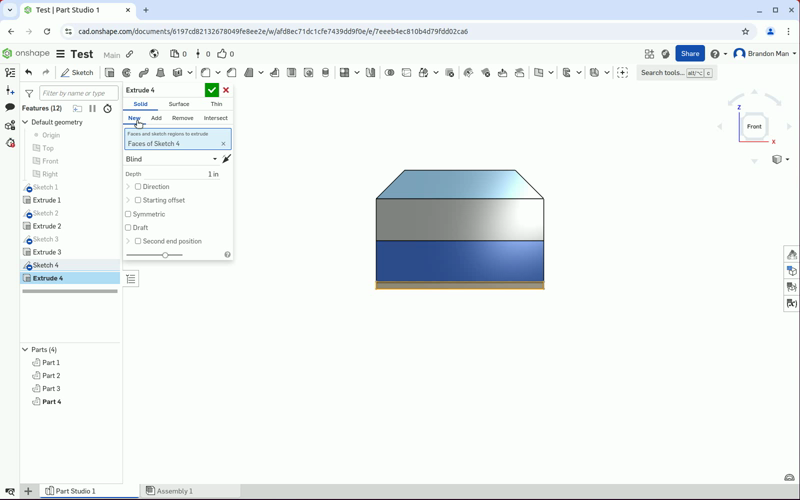
key(tab, 4)
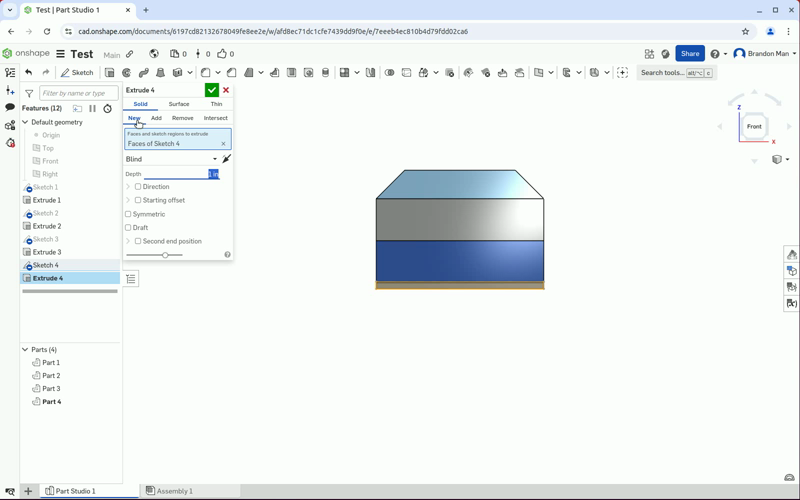
text(12.998)
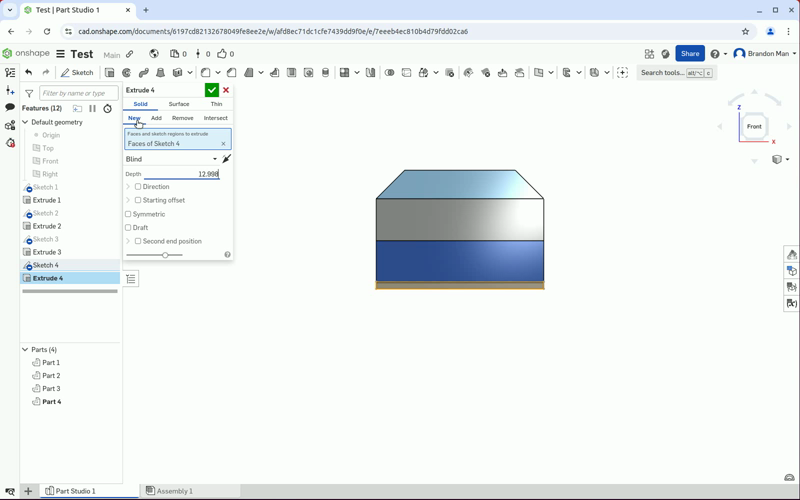
key(enter)
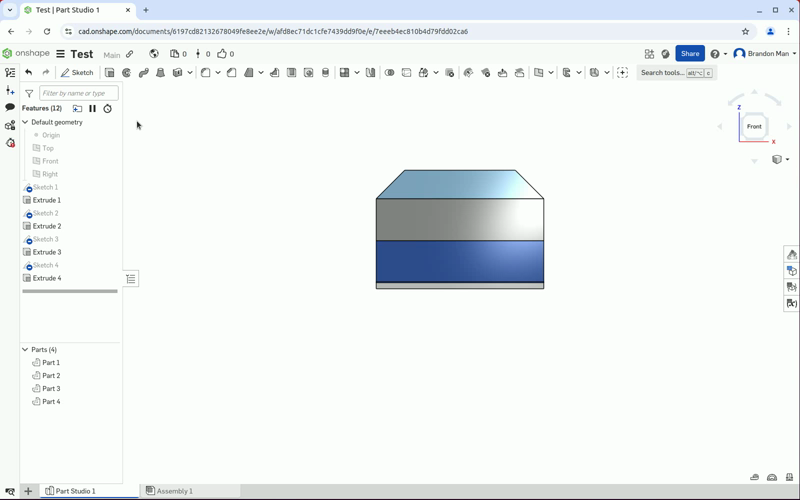
key(shift+h)
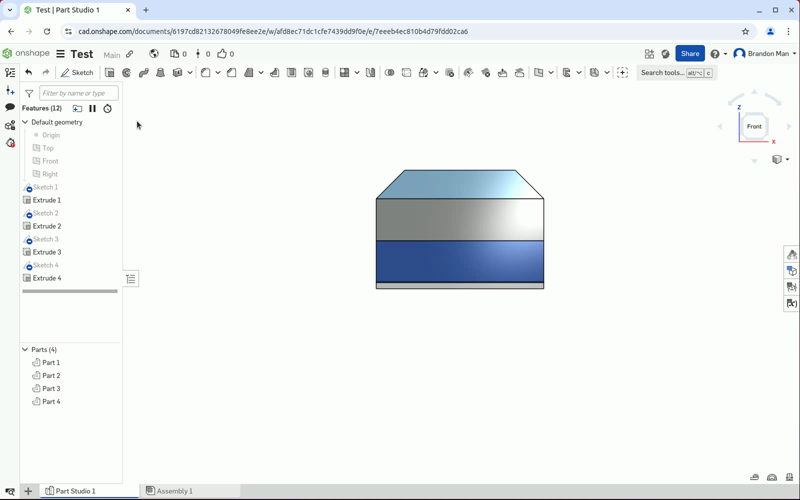
key(shift+h)
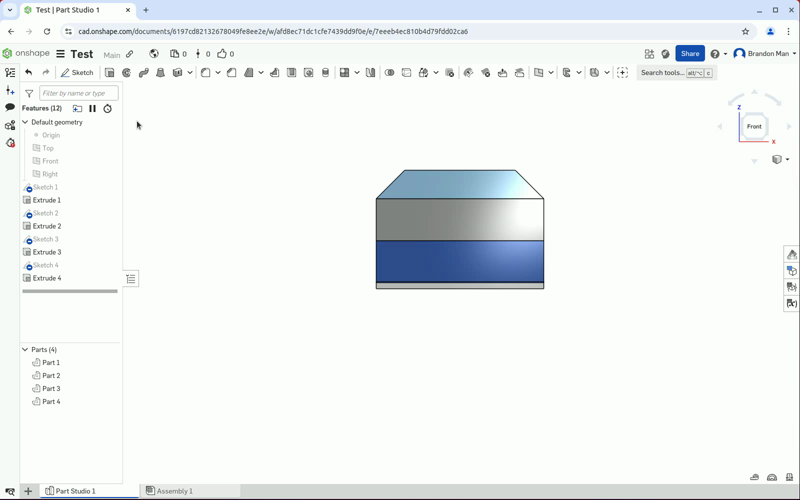
mouse_move(73, 189)
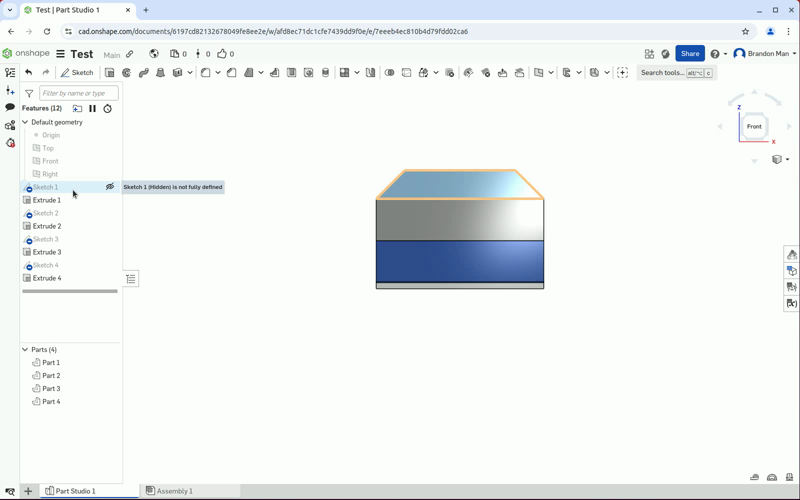
click(73, 189)
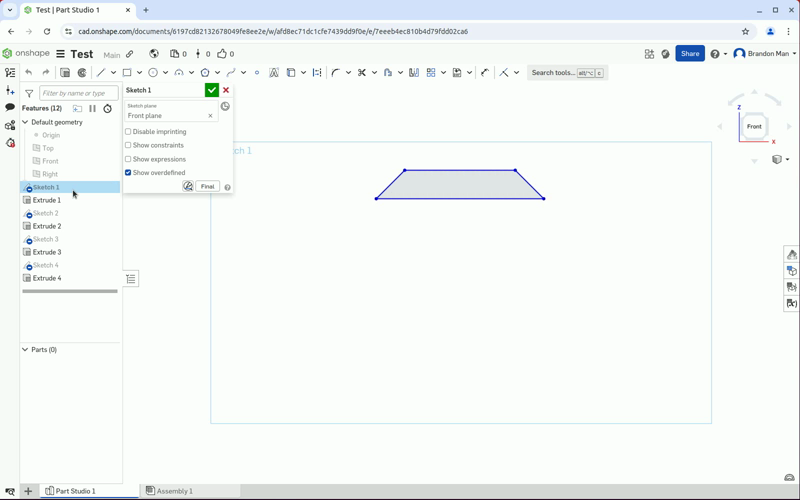
mouse_move(229, 92)
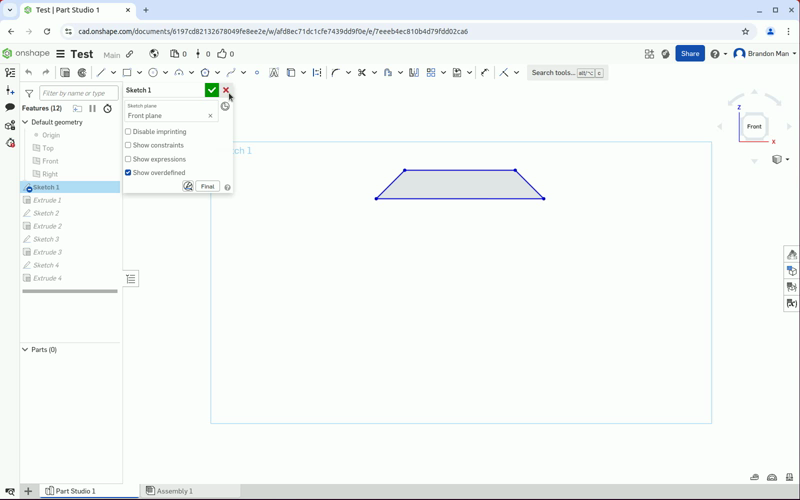
click(229, 92)
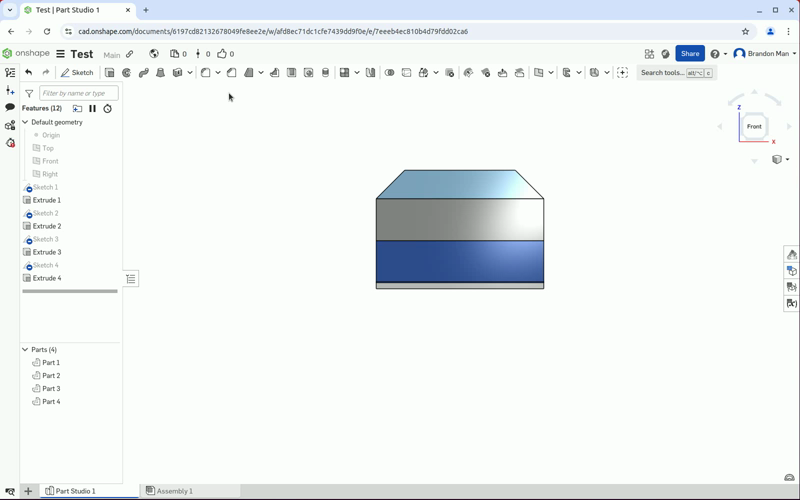
mouse_move(73, 352)
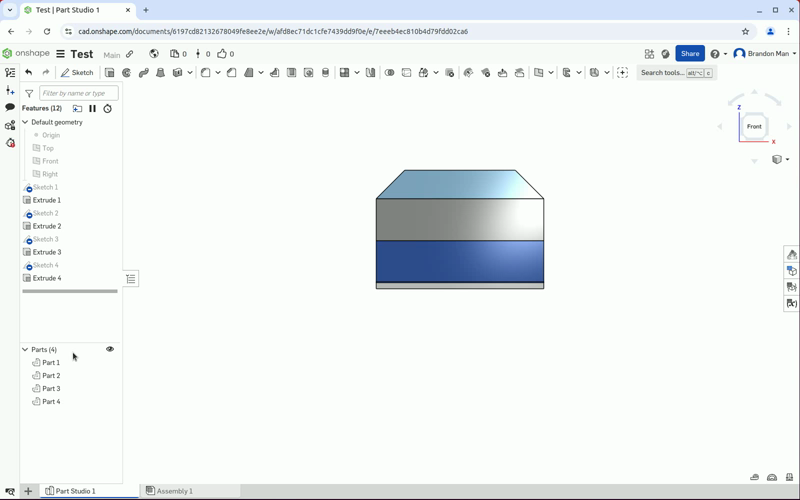
key(y)
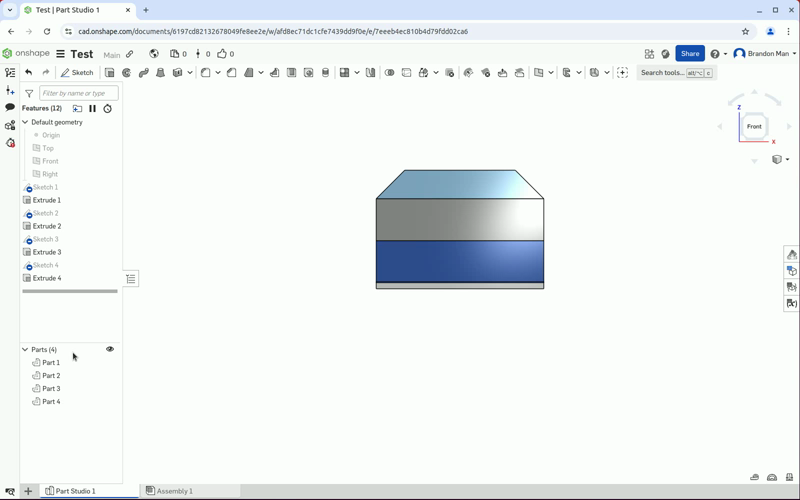
key(shift+p)
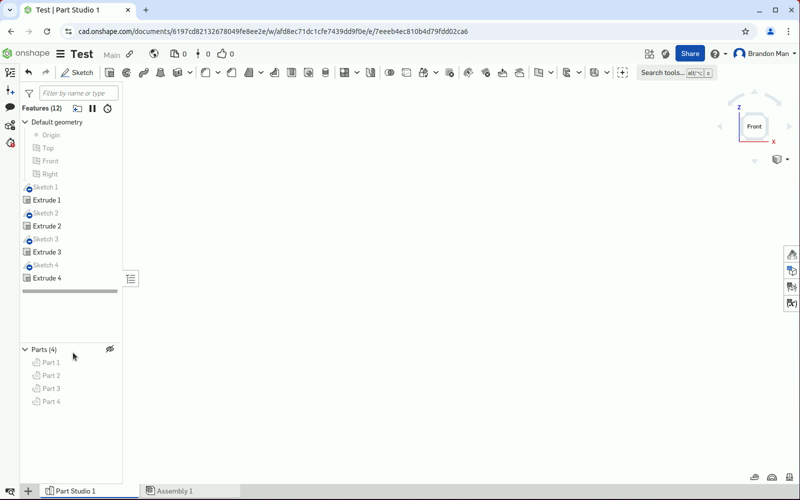
key(space)
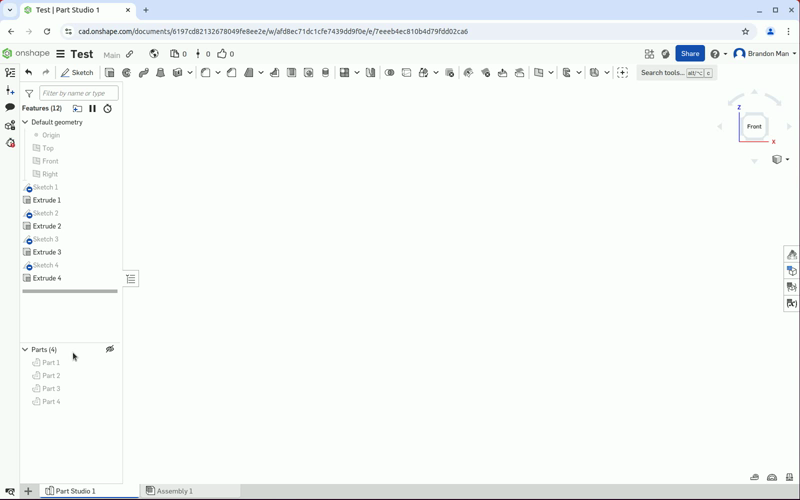
key_down(shift)
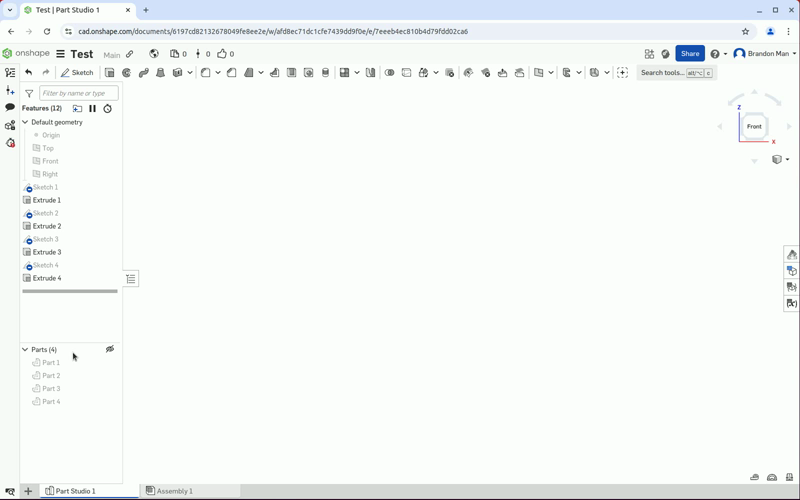
key(left)
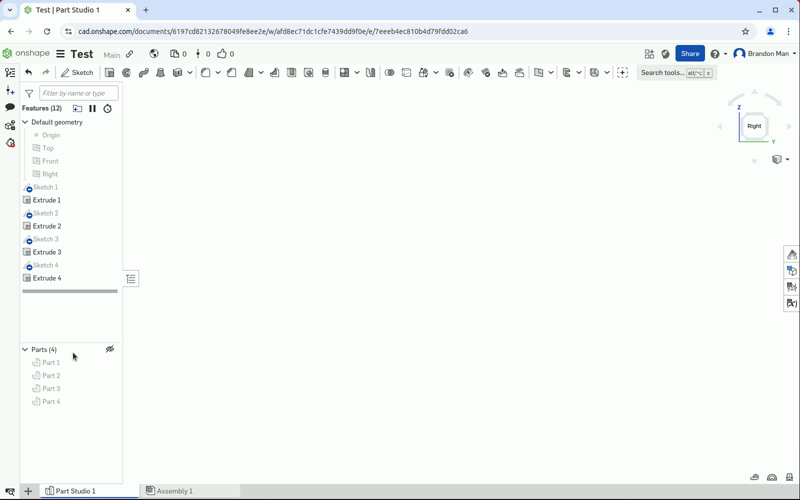
key_up(shift)
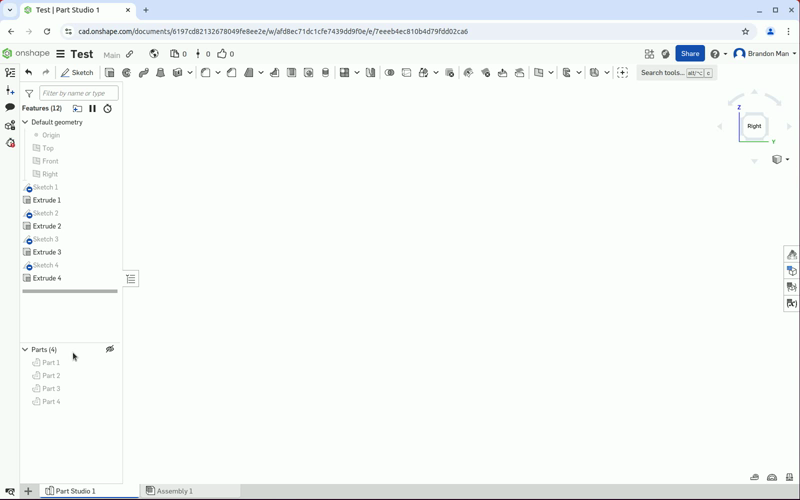
mouse_move(73, 352)
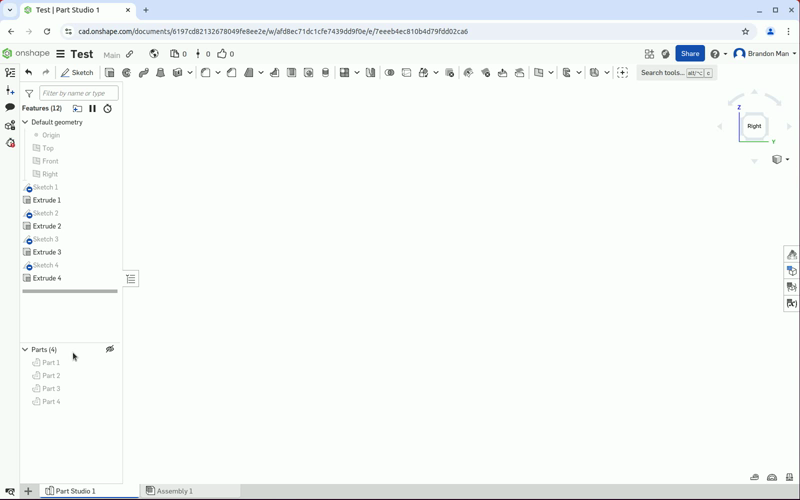
key(shift+y)
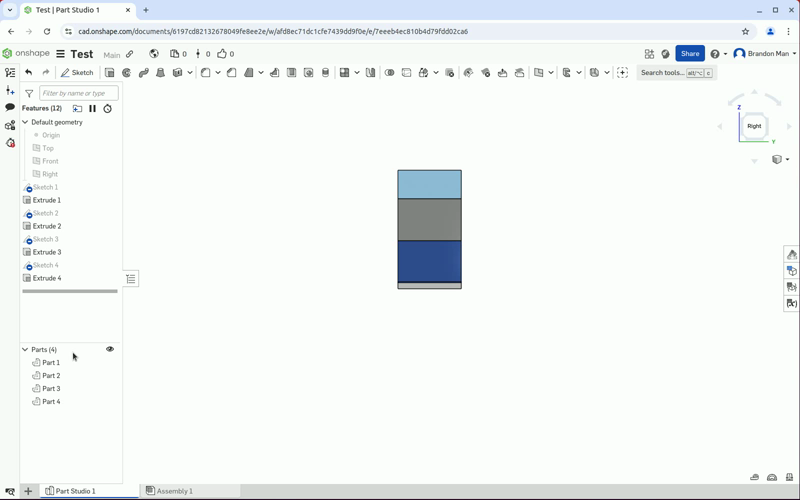
mouse_move(541, 75)
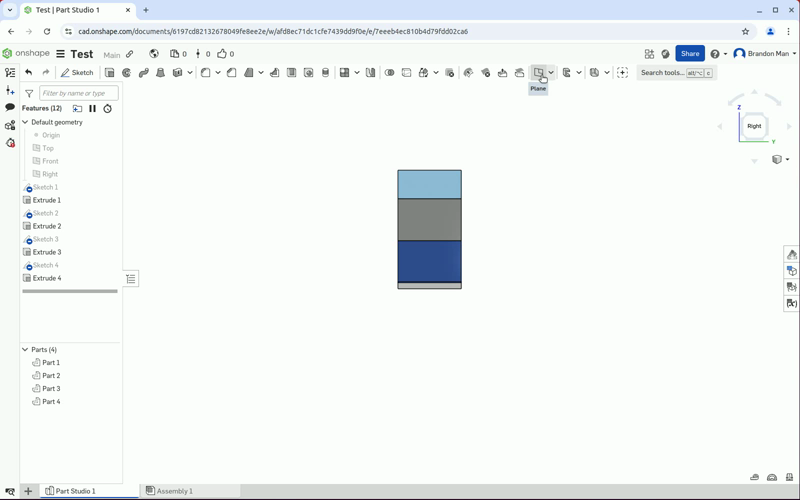
click(541, 75)
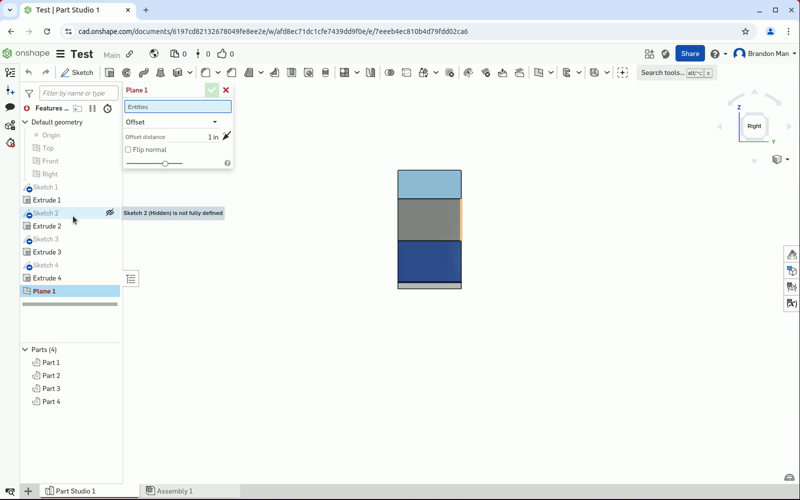
scroll(3)
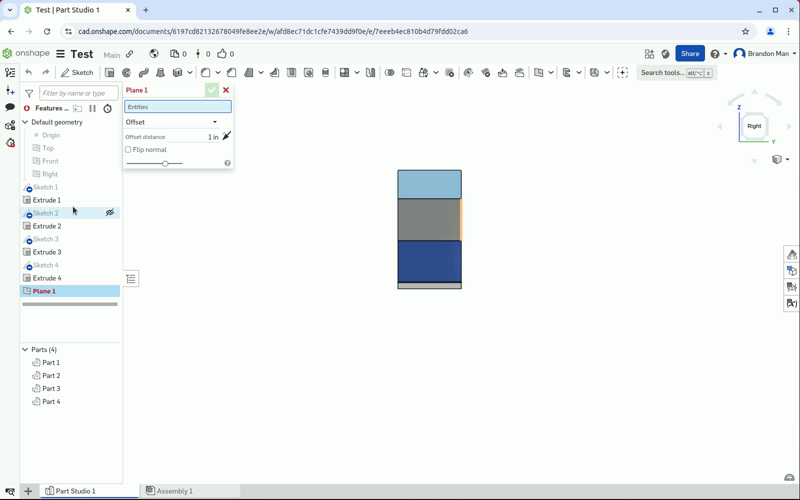
mouse_move(73, 176)
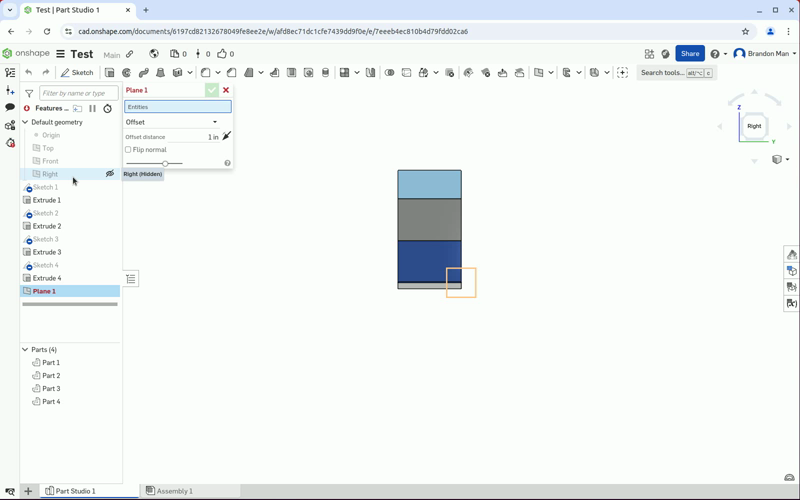
click(73, 176)
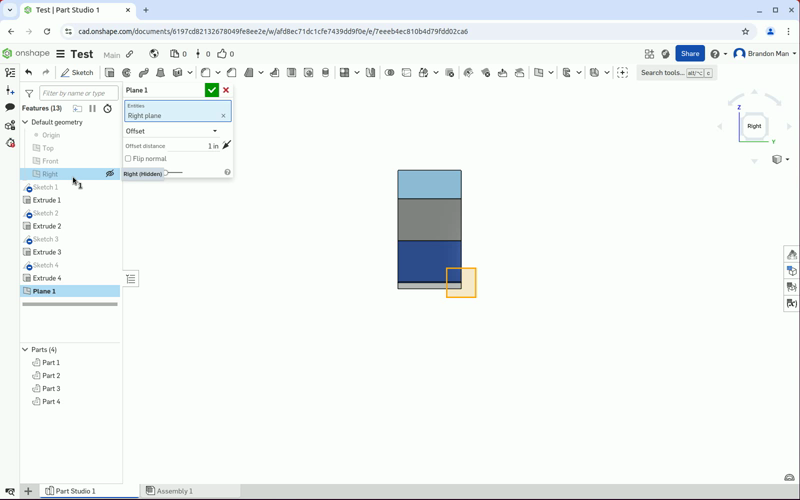
key(tab, 2)
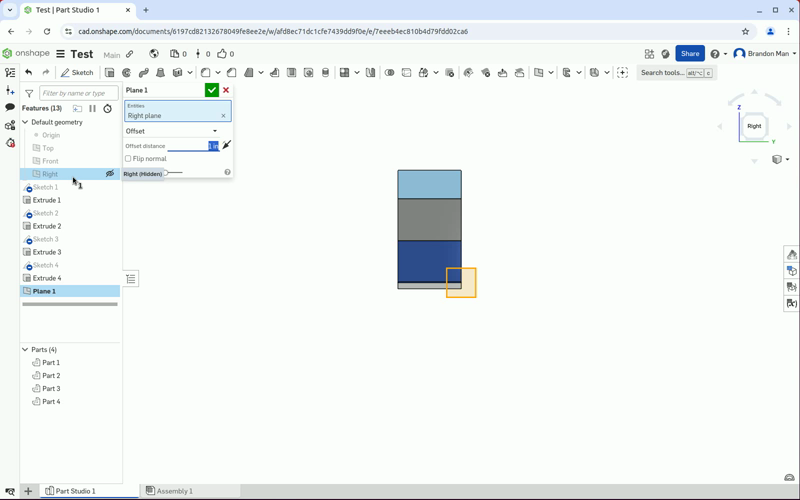
text(17.316)
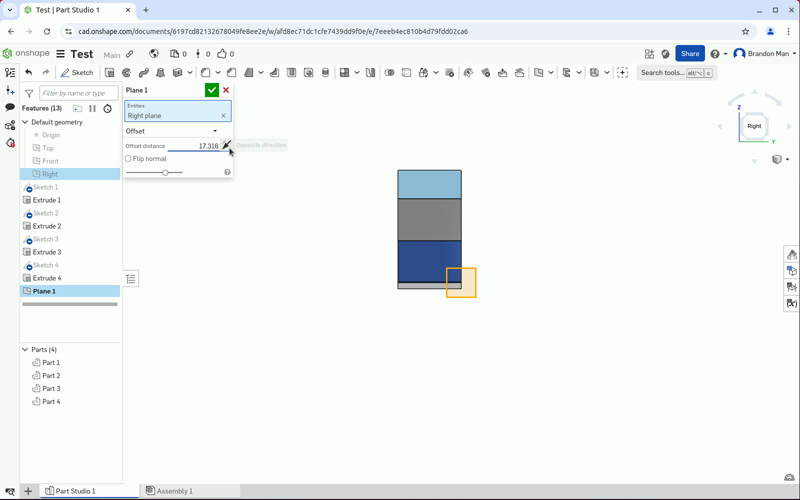
mouse_move(229, 147)
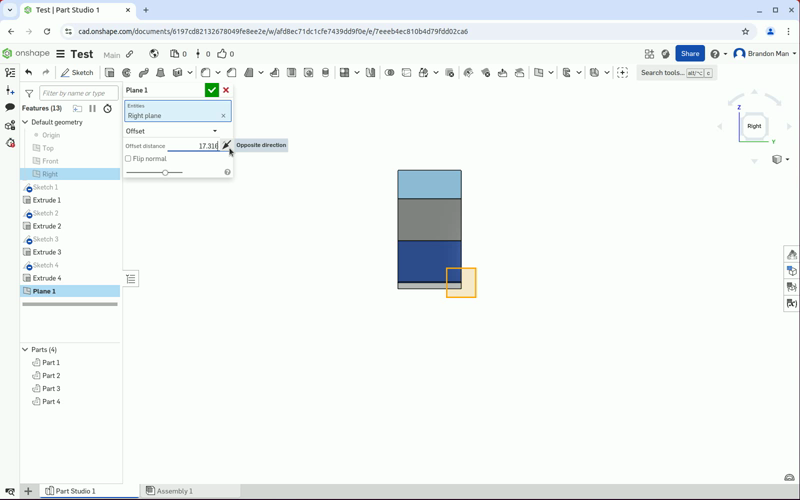
click(229, 147)
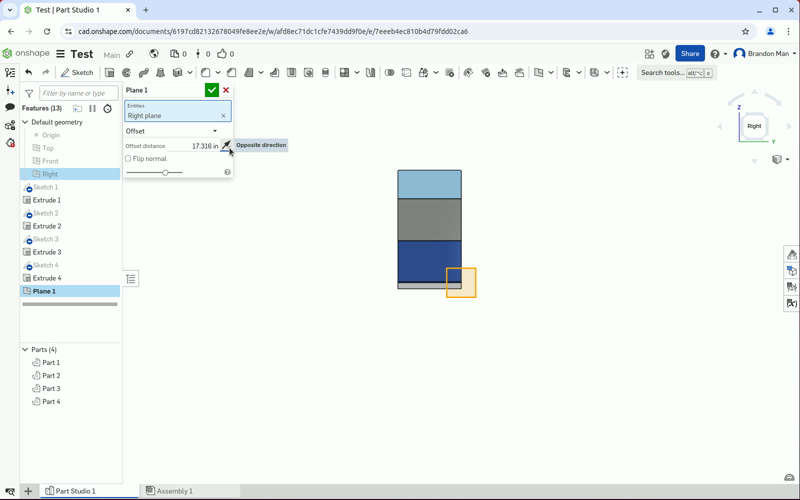
key(enter, 2)
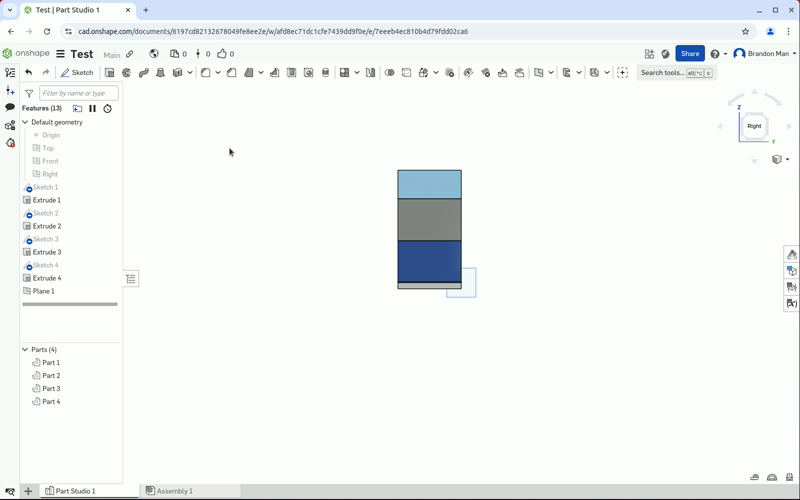
key(shift+s)
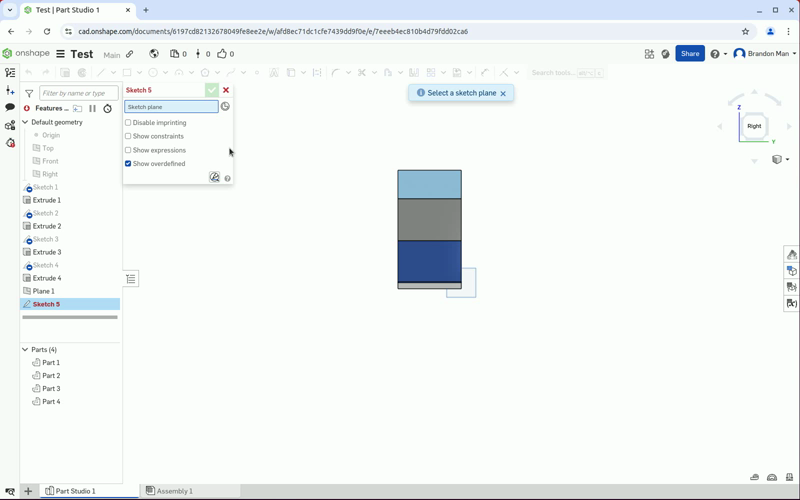
mouse_move(73, 293)
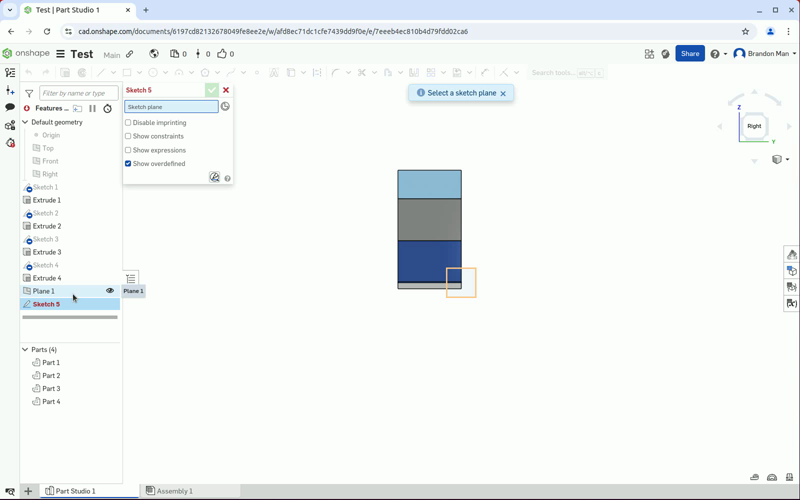
click(73, 293)
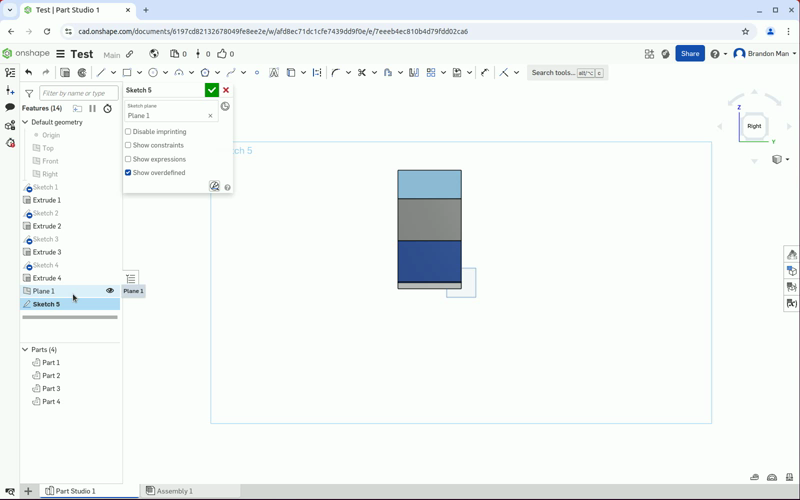
mouse_move(73, 352)
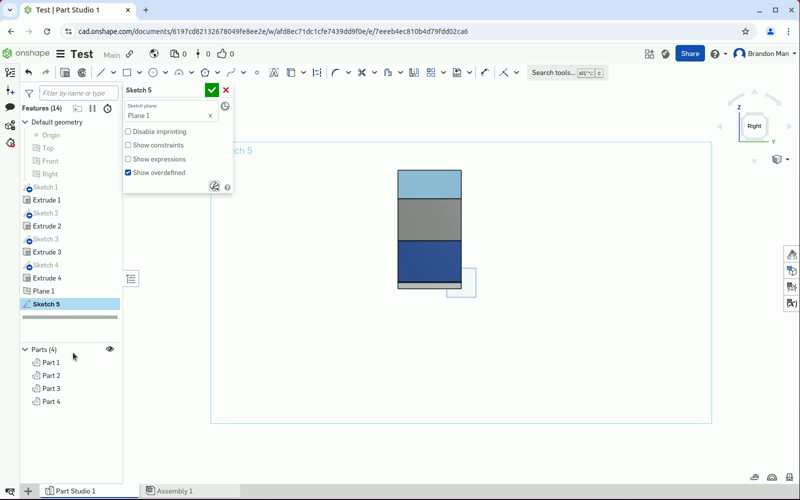
key(y)
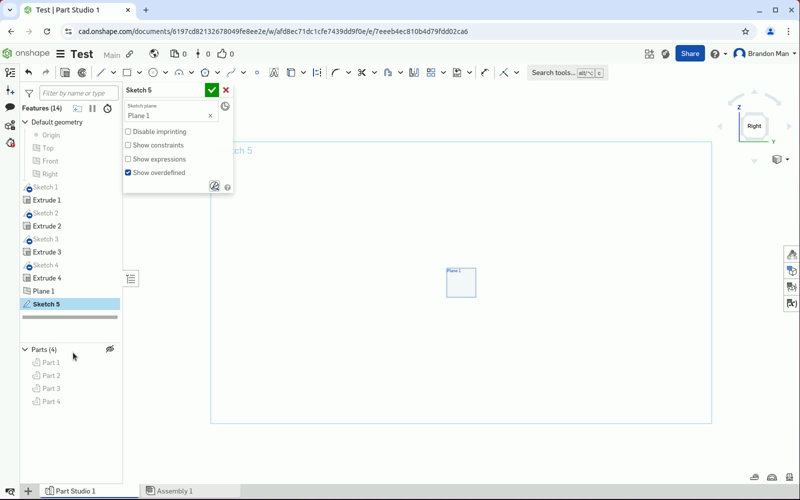
key(l)
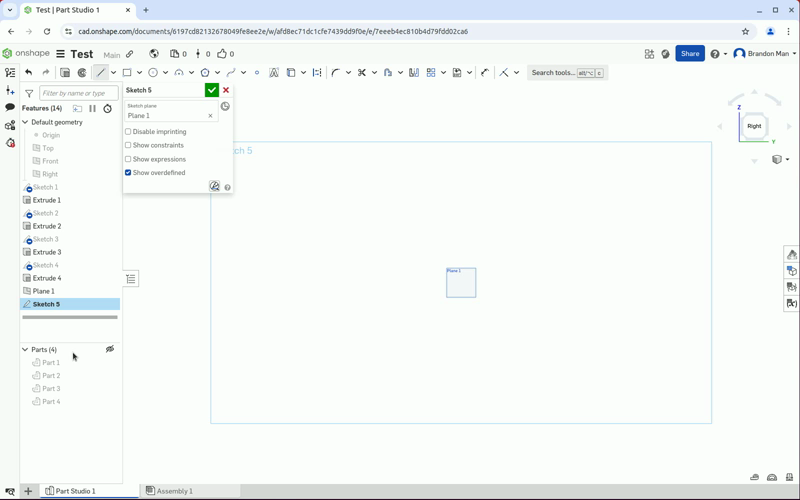
key_down(shift)
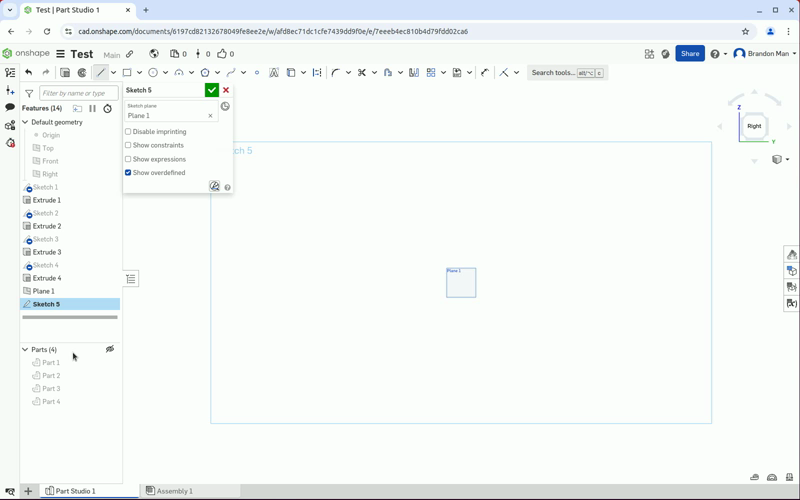
mouse_move(406, 285)
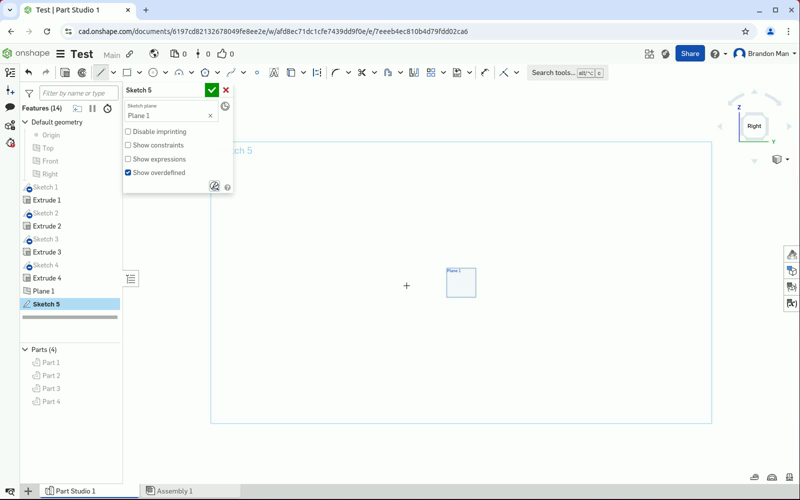
click(406, 285)
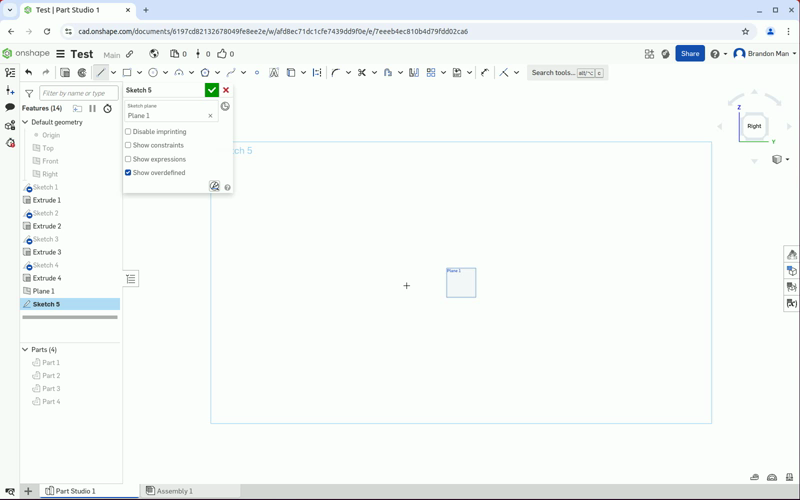
key_up(shift)
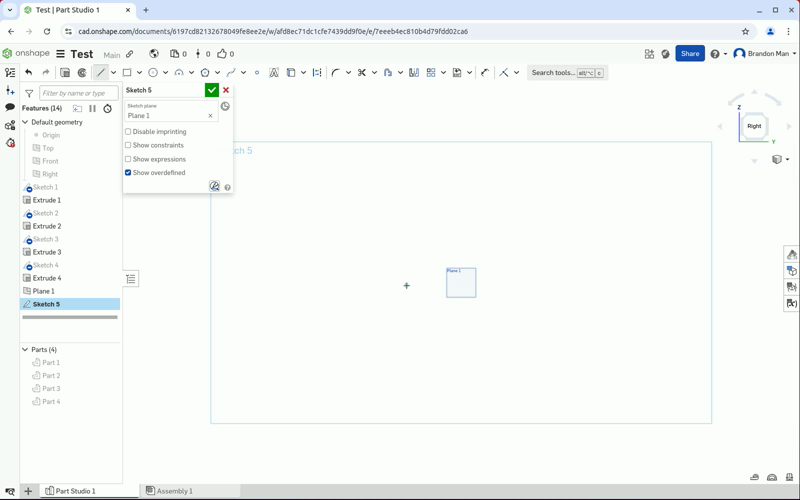
key_down(shift)
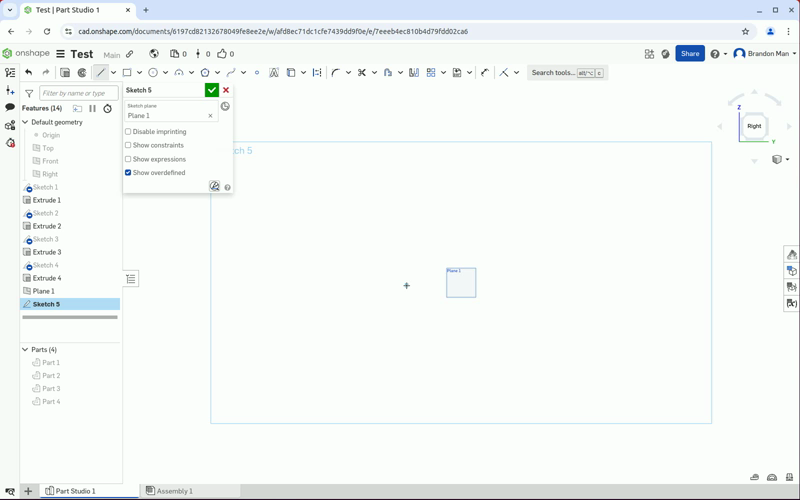
mouse_move(436, 285)
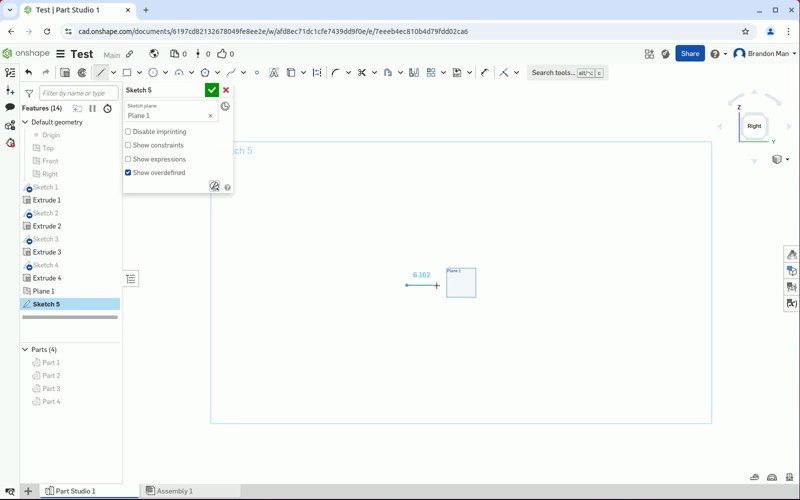
mouse_move(456, 285)
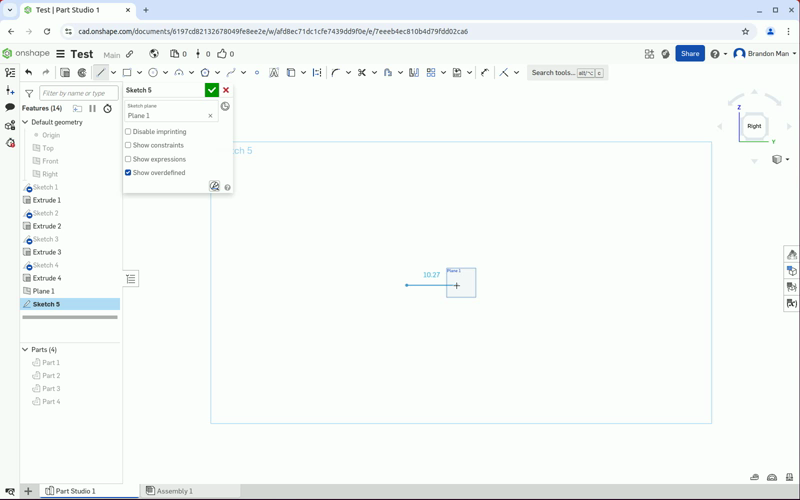
click(456, 285)
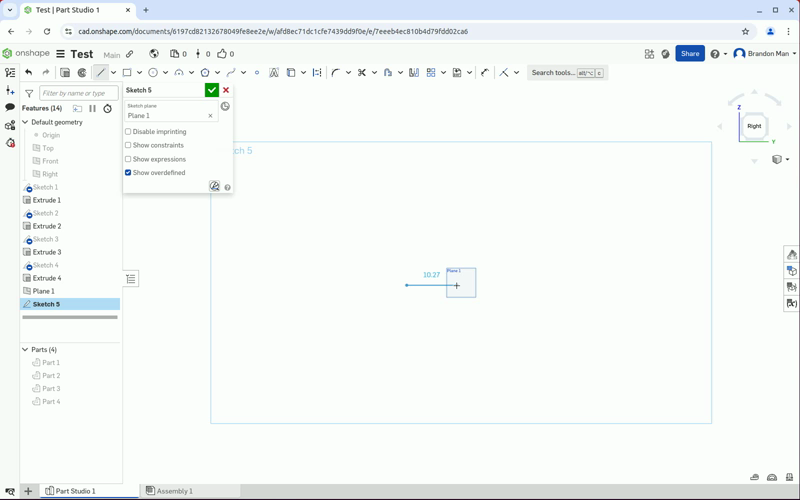
key_up(shift)
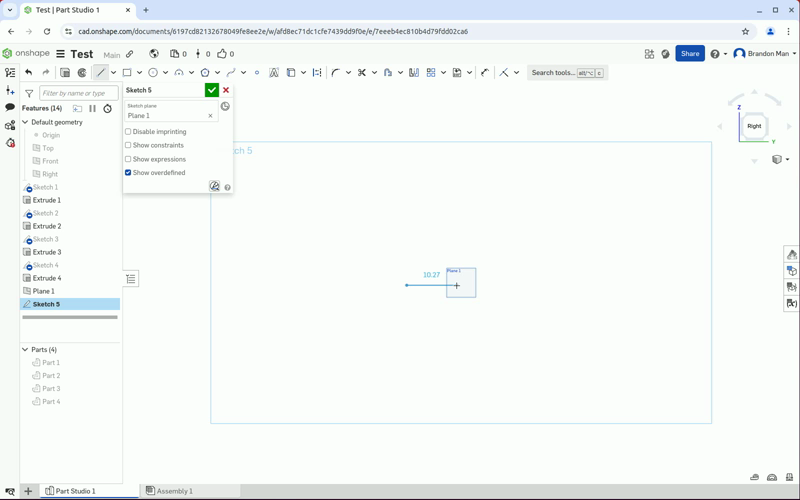
key_down(shift)
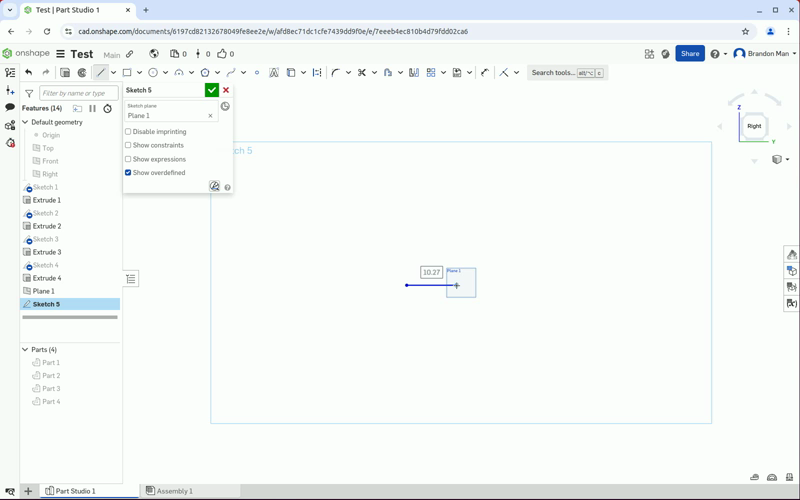
mouse_move(486, 285)
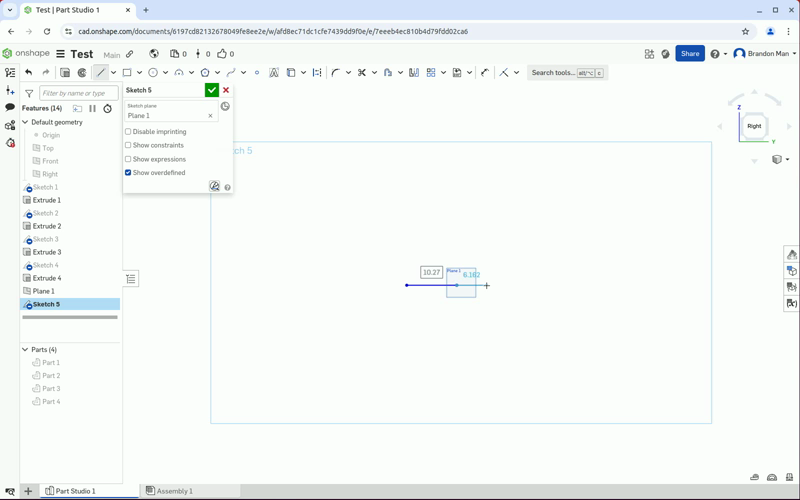
mouse_move(456, 240)
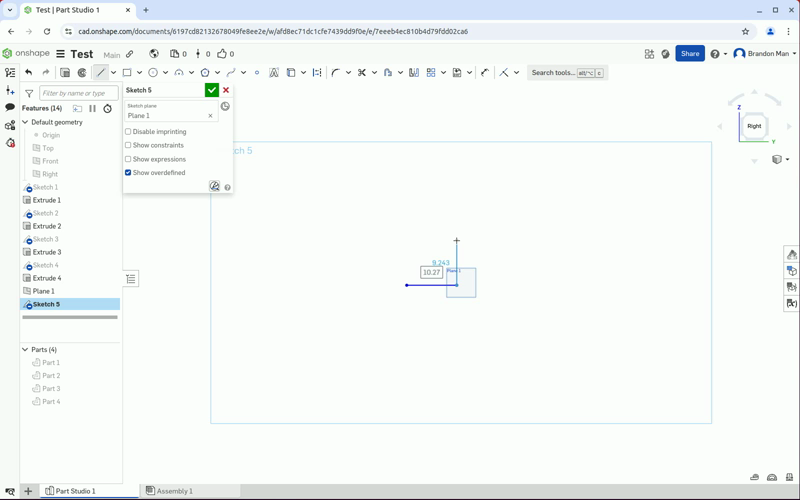
click(456, 240)
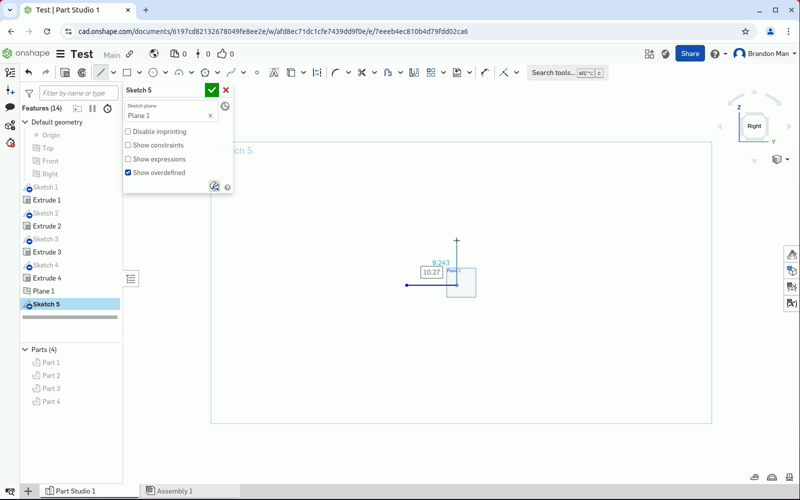
key_up(shift)
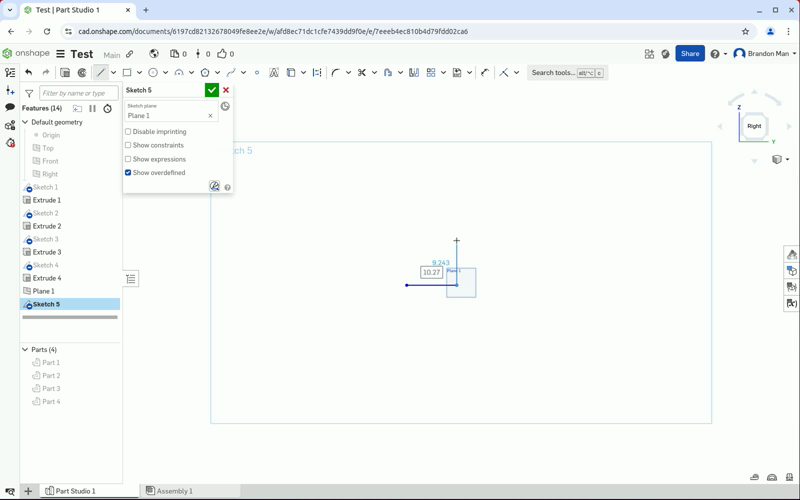
key_down(shift)
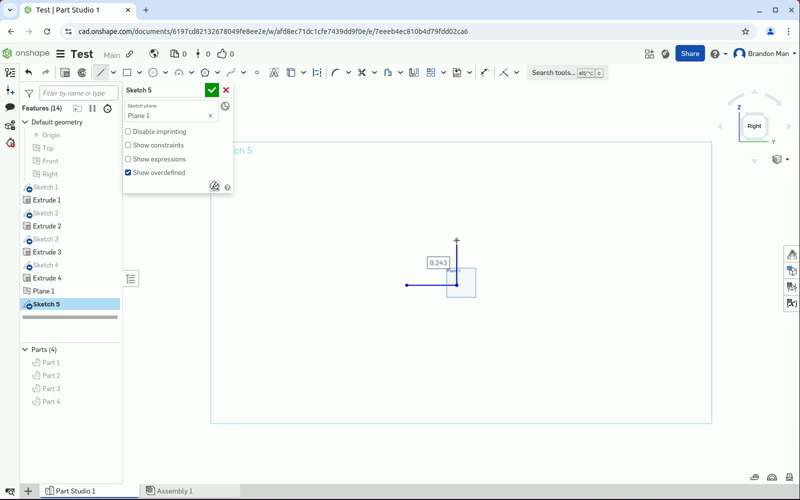
mouse_move(486, 240)
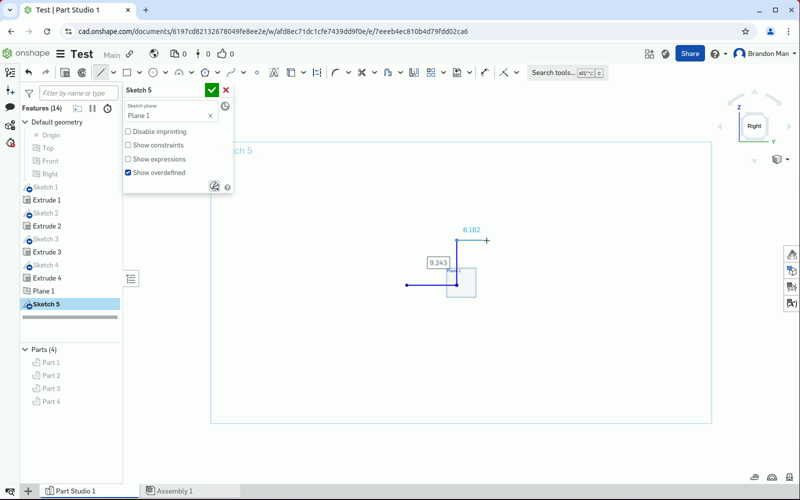
mouse_move(406, 240)
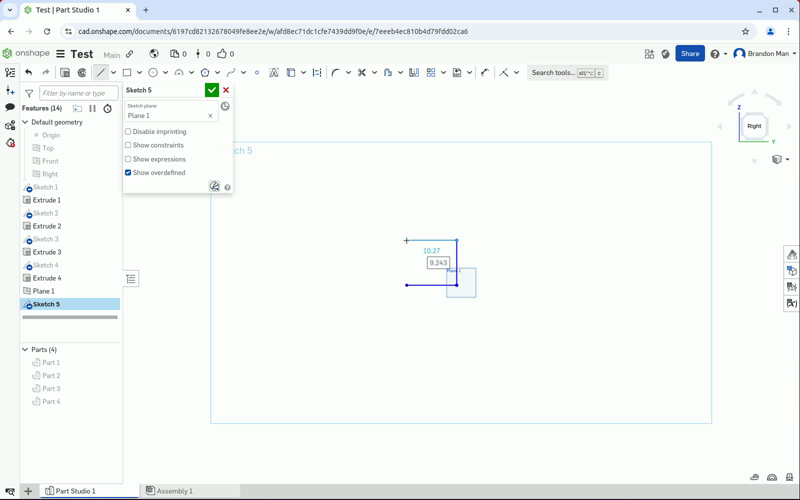
click(406, 240)
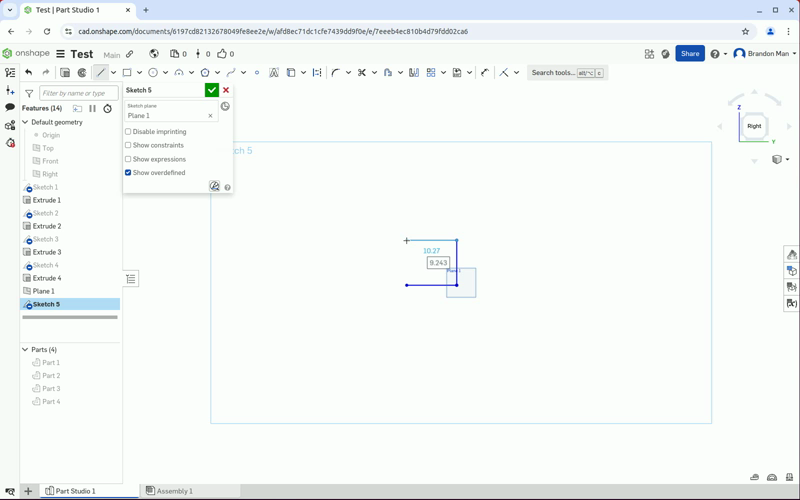
key_up(shift)
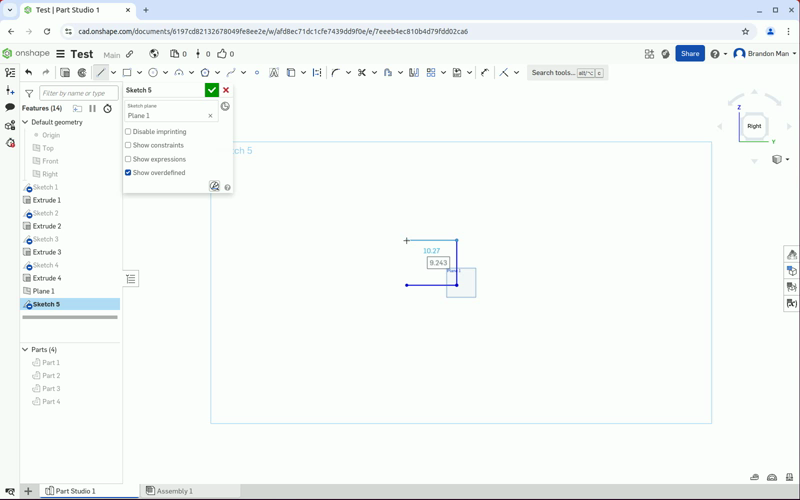
mouse_move(436, 240)
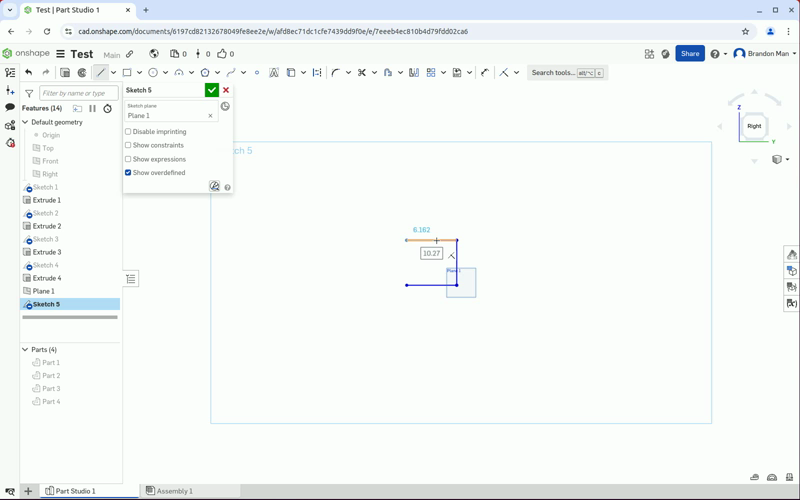
key_down(shift)
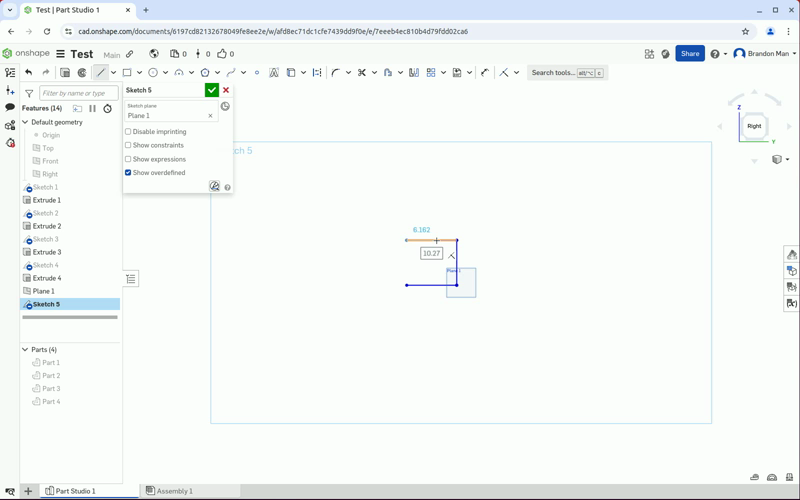
mouse_move(406, 285)
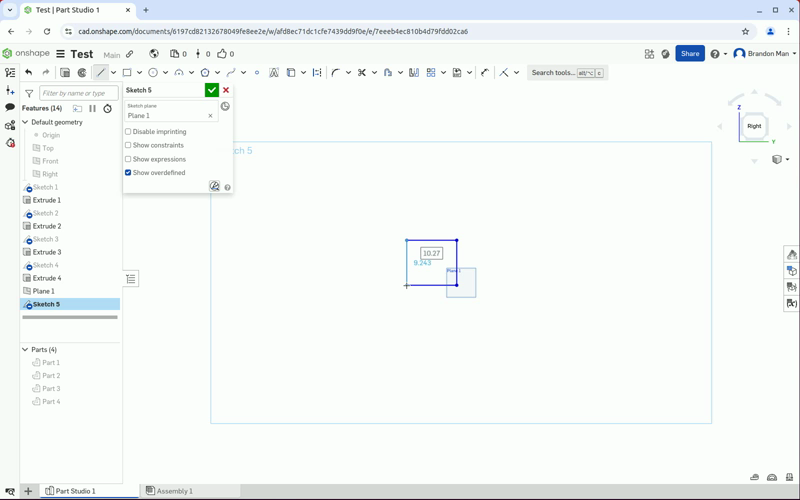
key_up(shift)
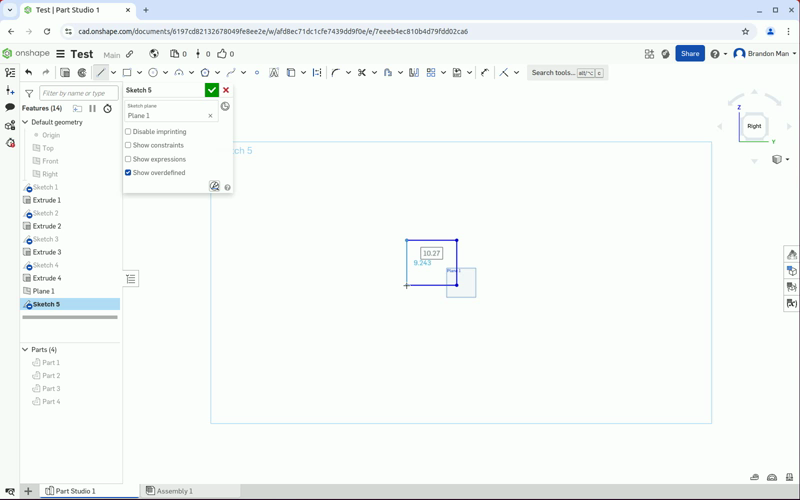
click(406, 285)
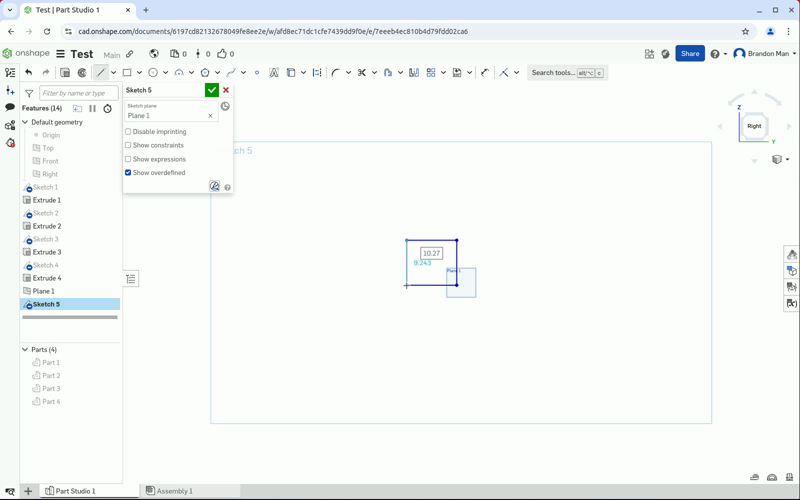
key(esc)
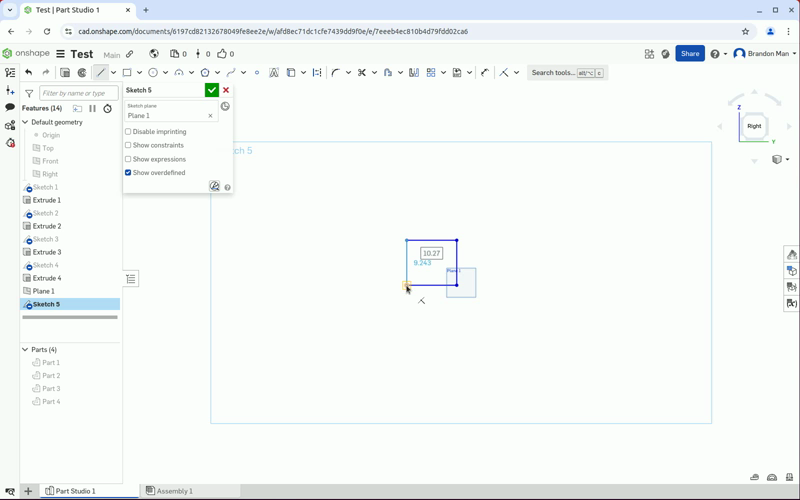
mouse_move(411, 267)
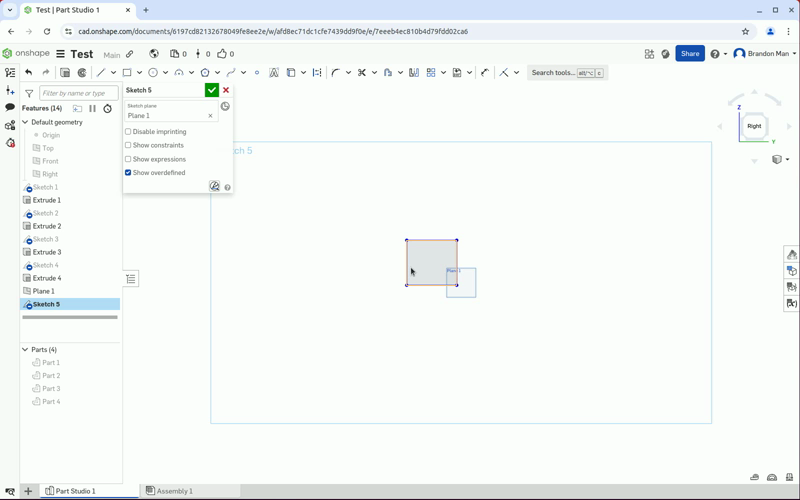
click(411, 267)
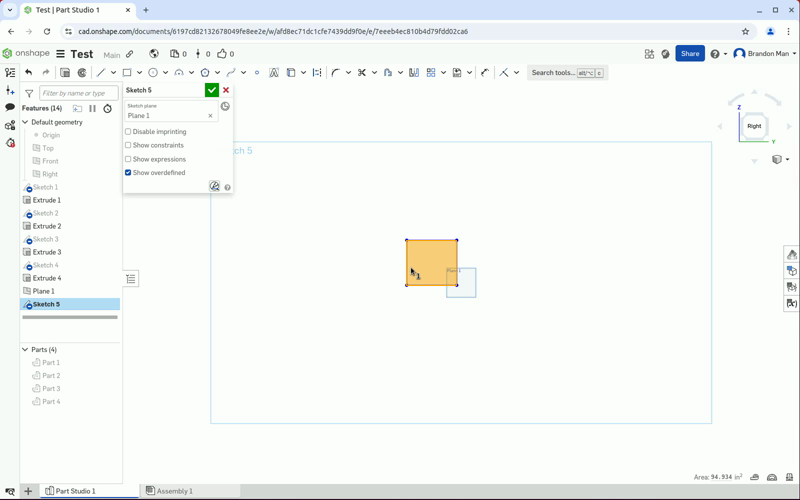
mouse_move(73, 352)
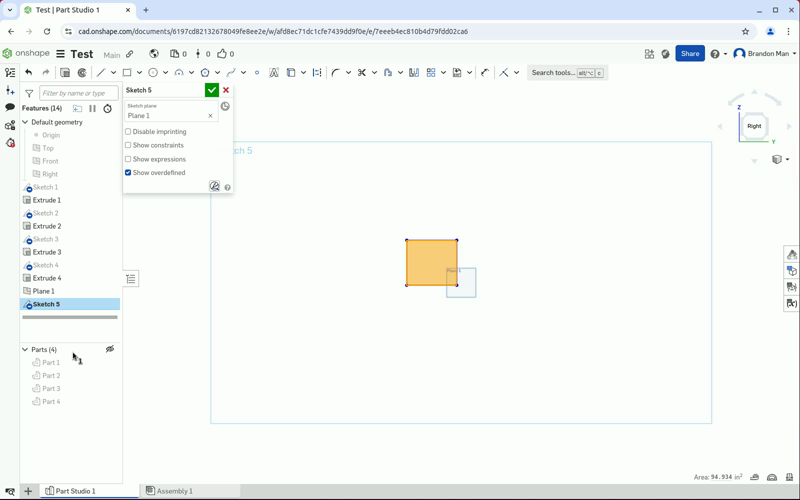
key(shift+y)
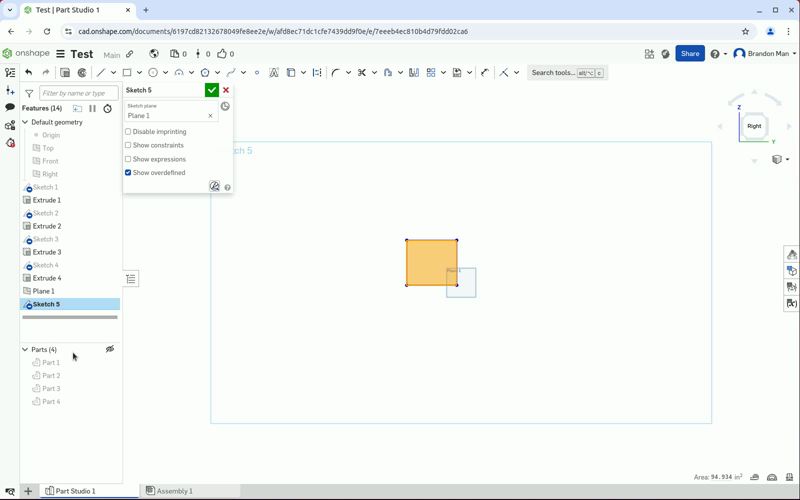
key(shift+e)
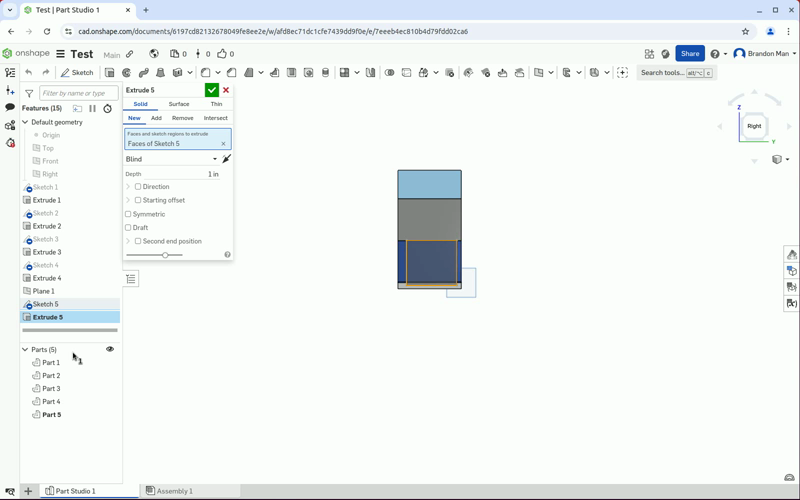
mouse_move(143, 106)
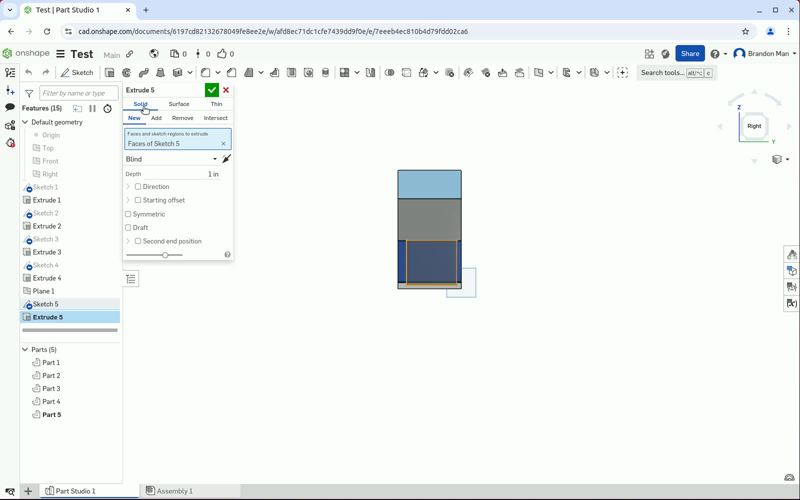
click(143, 106)
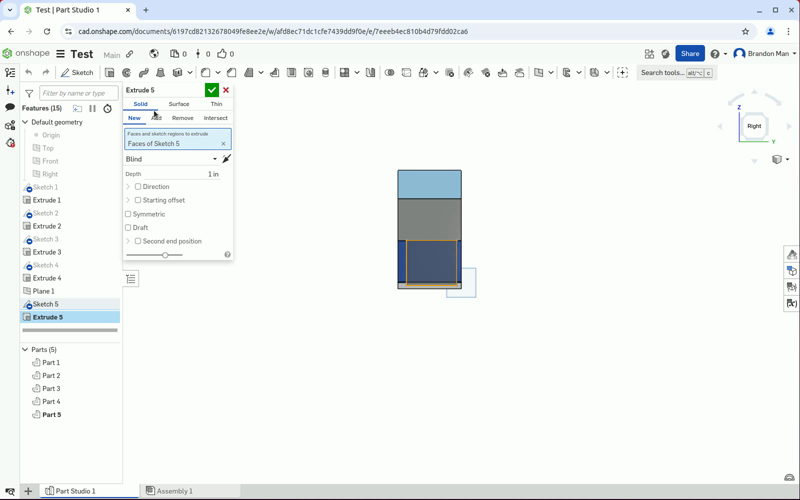
mouse_move(186, 120)
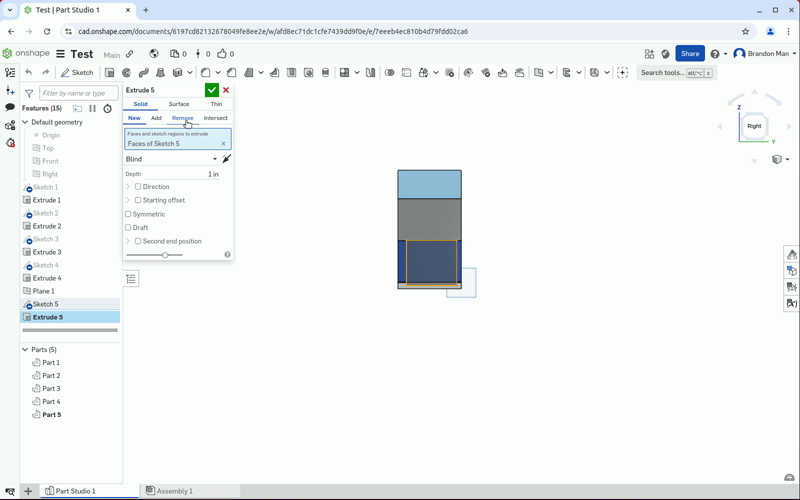
click(186, 120)
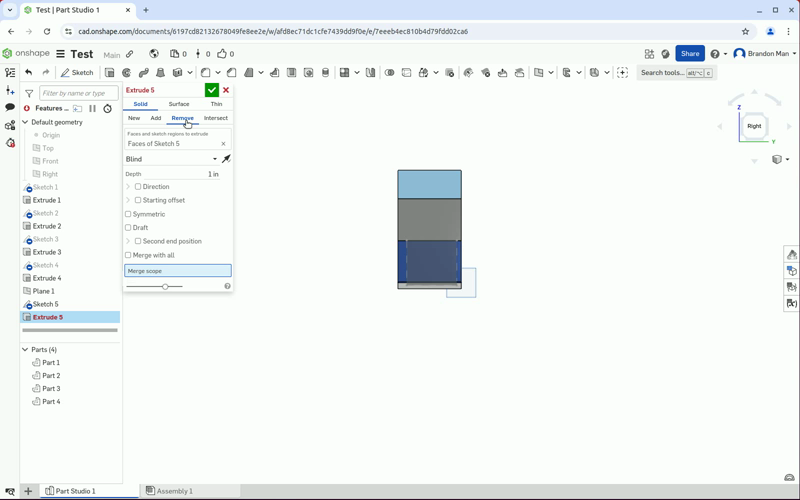
key(tab, 4)
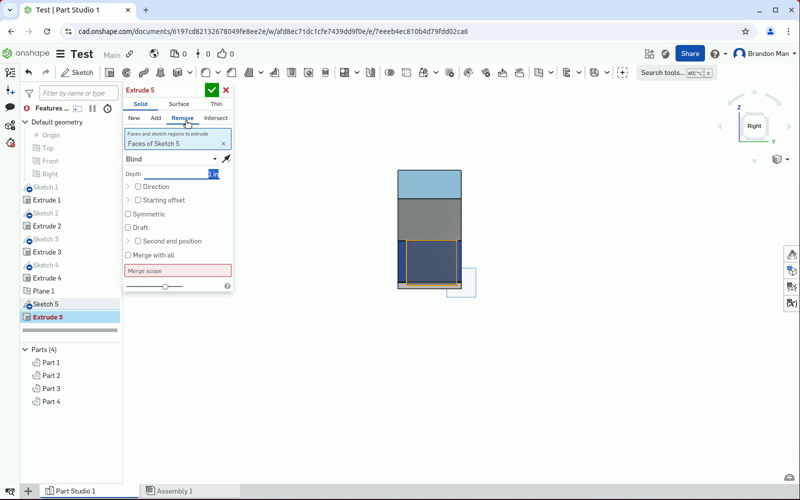
text(30.811)
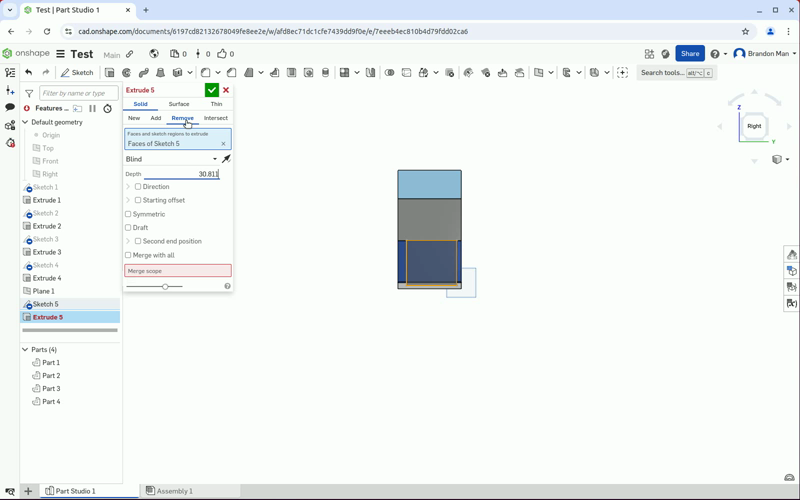
key(tab, 6)
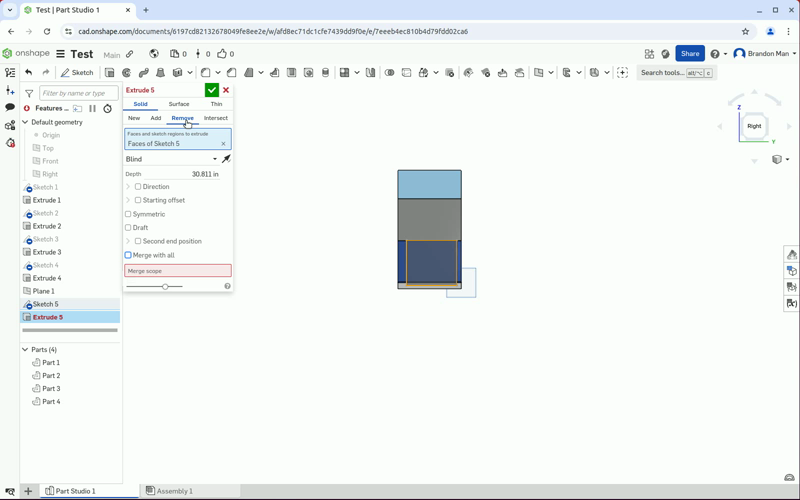
key(space)
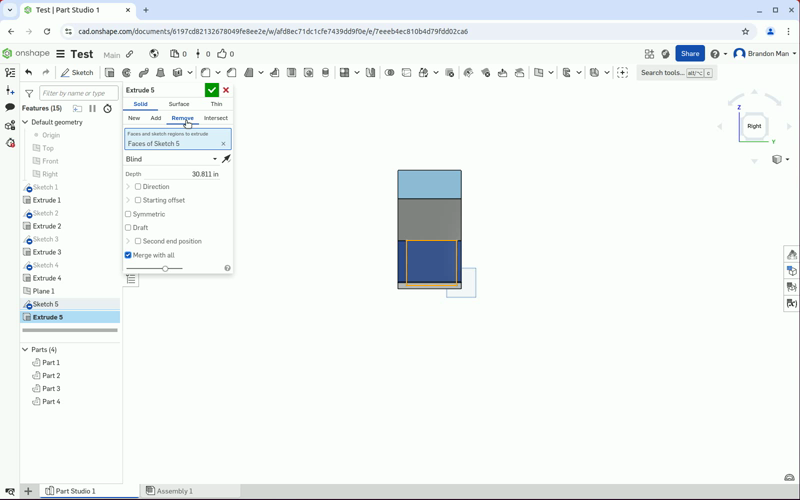
key(enter)
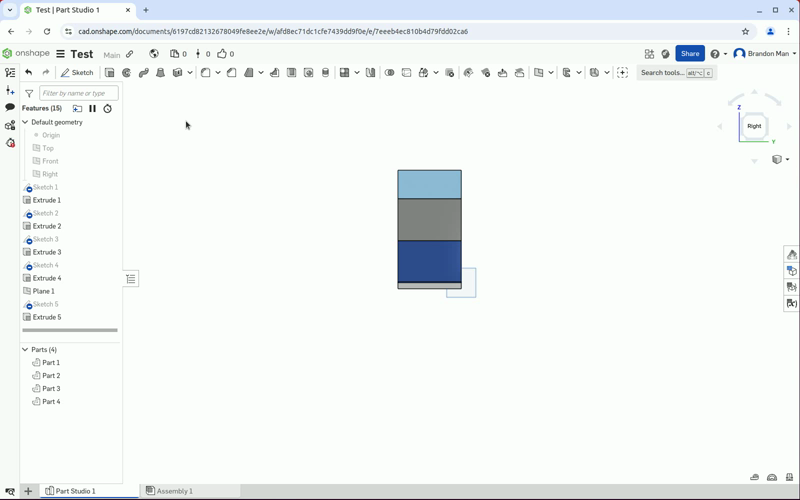
key(shift+h)
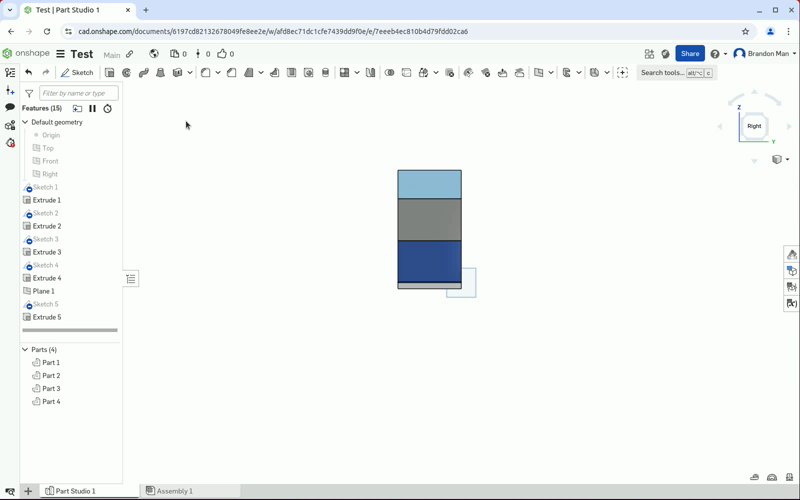
key(shift+h)
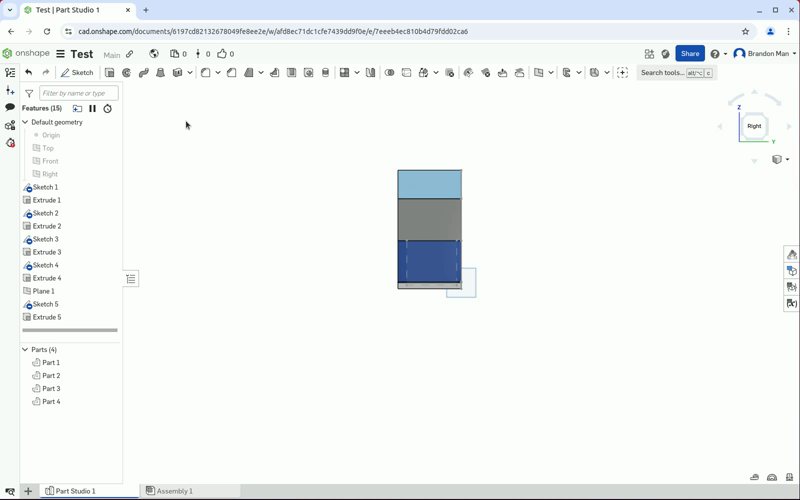
key(shift+7)
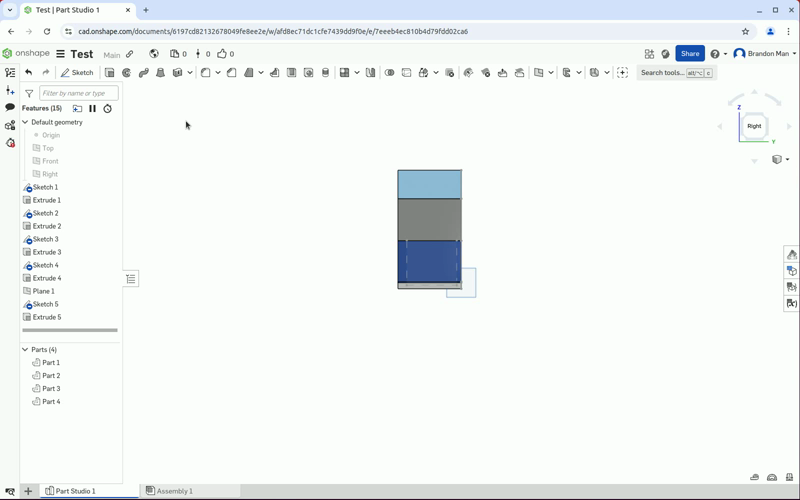
key(right, 2)
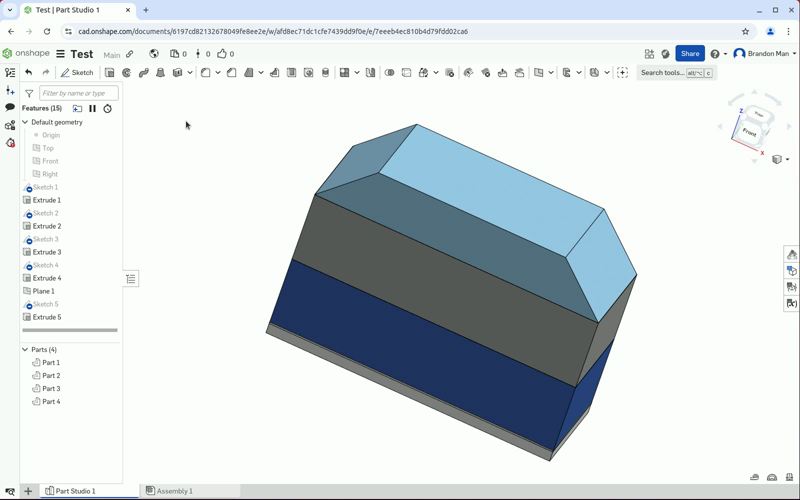
key(down, 2)
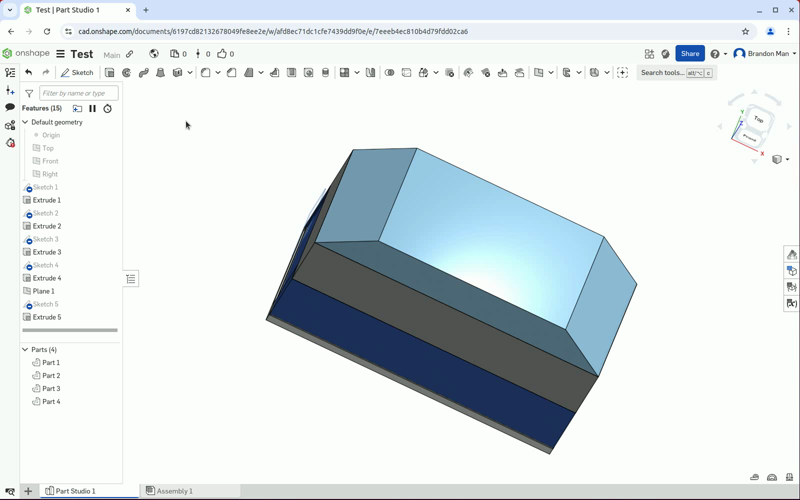
key(up, 2)
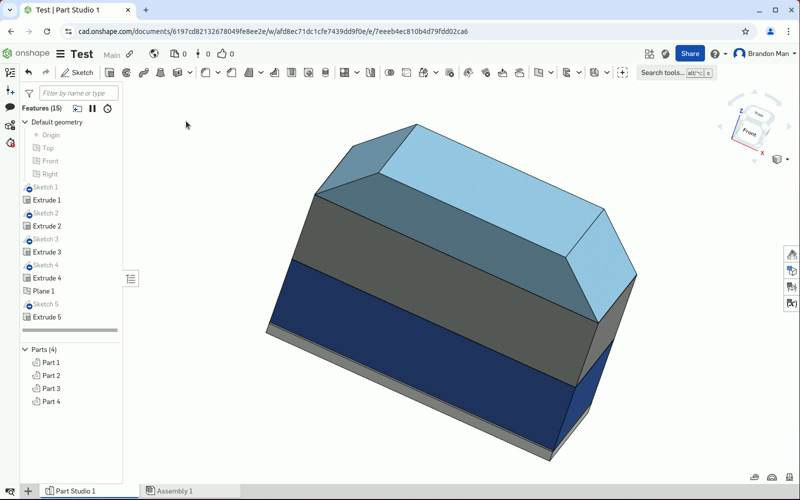
key(left, 2)
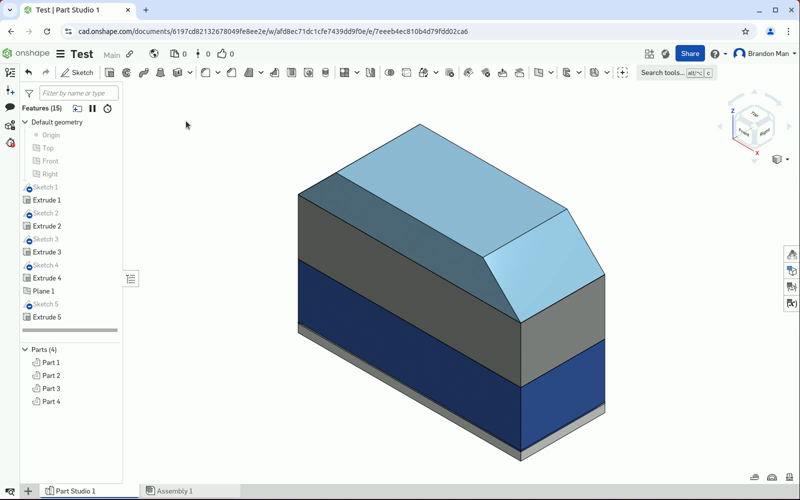
mouse_move(73, 189)
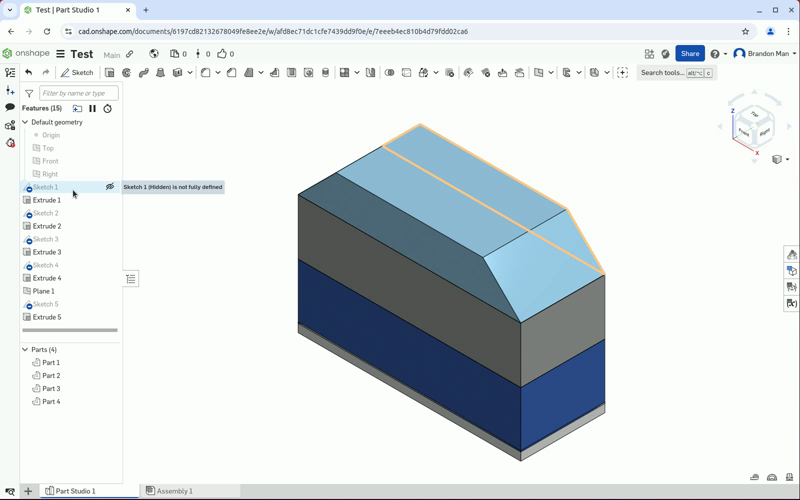
click(73, 189)